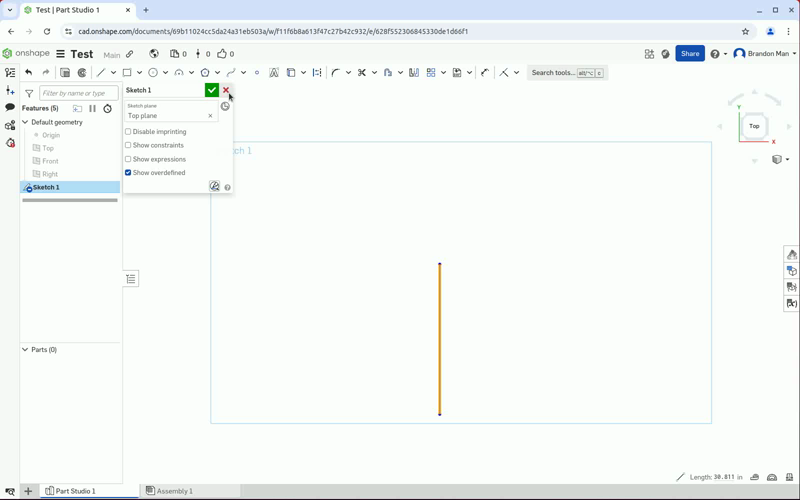
key(shift+h)
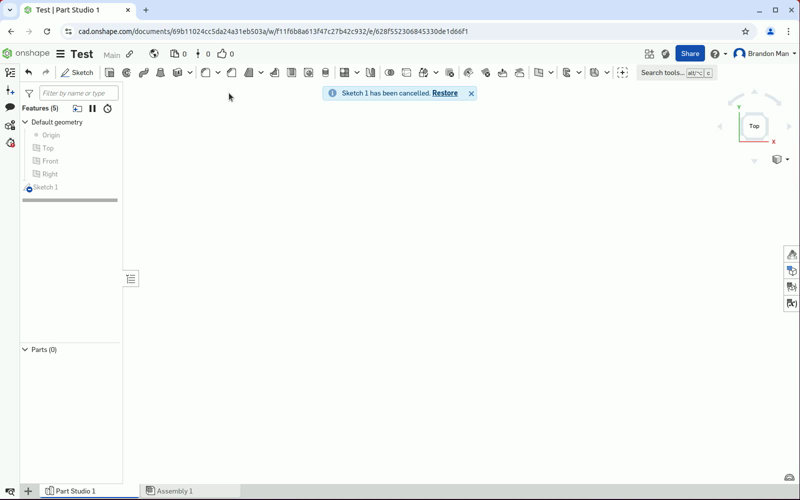
mouse_move(73, 352)
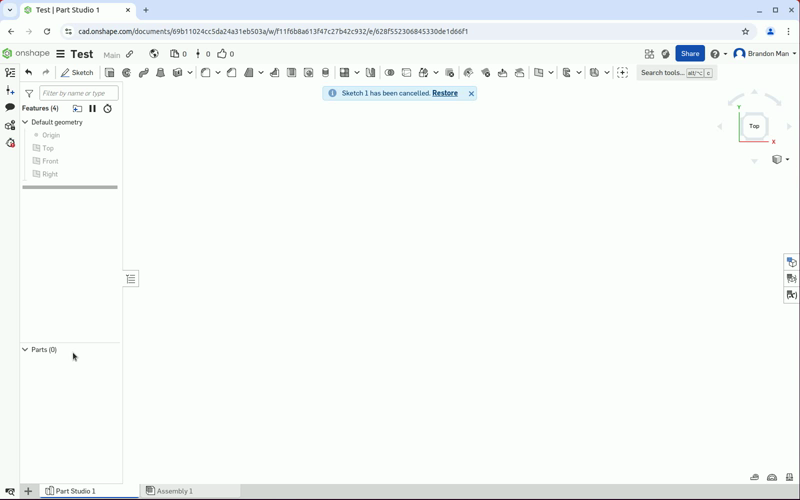
key(y)
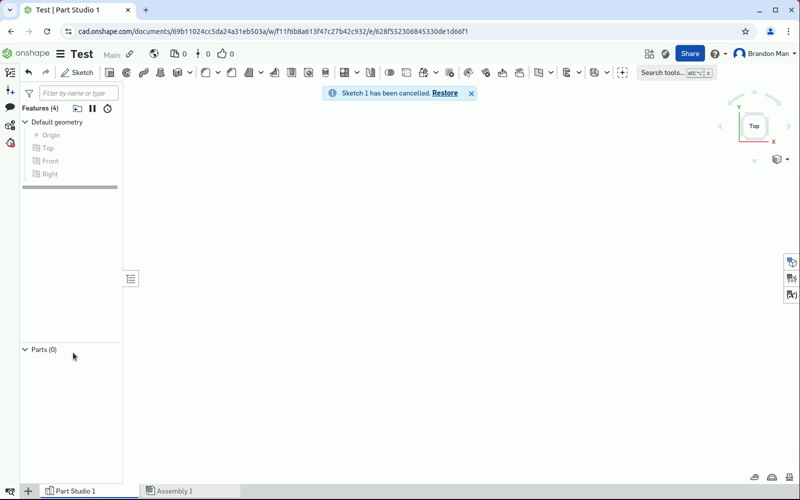
key(shift+p)
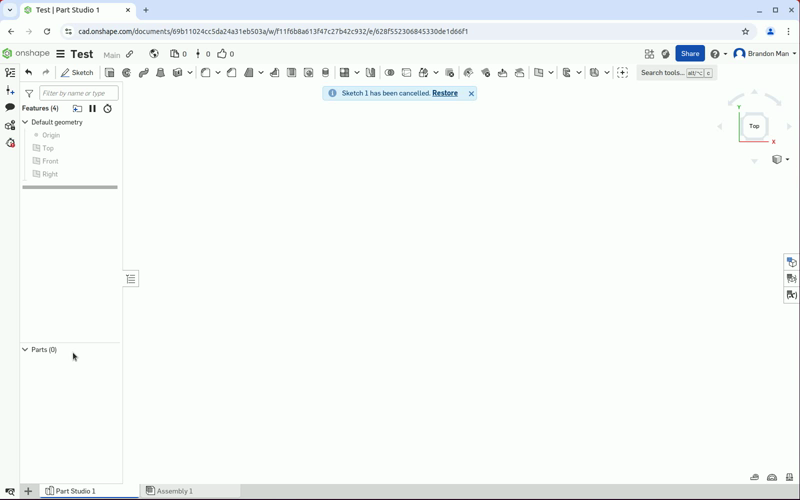
key(space)
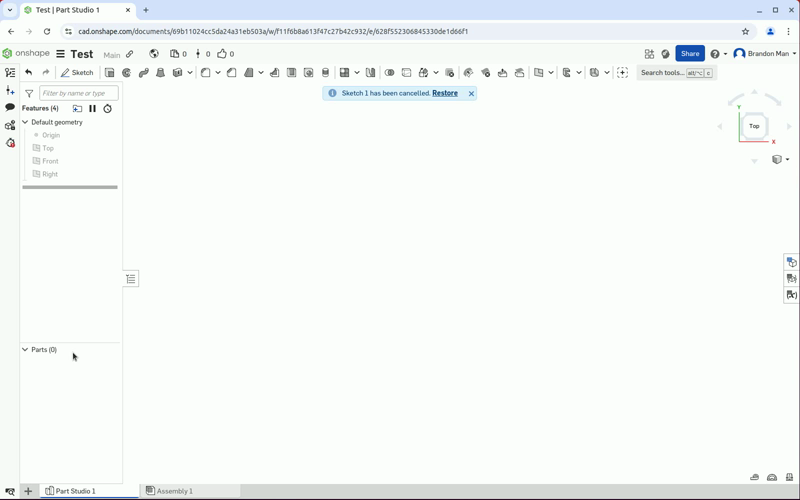
key_down(shift)
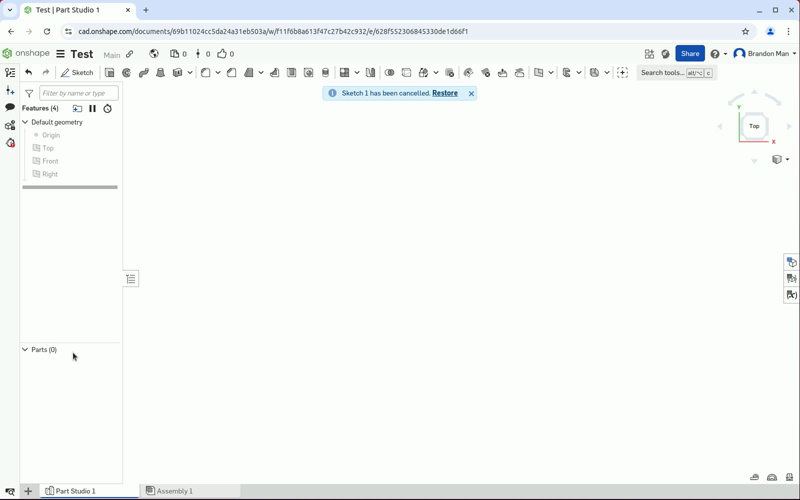
key(up)
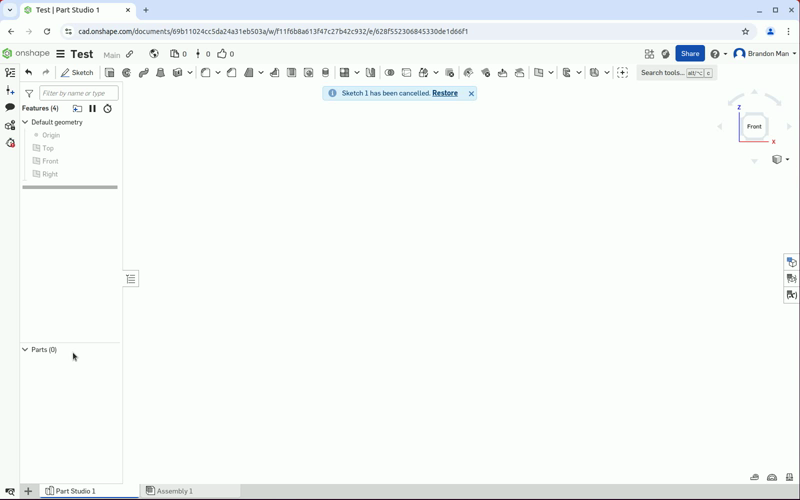
key_up(shift)
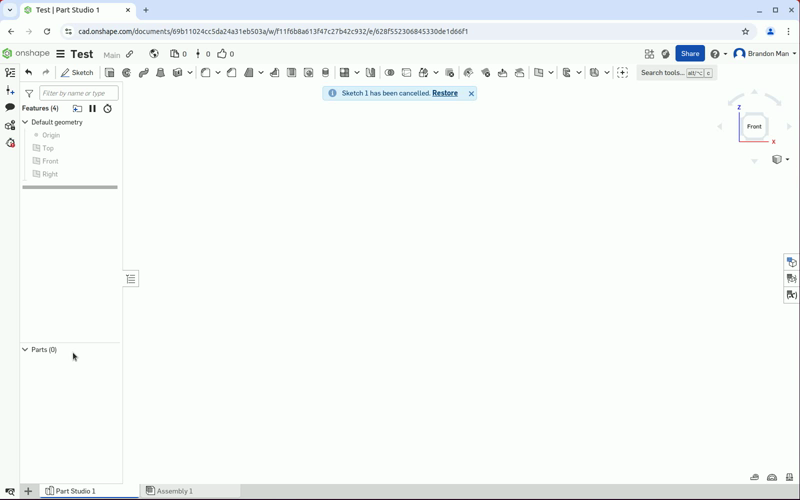
mouse_move(73, 352)
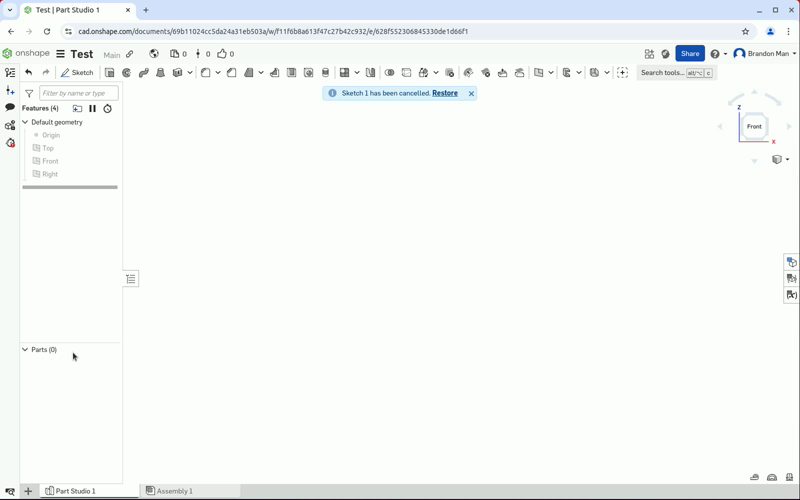
key(shift+y)
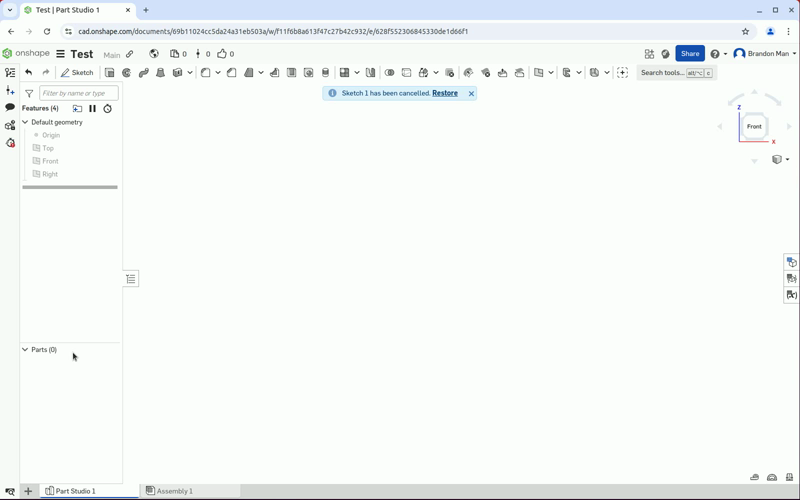
key(shift+s)
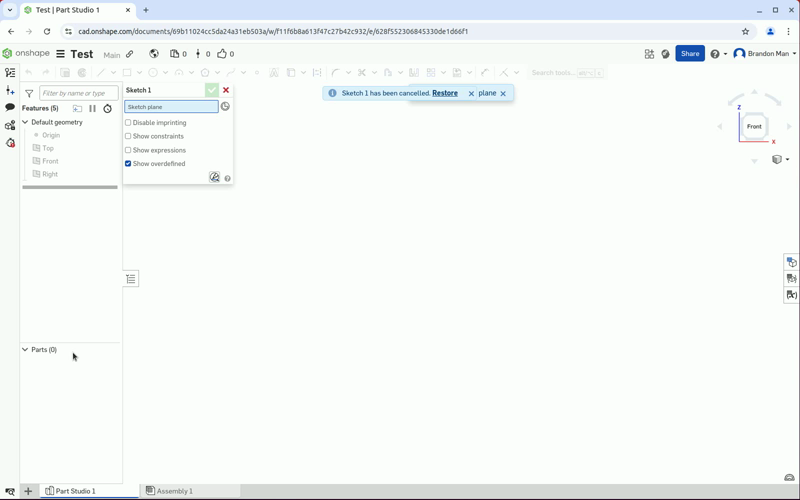
mouse_move(73, 163)
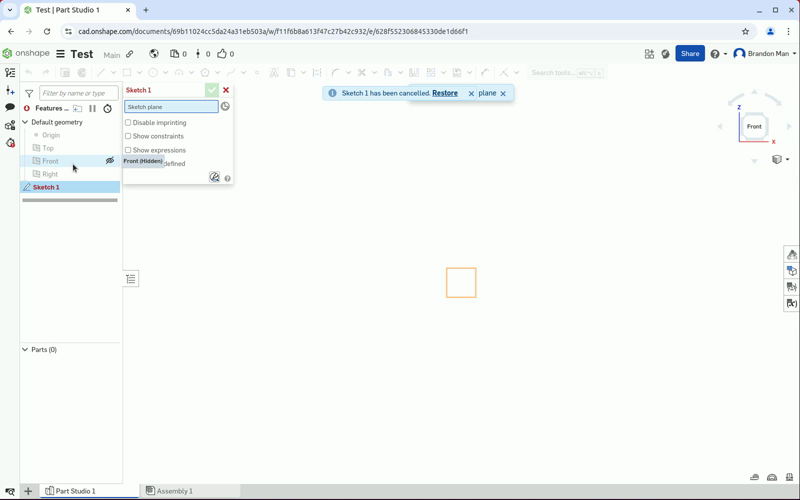
click(73, 163)
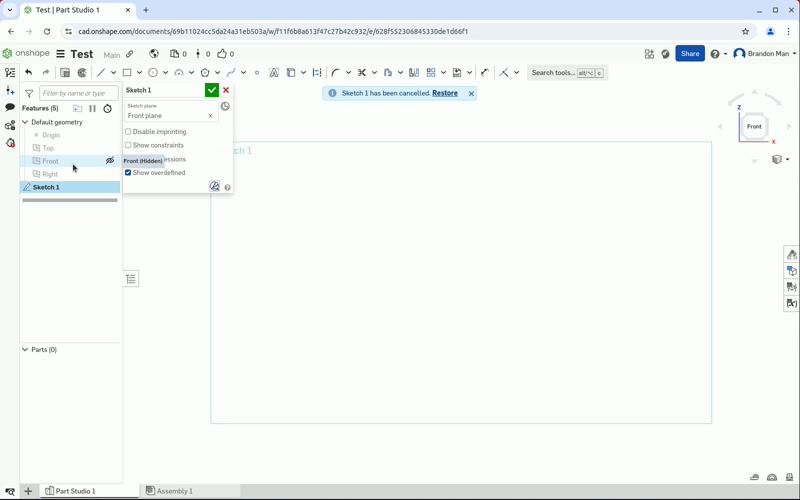
mouse_move(73, 352)
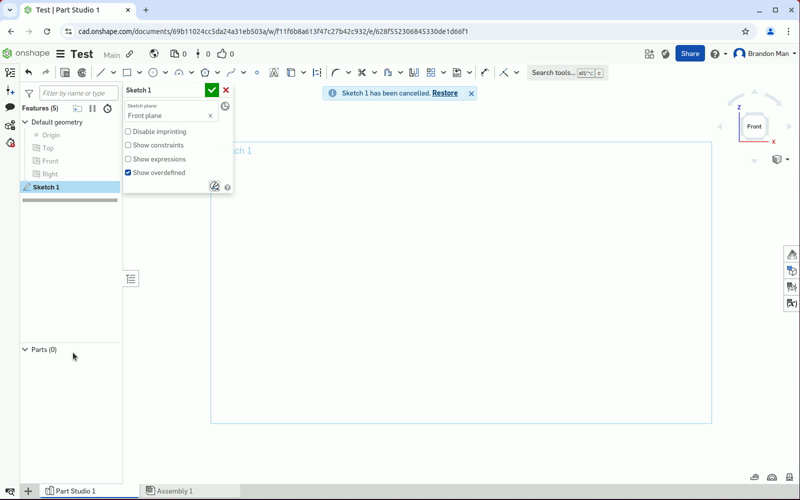
key(y)
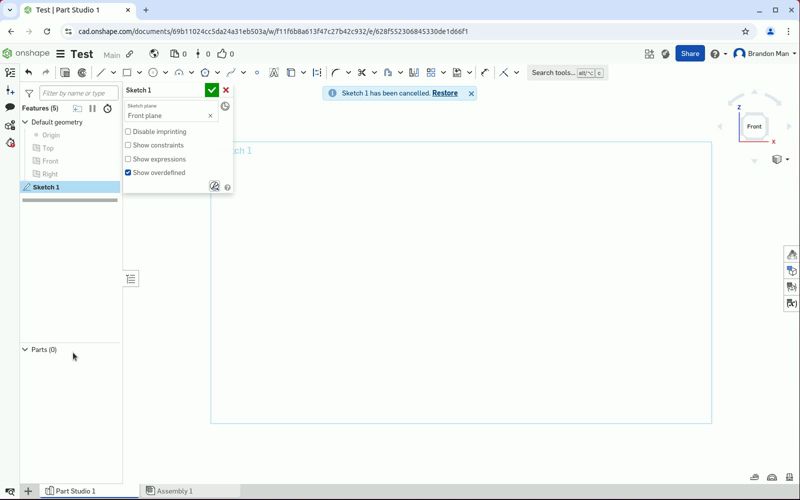
key(l)
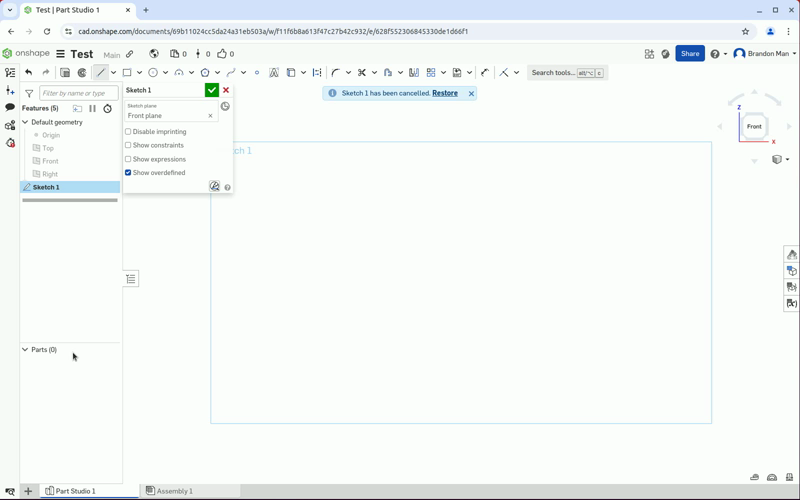
key_down(shift)
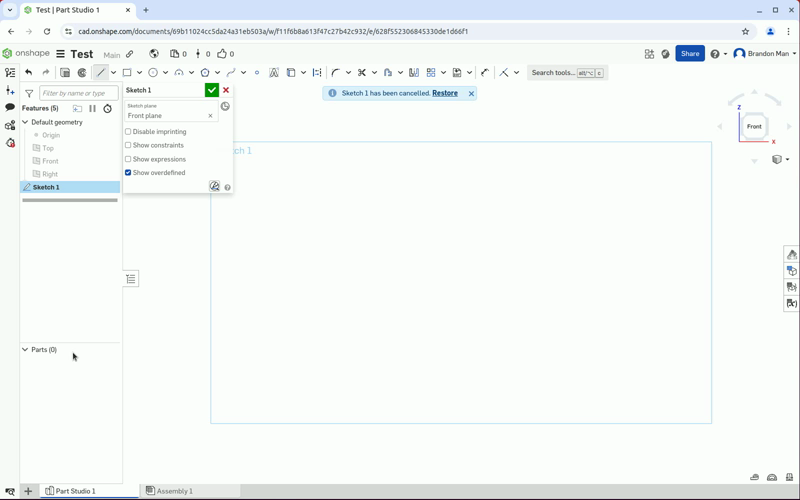
mouse_move(404, 282)
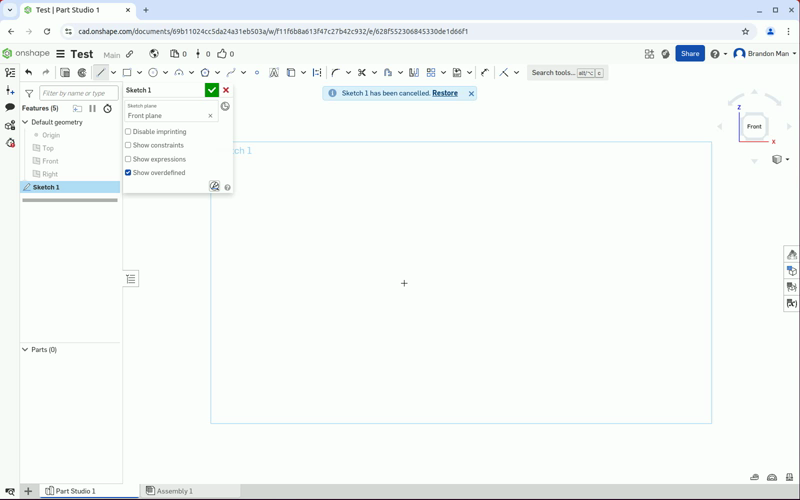
click(404, 282)
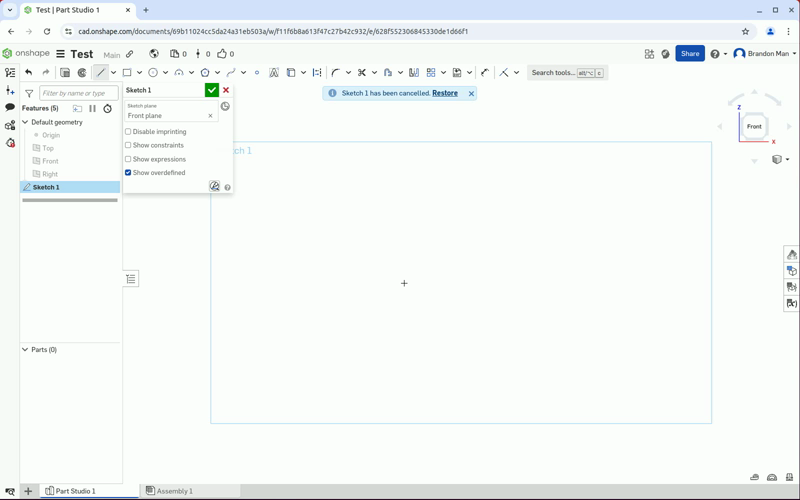
key_up(shift)
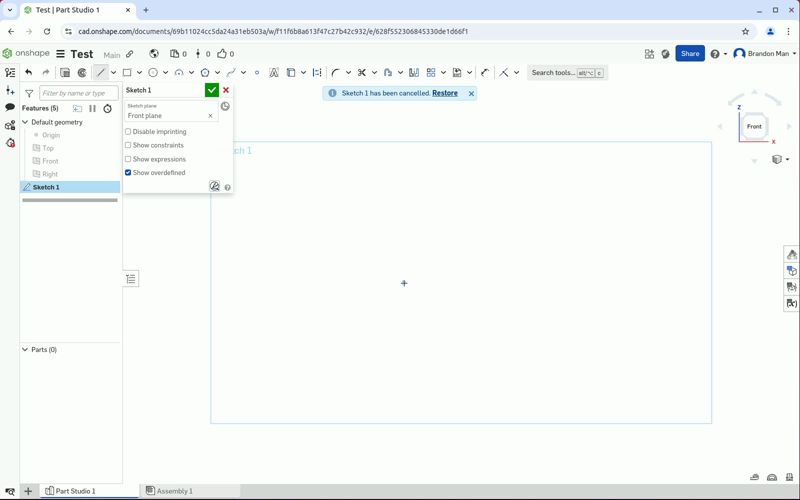
key_down(shift)
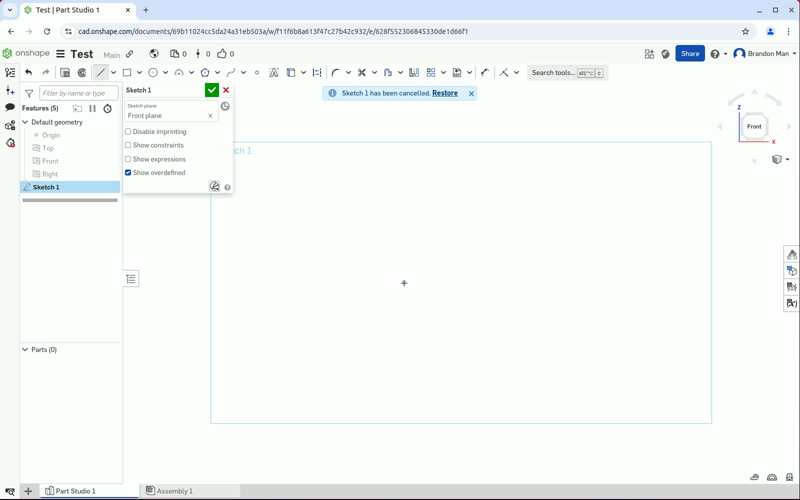
mouse_move(516, 282)
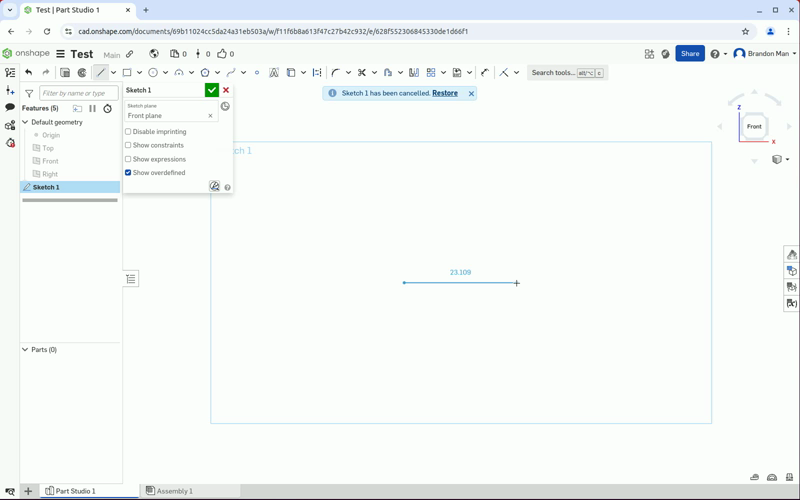
click(516, 282)
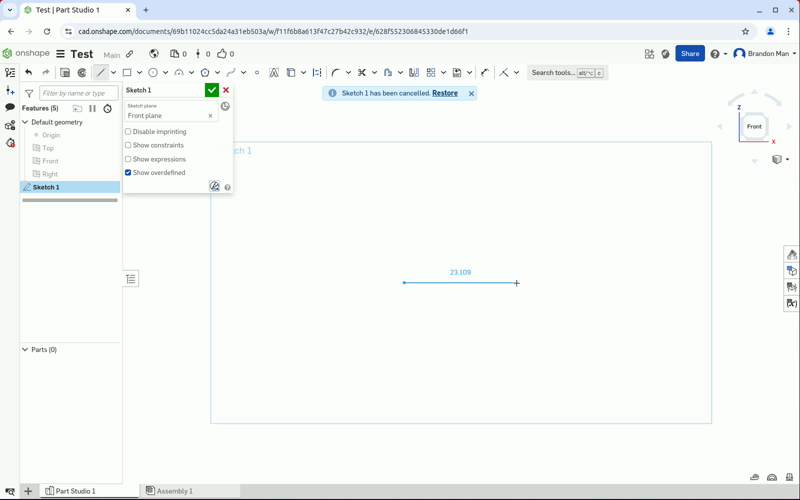
key_up(shift)
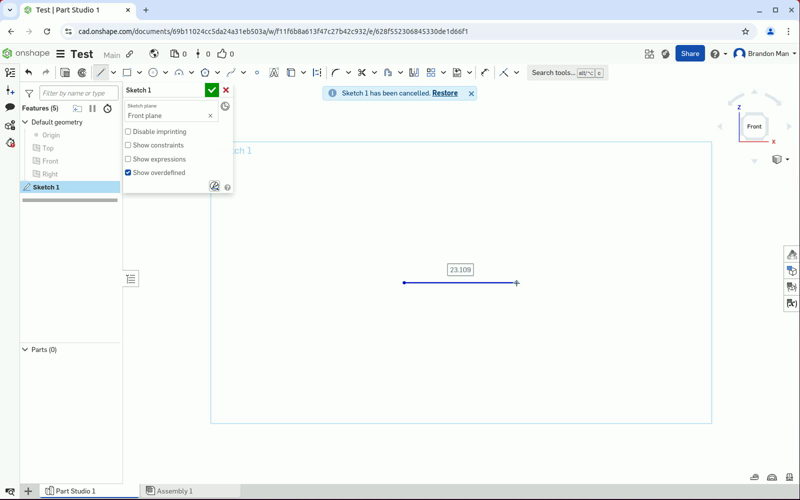
key_down(shift)
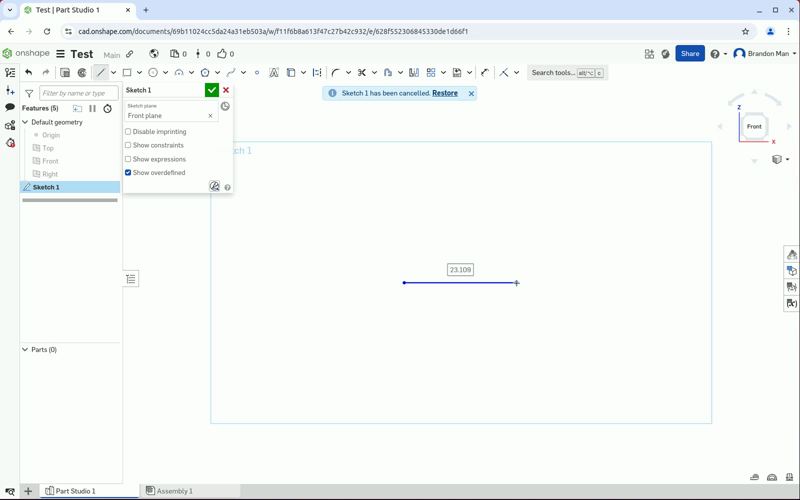
mouse_move(546, 282)
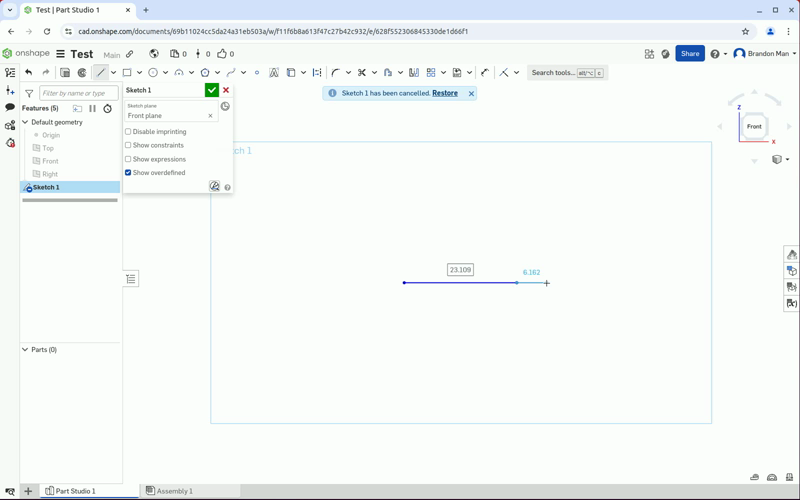
mouse_move(516, 226)
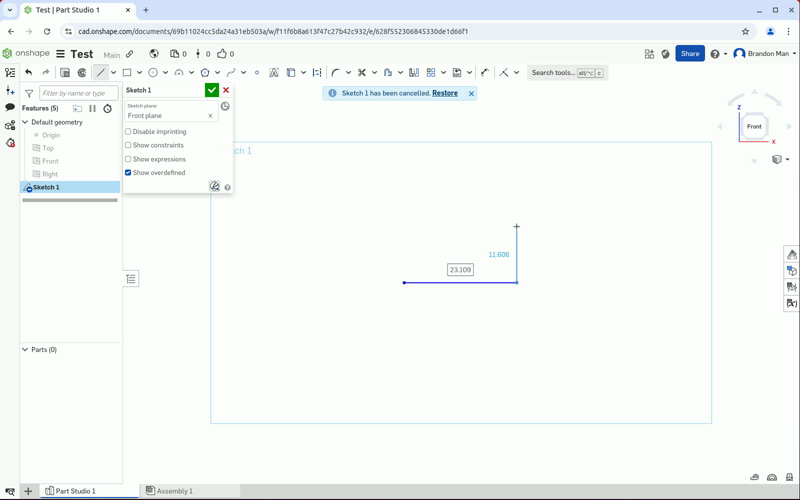
click(516, 226)
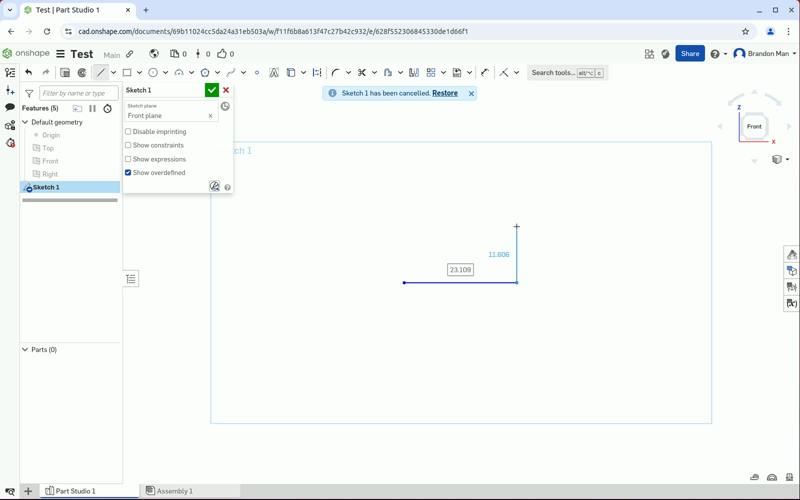
key_up(shift)
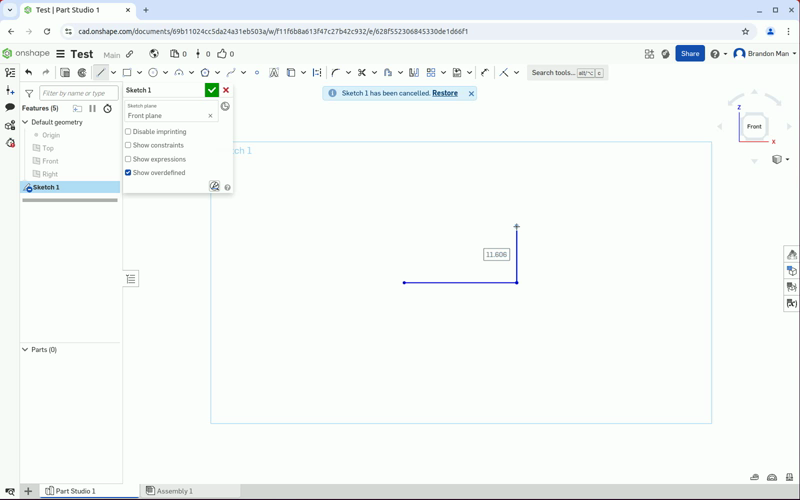
key_down(shift)
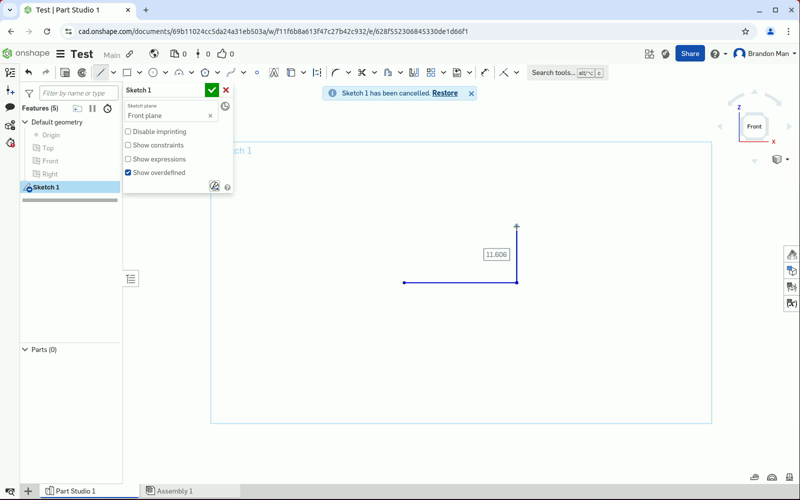
mouse_move(461, 170)
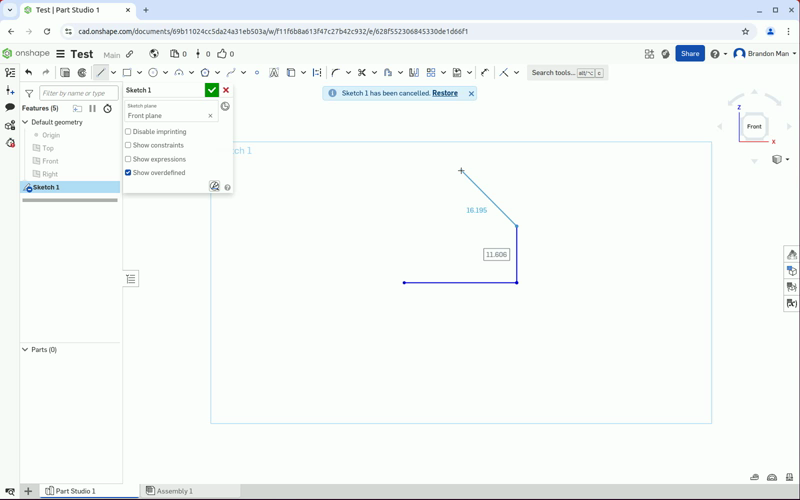
click(461, 170)
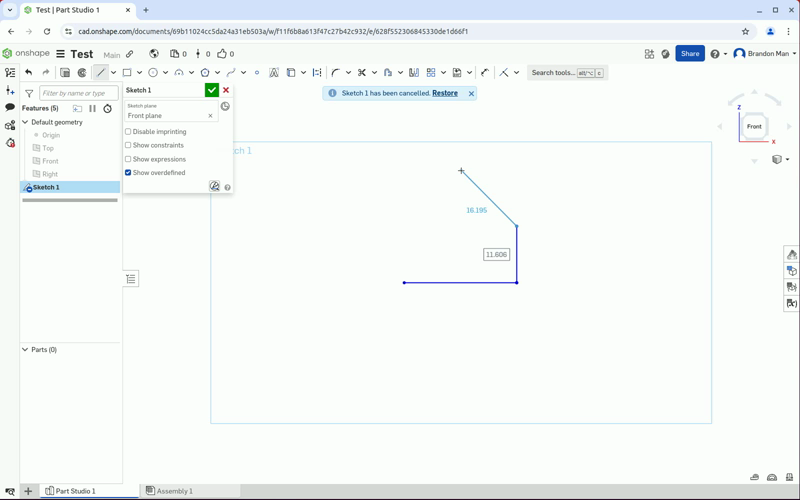
key_up(shift)
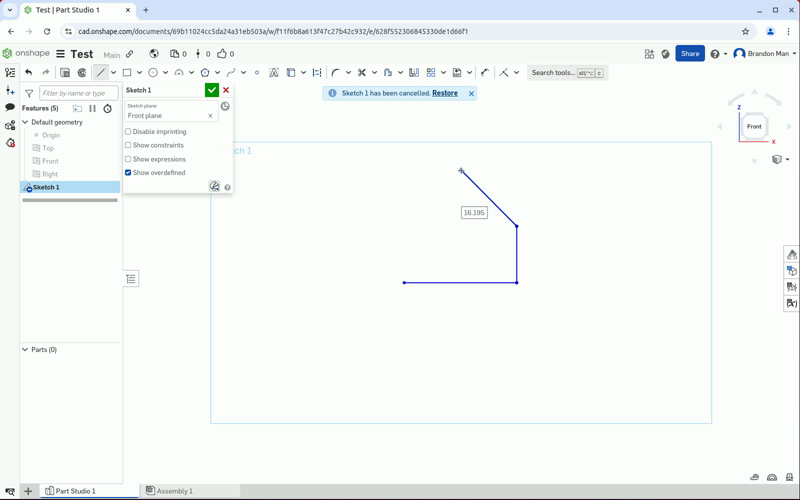
key_down(shift)
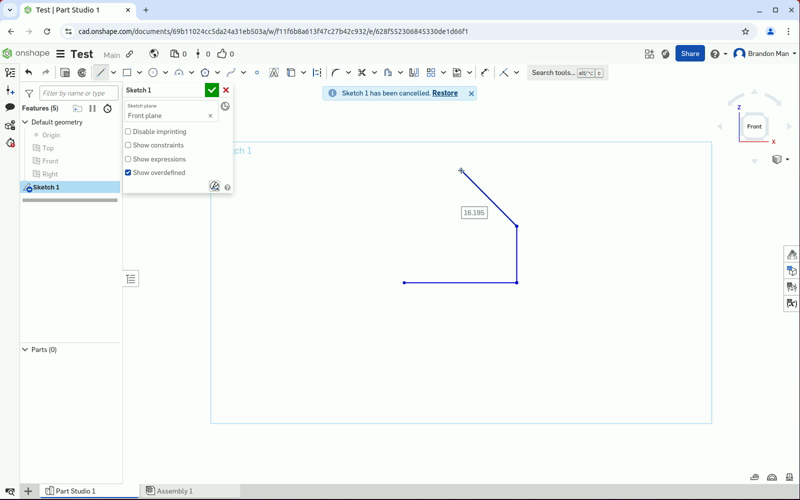
mouse_move(491, 170)
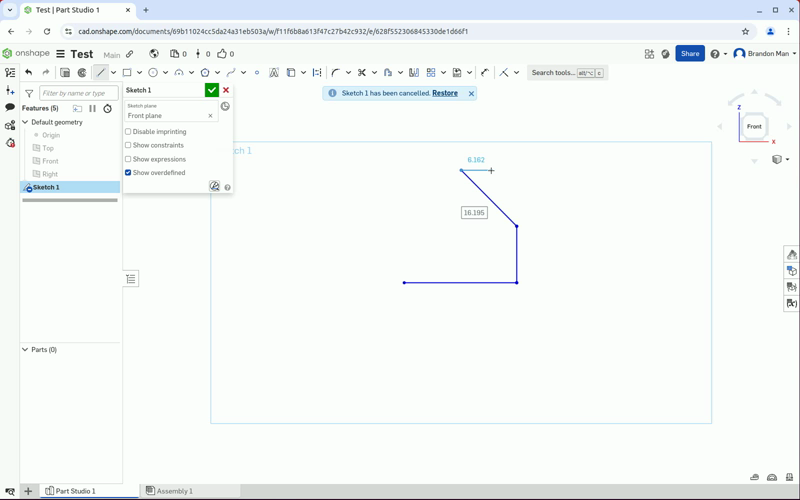
mouse_move(404, 170)
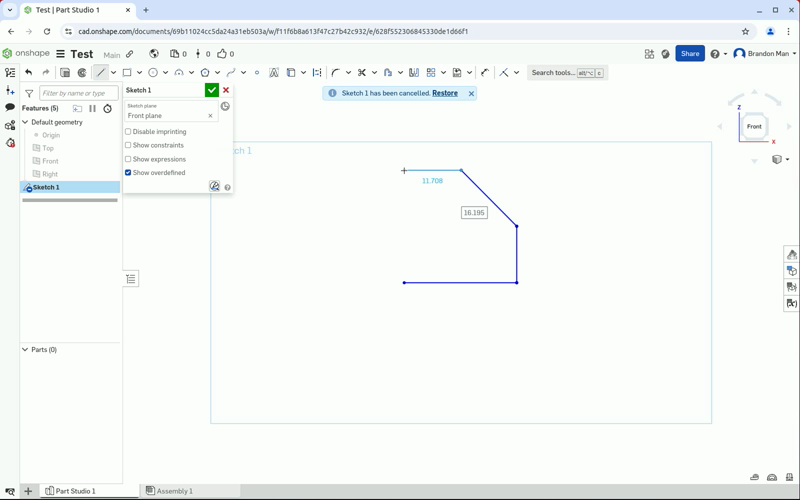
click(404, 170)
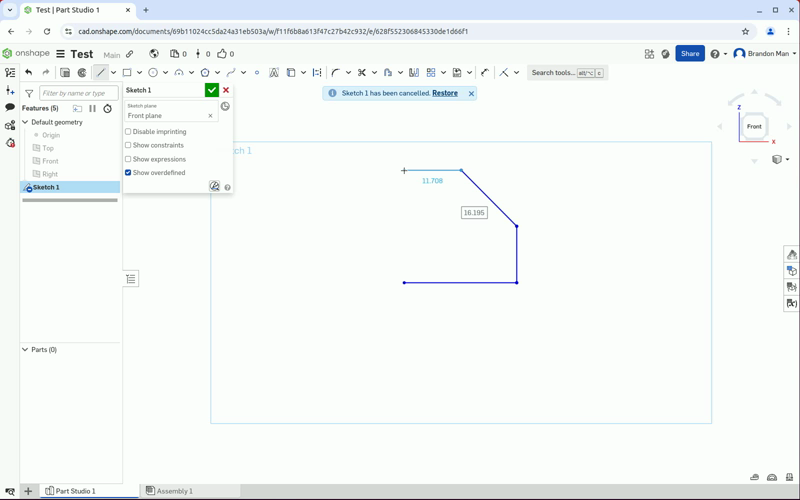
key_up(shift)
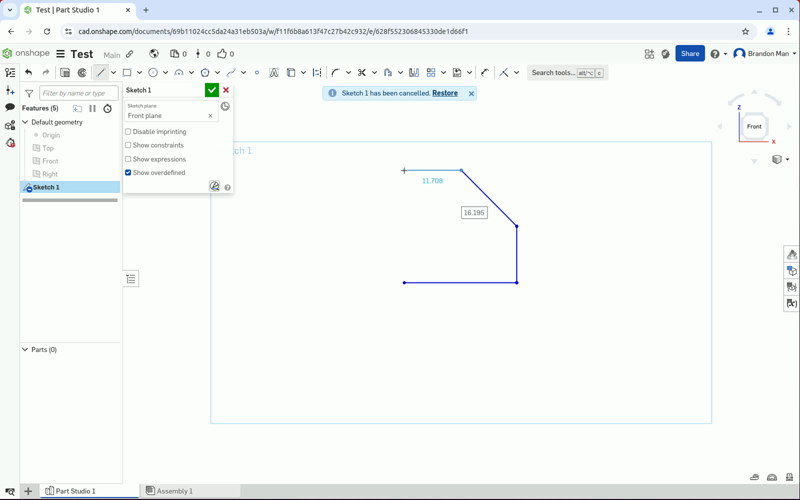
key_down(shift)
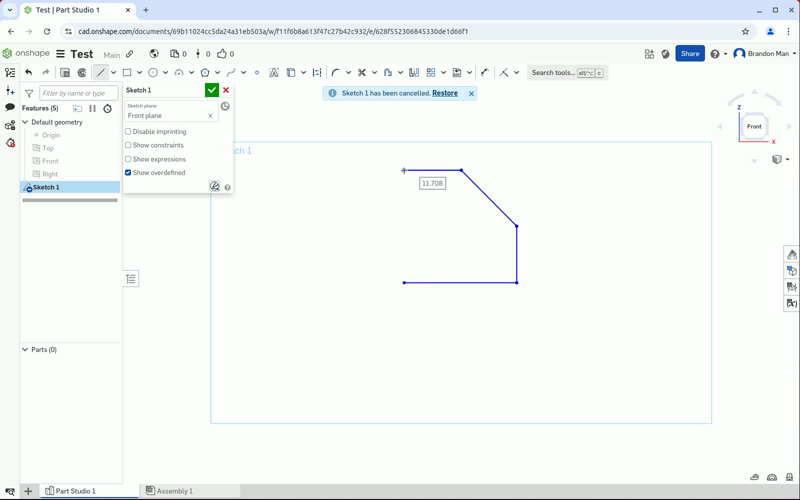
mouse_move(404, 282)
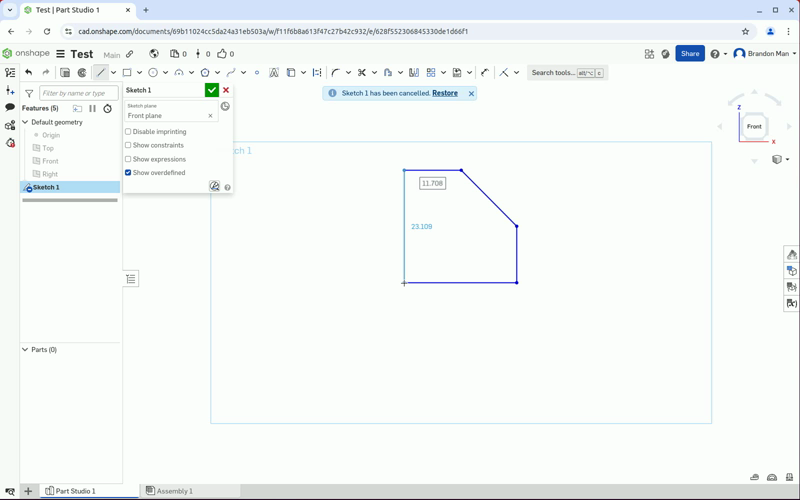
key_up(shift)
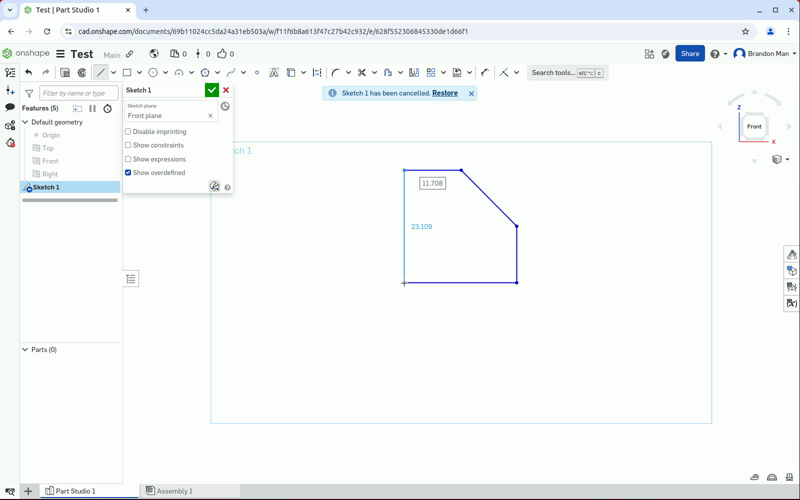
click(404, 282)
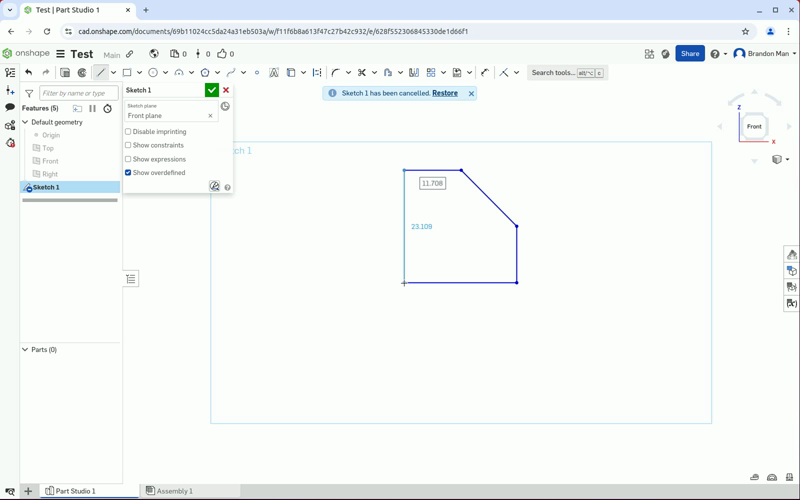
key(esc)
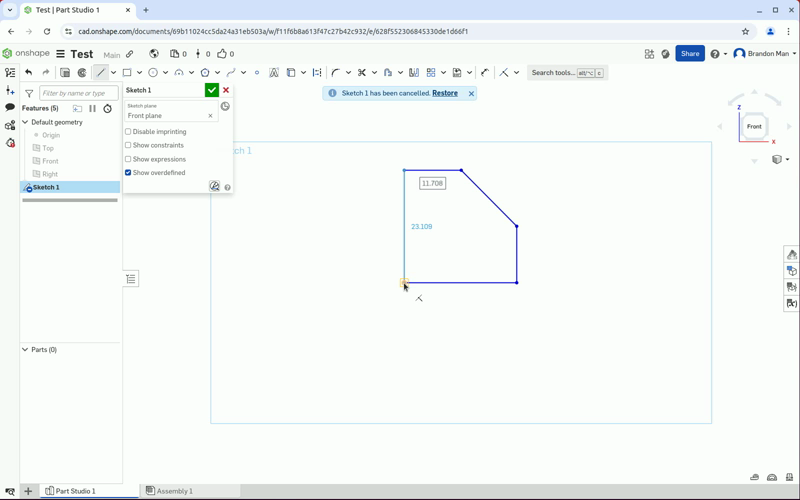
mouse_move(431, 227)
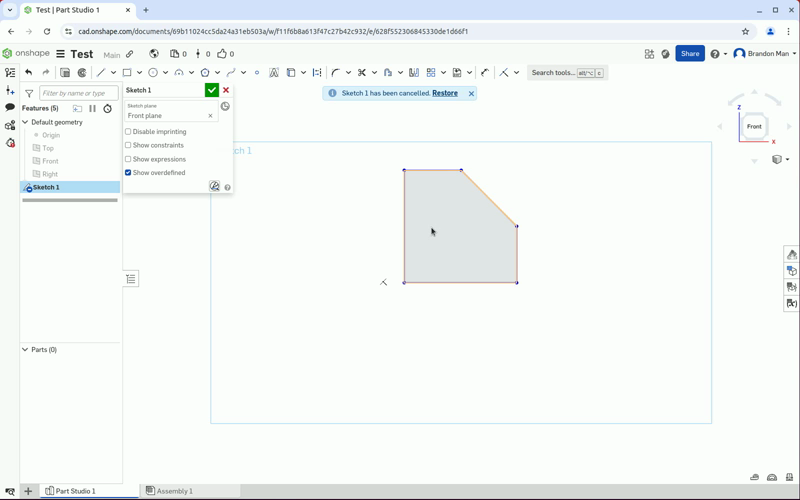
click(431, 227)
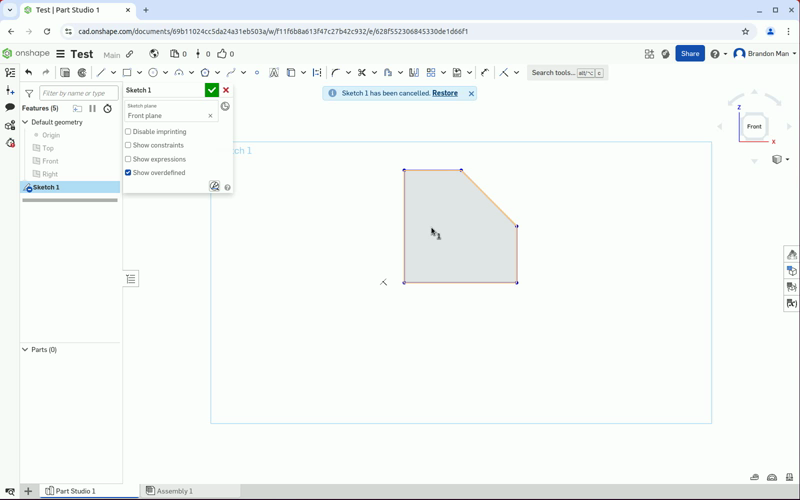
mouse_move(73, 352)
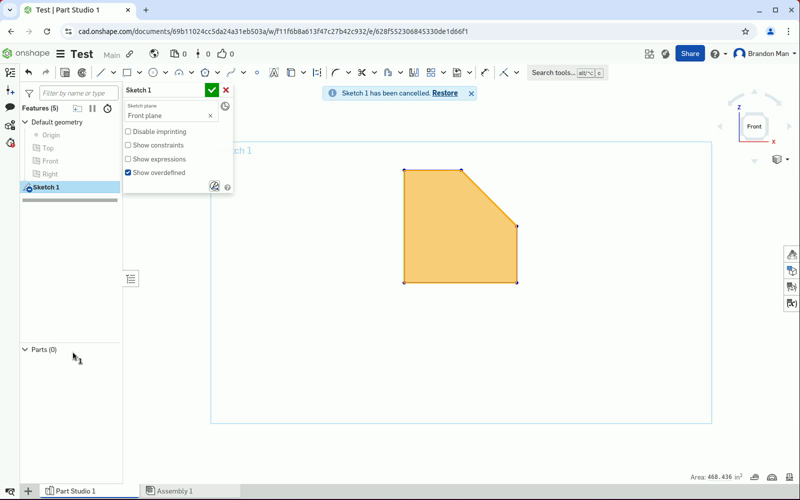
key(shift+y)
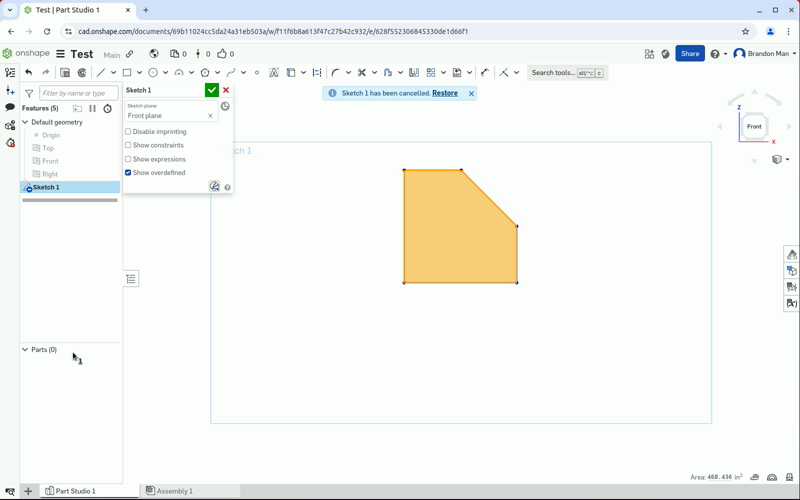
key(shift+e)
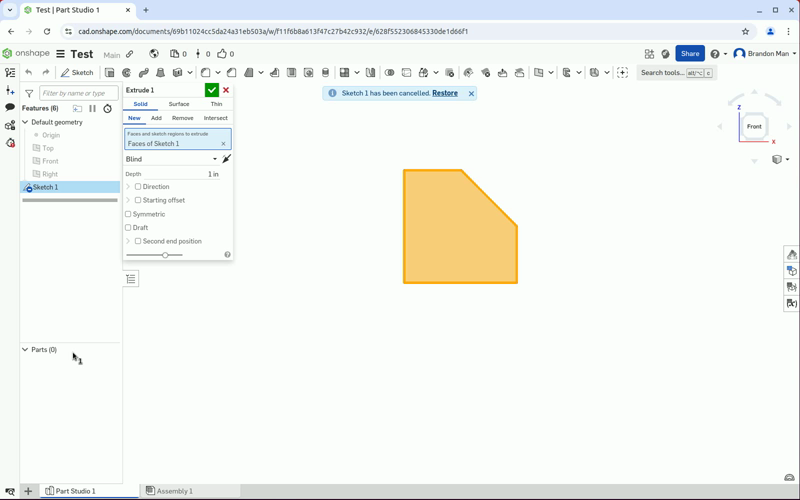
mouse_move(143, 106)
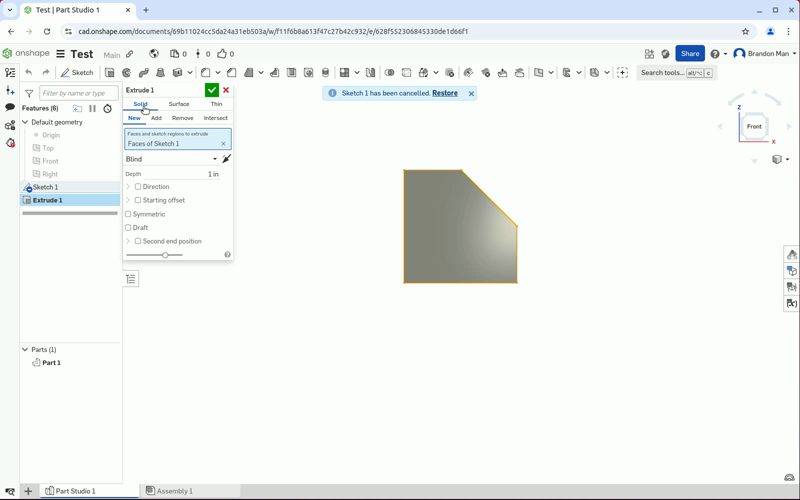
click(143, 106)
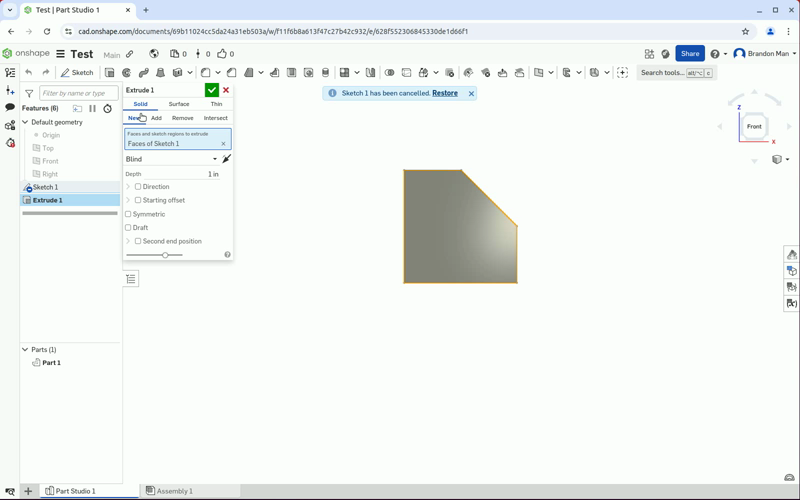
mouse_move(137, 120)
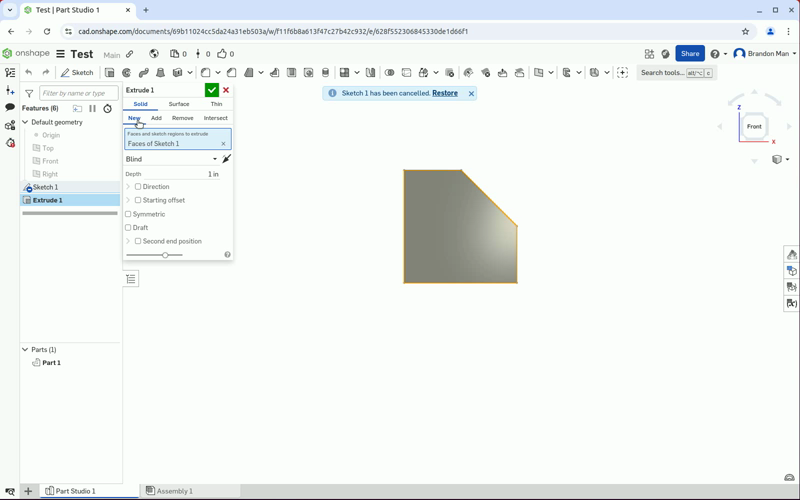
click(137, 120)
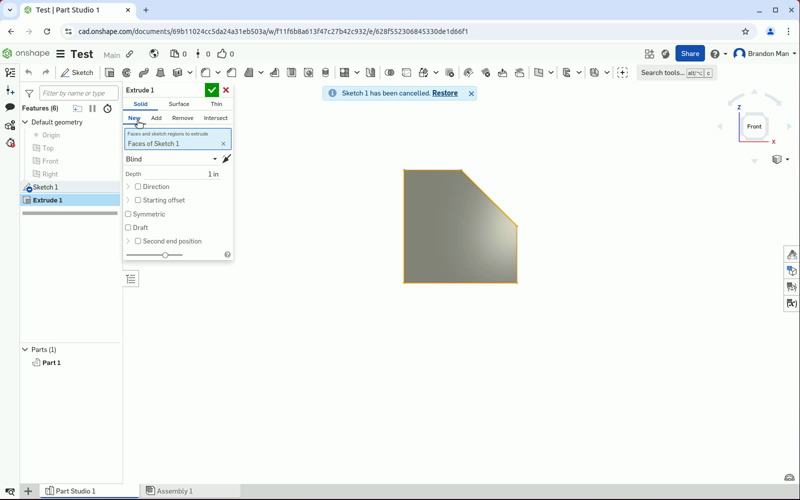
key(tab, 4)
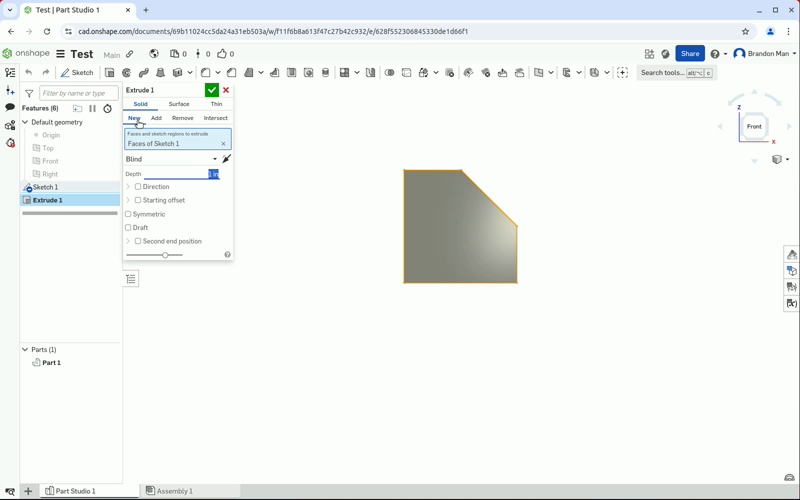
text(-34.662)
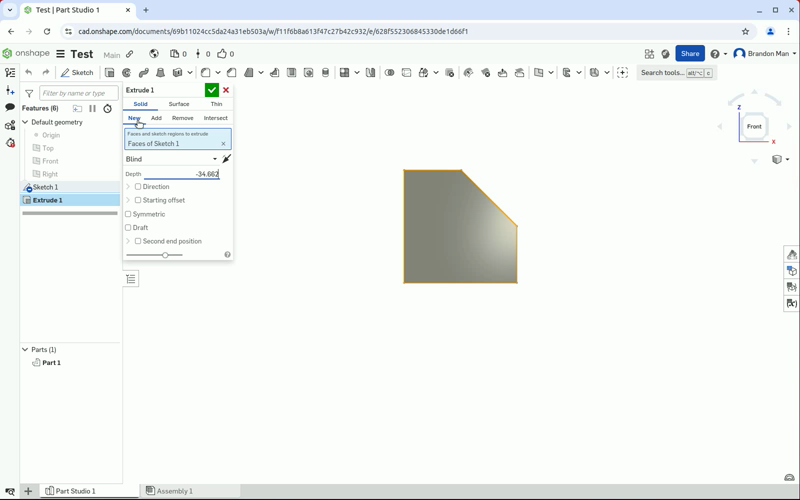
key(tab, 3)
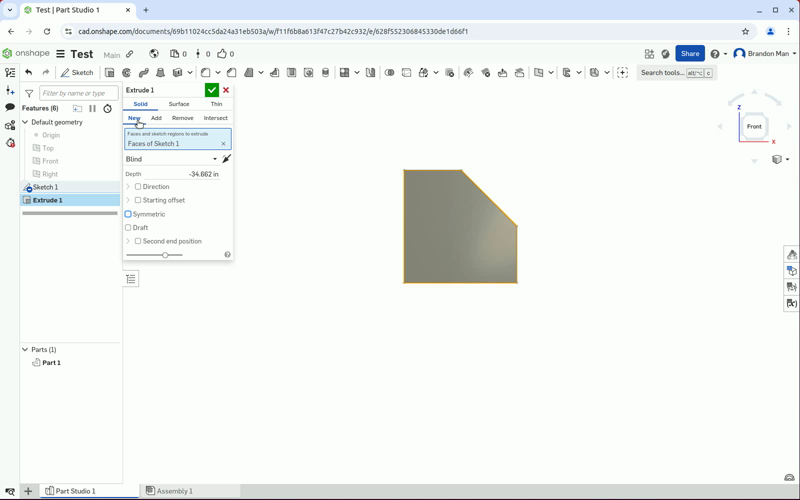
key(space)
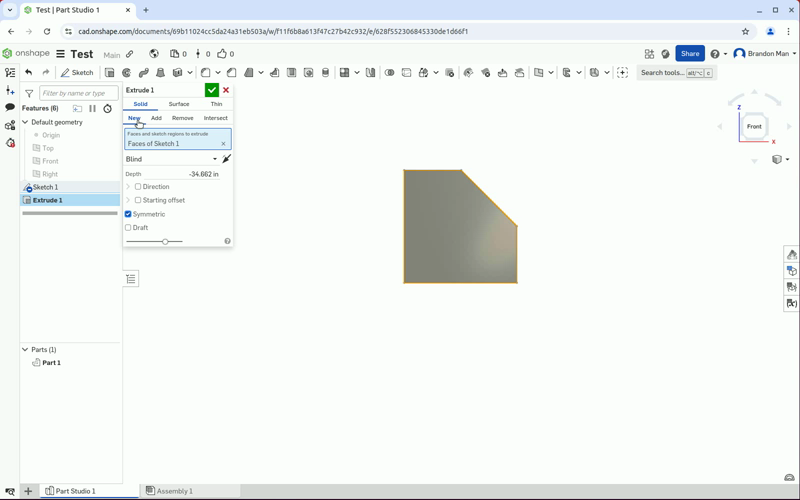
key(enter)
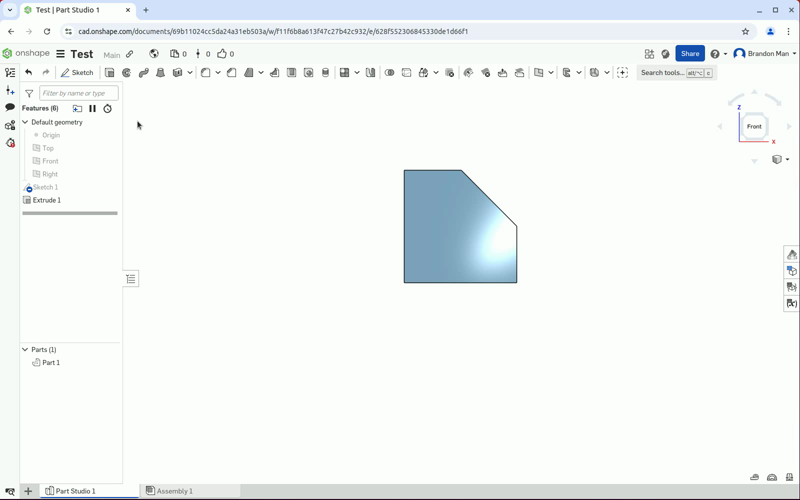
key(shift+h)
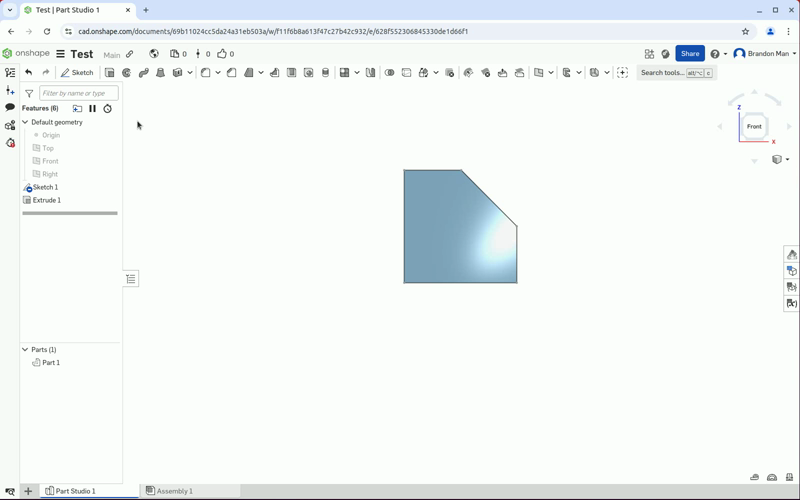
key(shift+h)
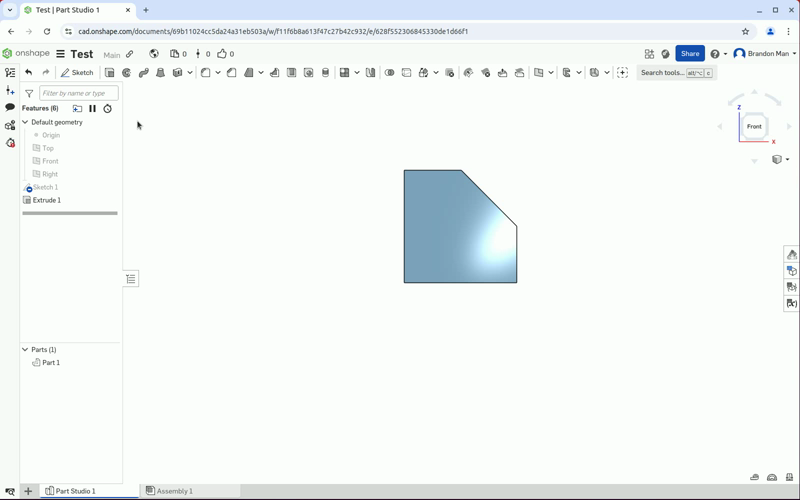
mouse_move(73, 189)
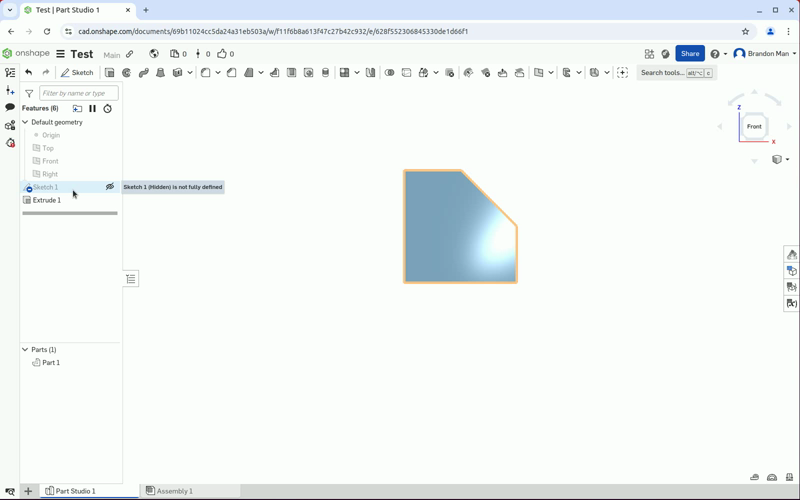
click(73, 189)
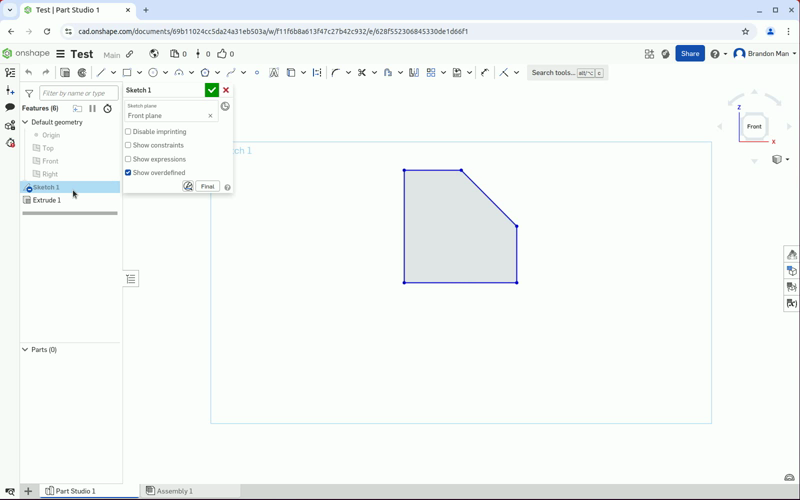
mouse_move(229, 92)
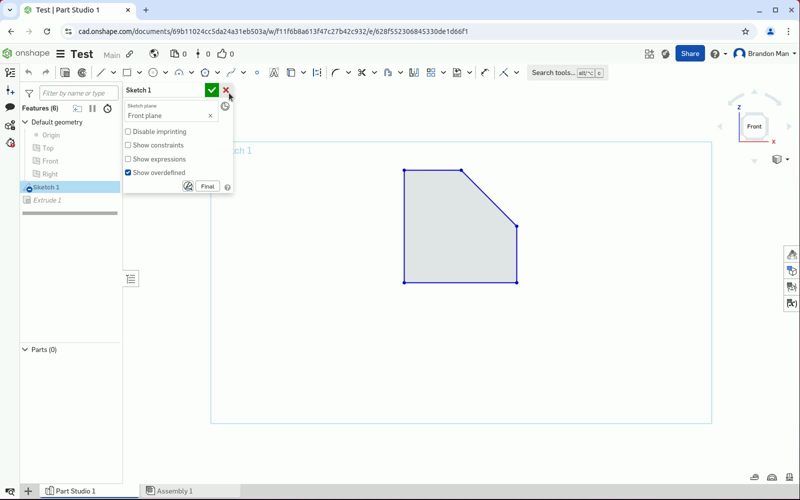
click(229, 92)
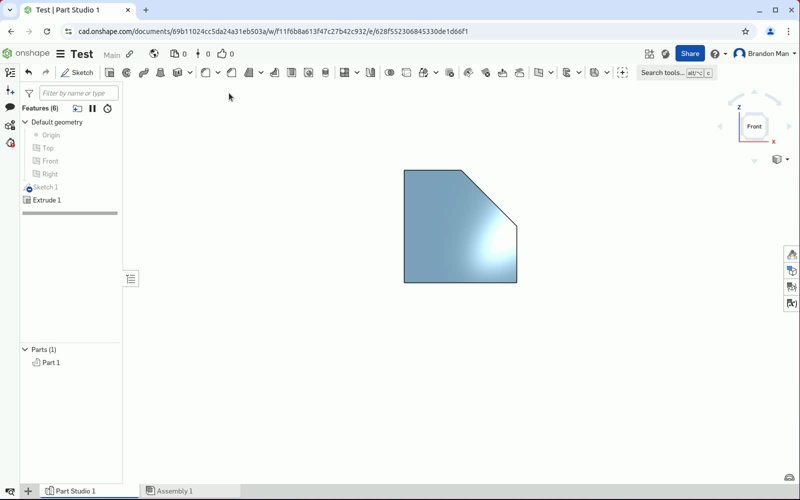
mouse_move(73, 352)
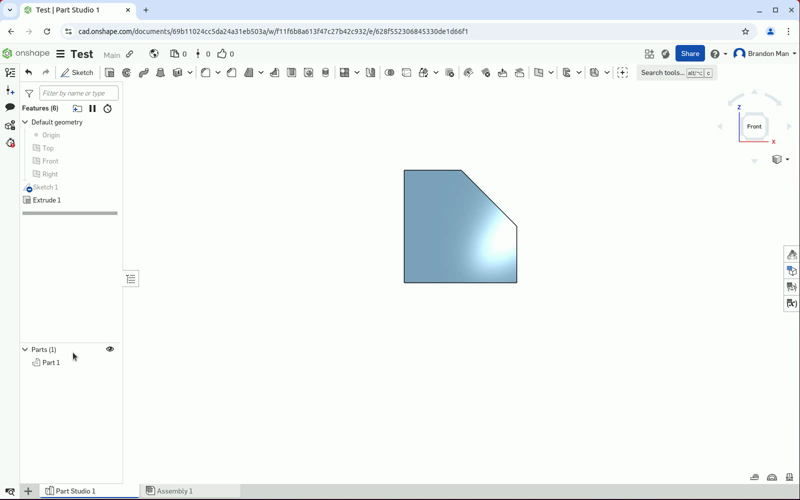
key(y)
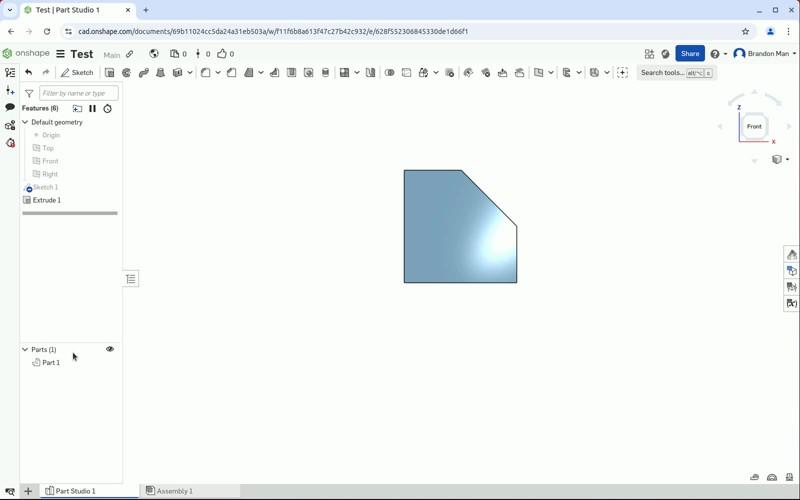
key(shift+p)
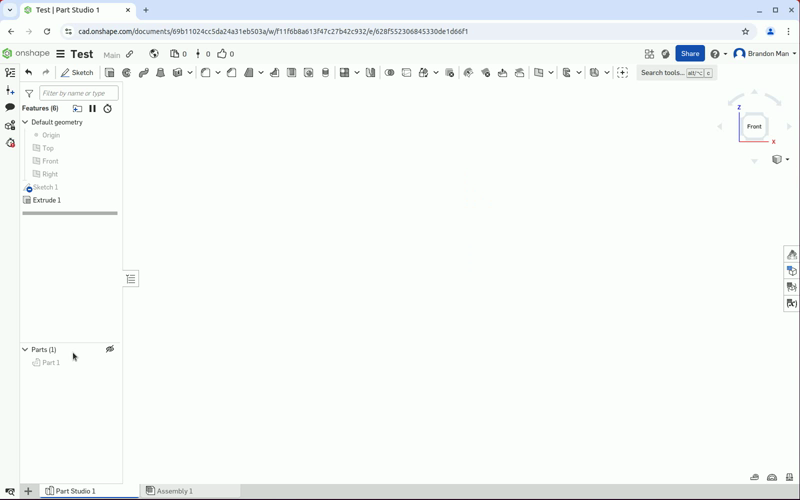
key(space)
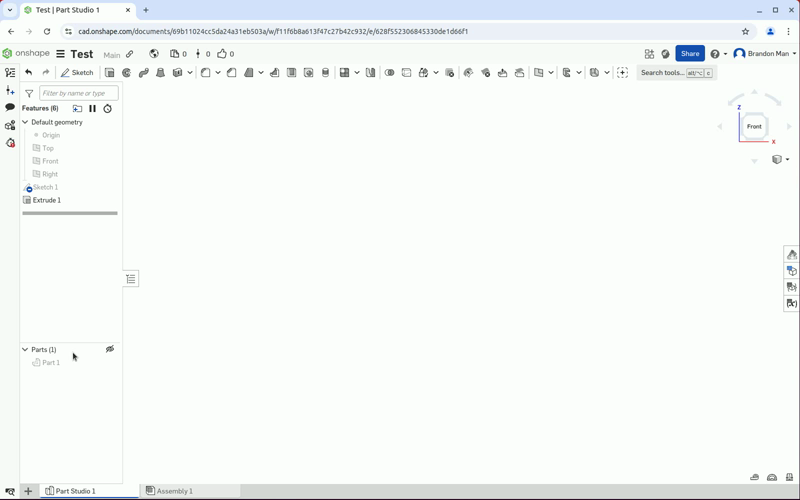
key_down(shift)
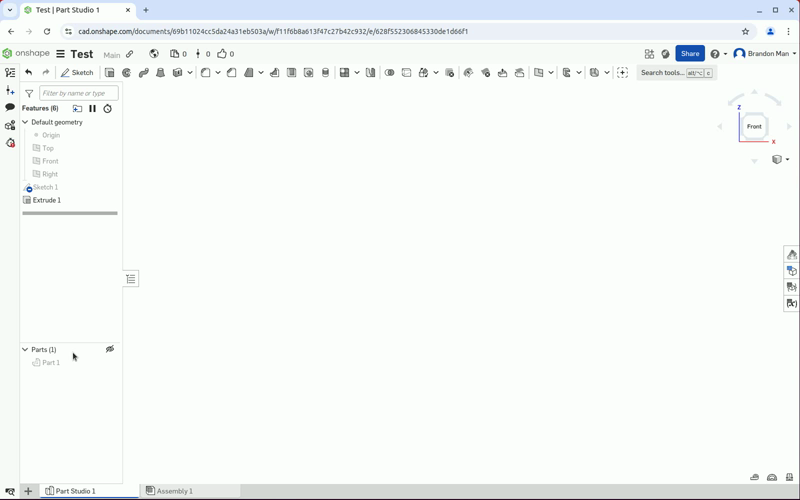
key(down)
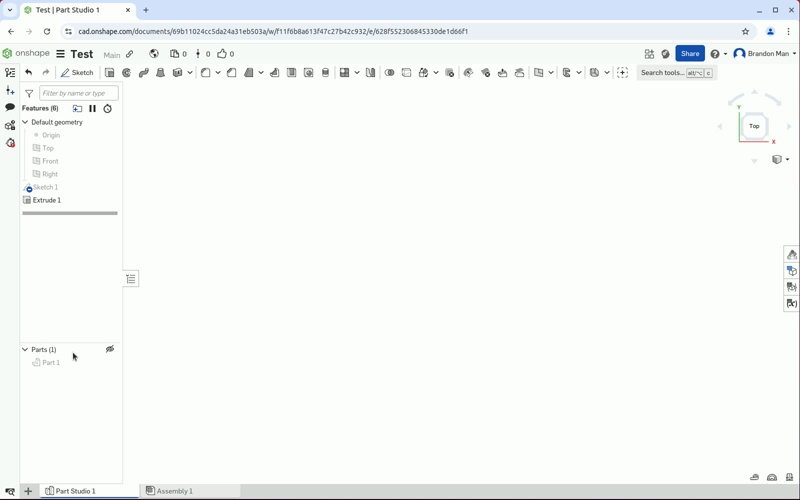
key_up(shift)
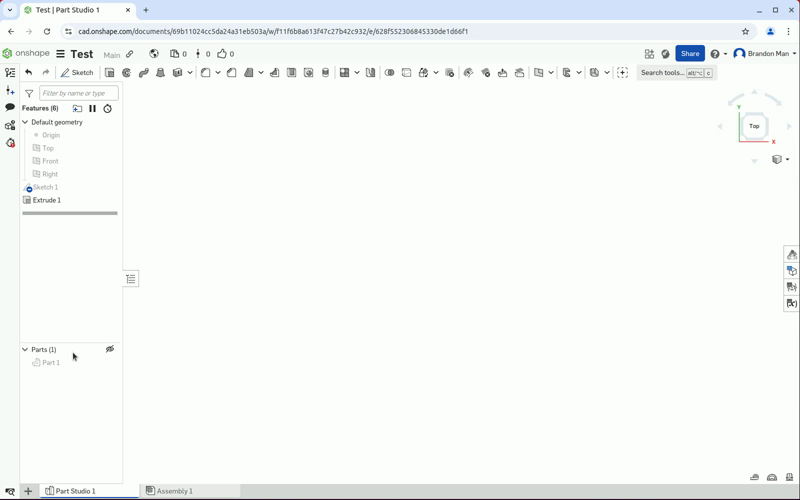
mouse_move(73, 352)
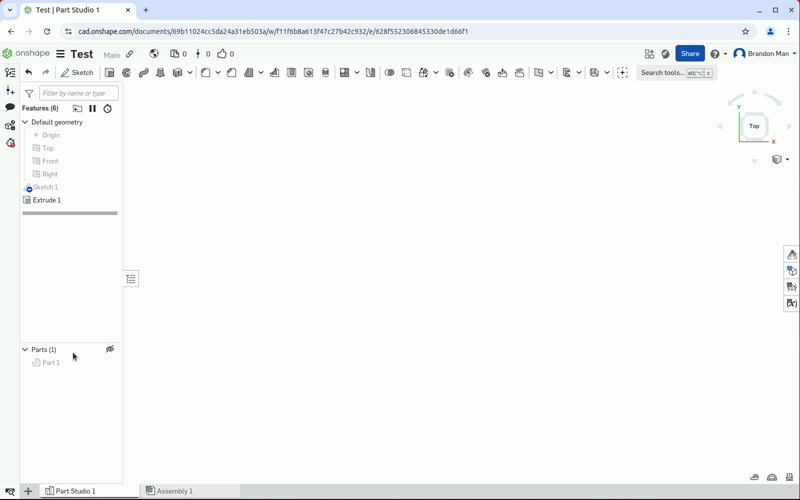
key(shift+y)
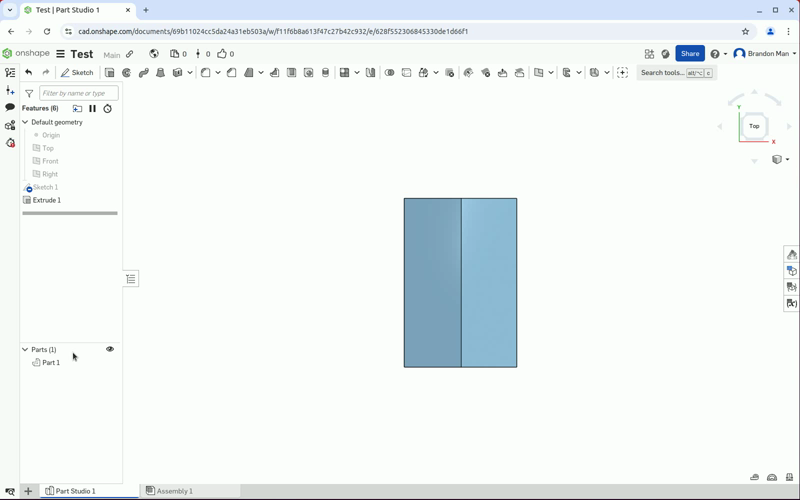
mouse_move(541, 75)
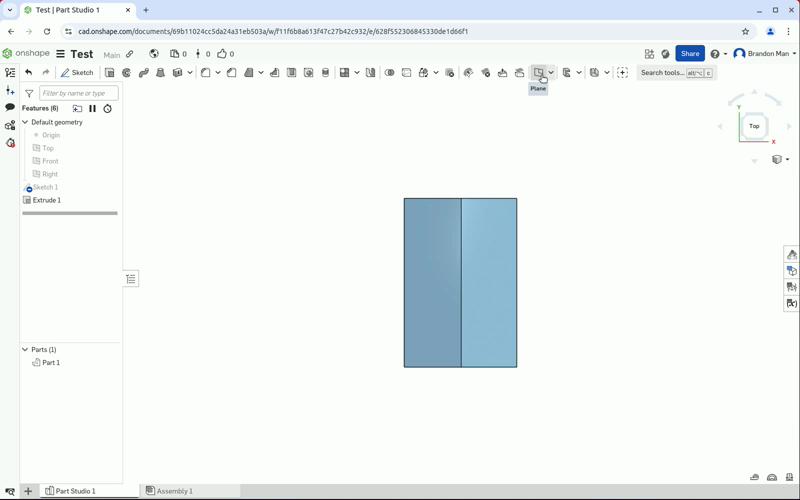
click(541, 75)
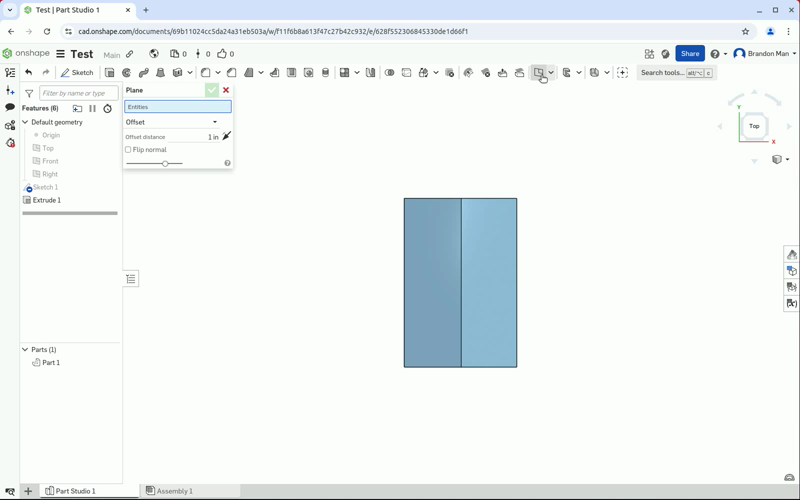
mouse_move(73, 150)
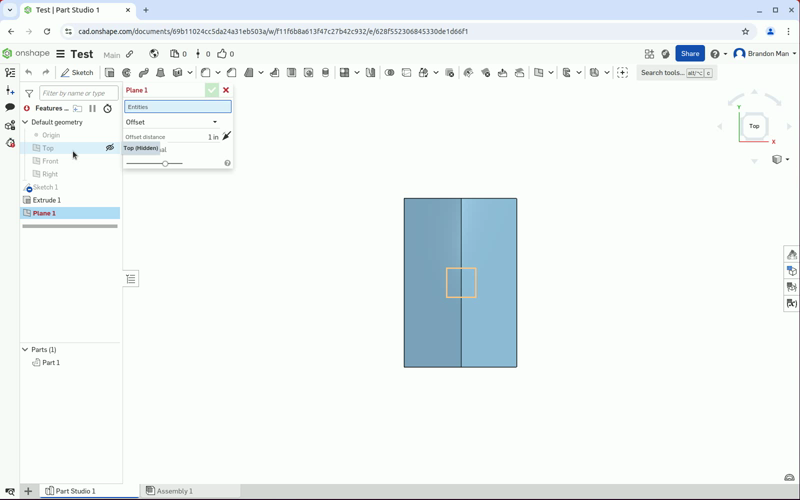
click(73, 150)
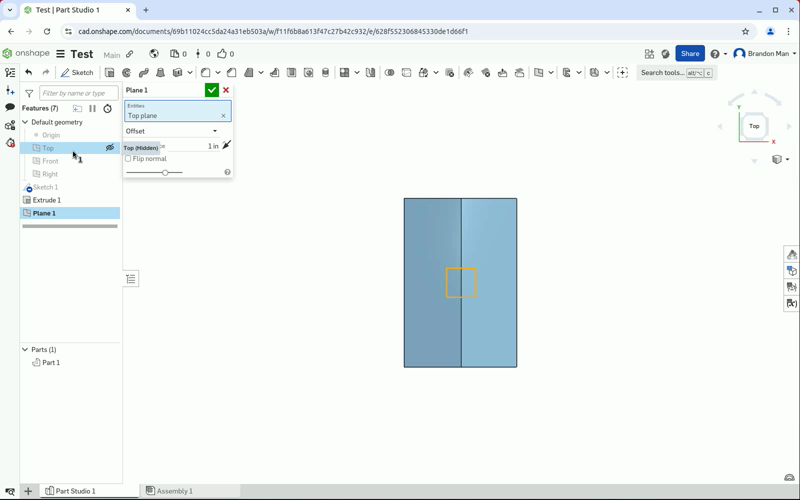
key(tab, 2)
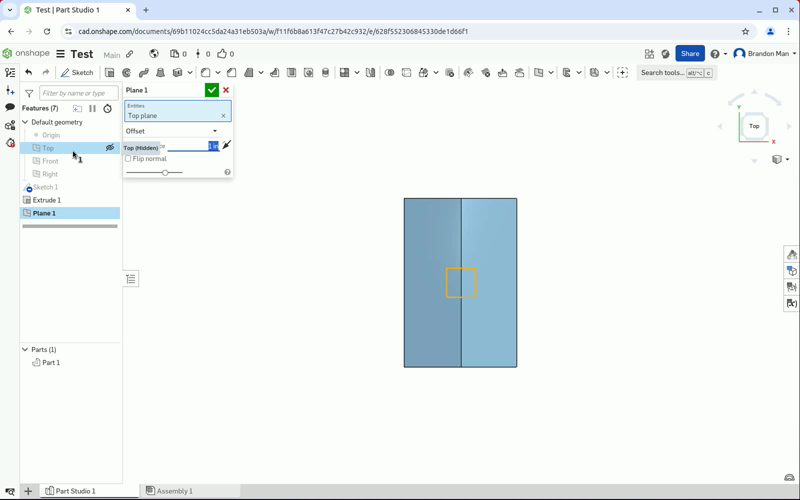
text(23.108)
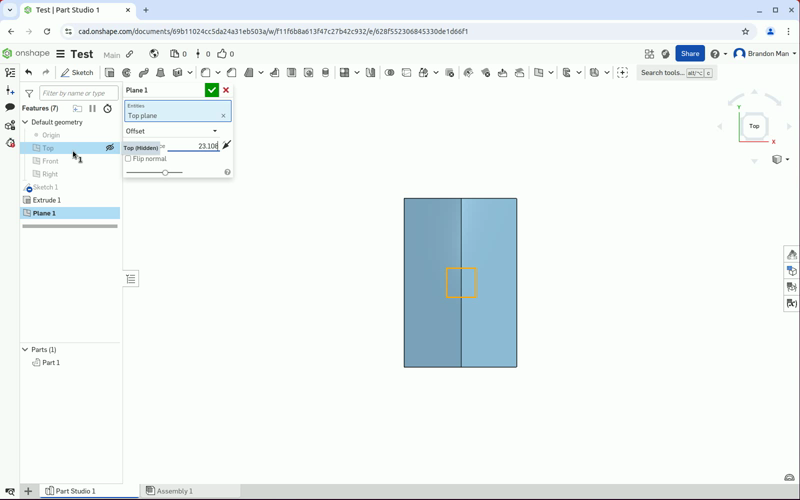
key(enter, 2)
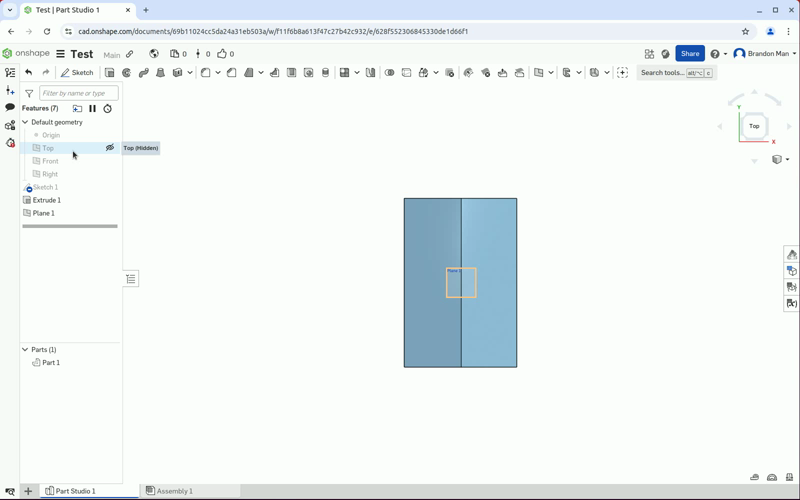
key(shift+s)
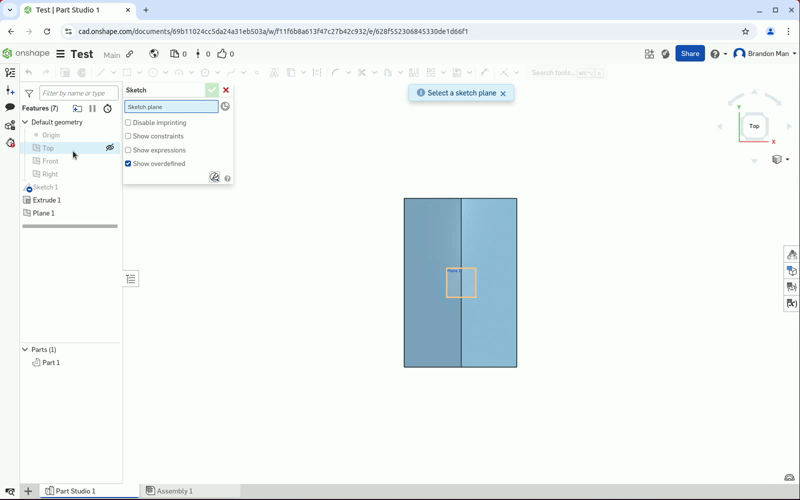
mouse_move(73, 215)
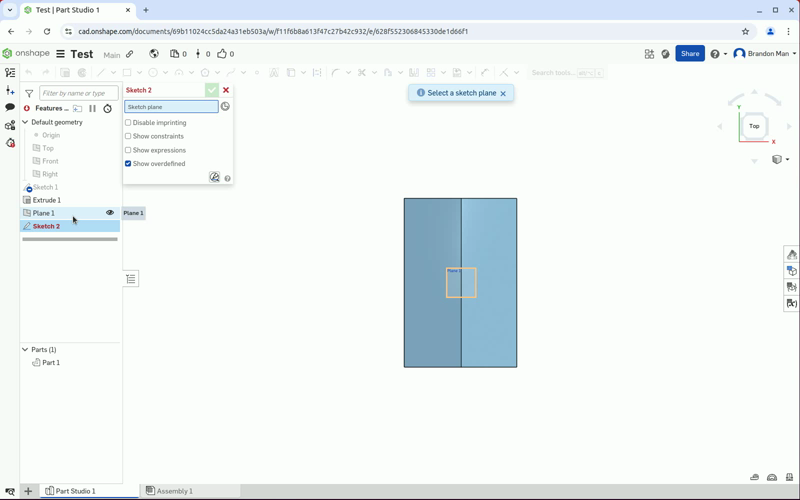
click(73, 215)
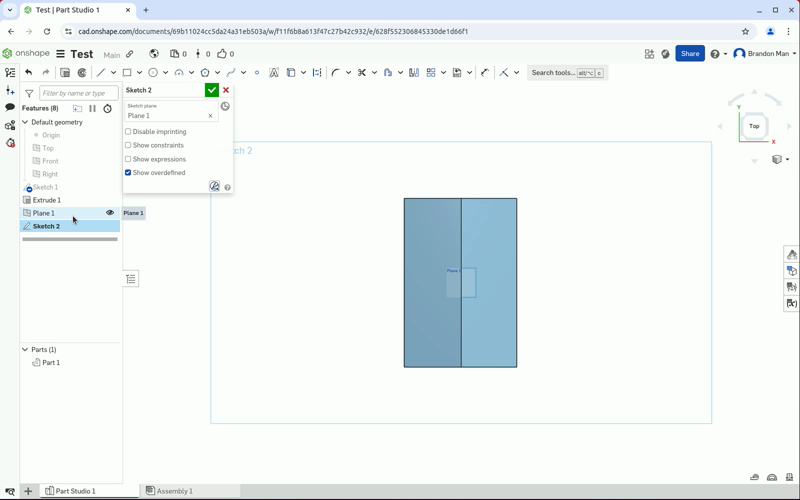
mouse_move(73, 352)
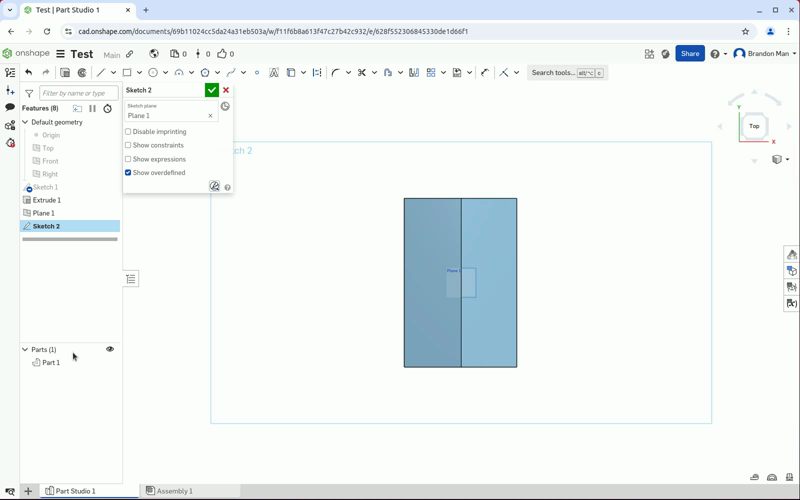
key(y)
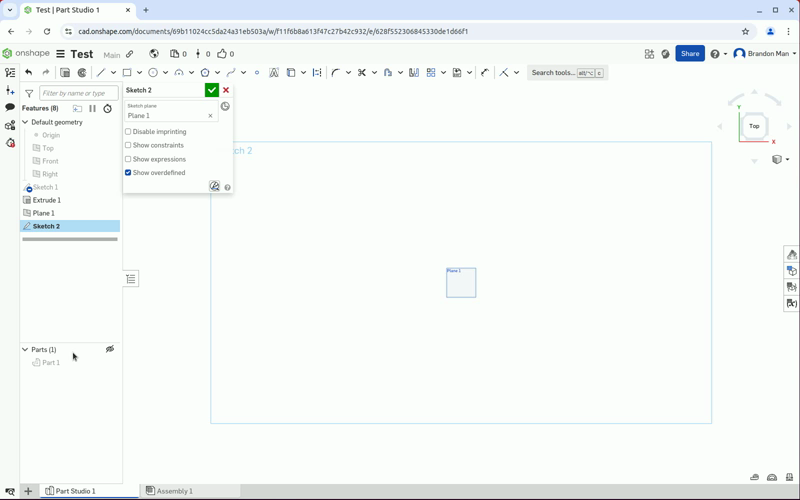
key(l)
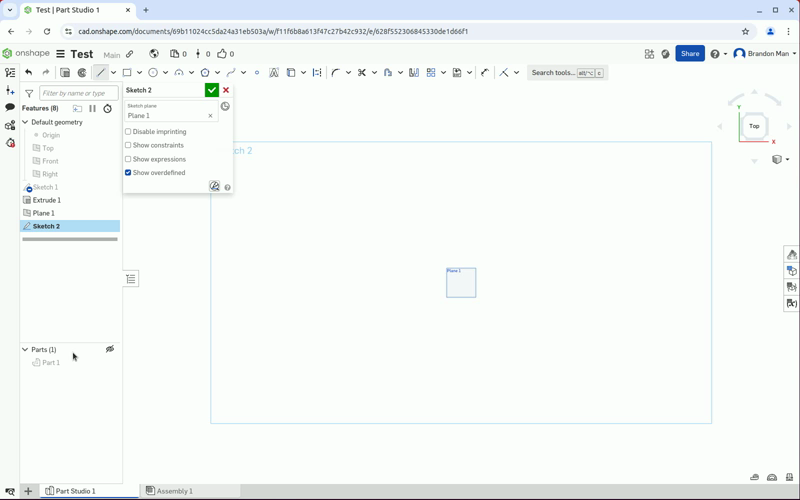
key_down(shift)
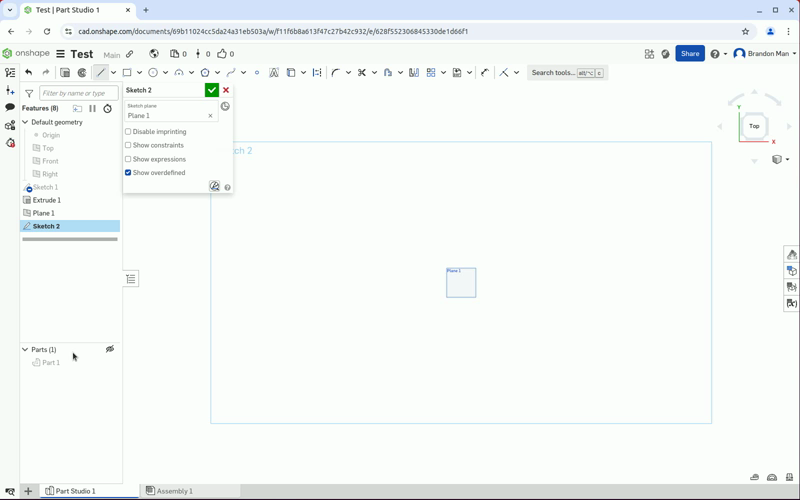
mouse_move(460, 339)
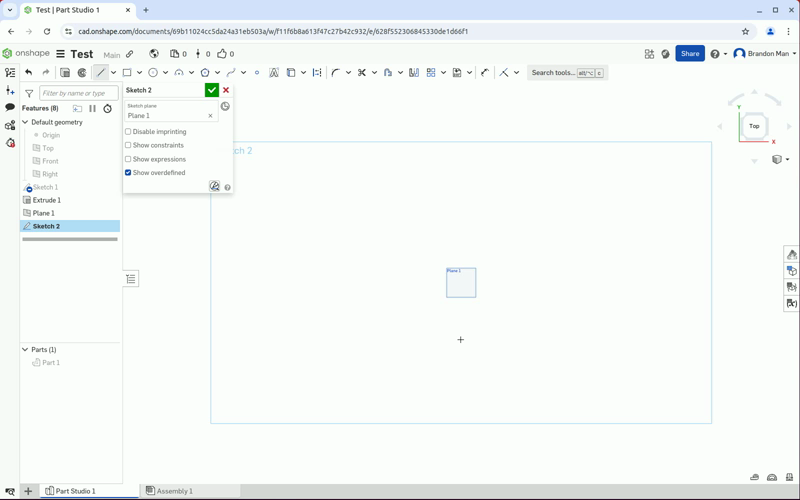
click(460, 339)
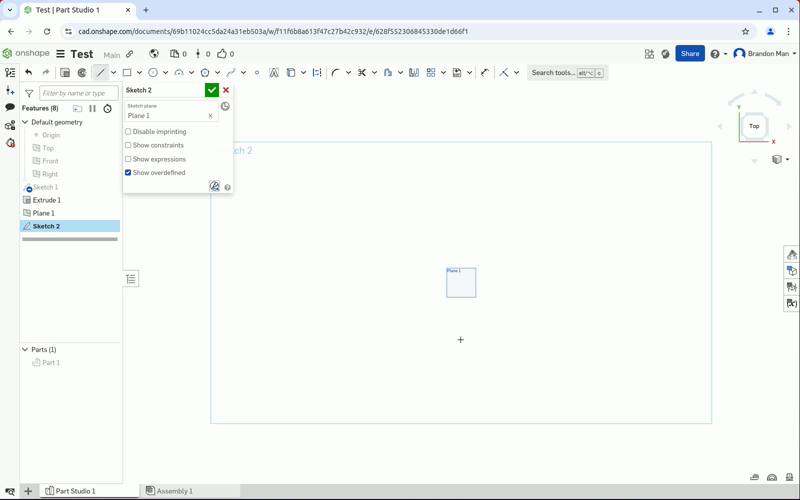
key_up(shift)
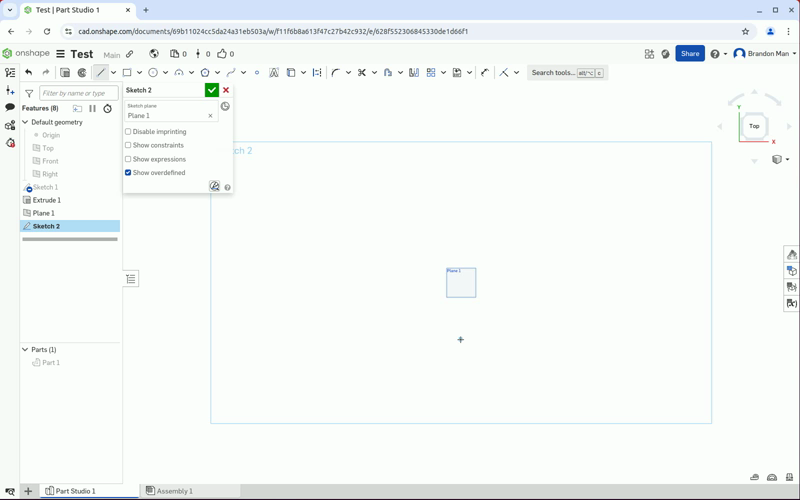
key_down(shift)
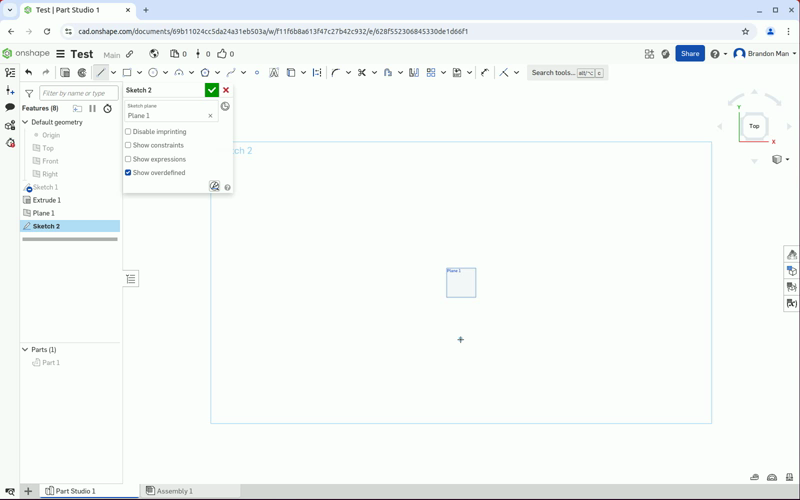
mouse_move(490, 339)
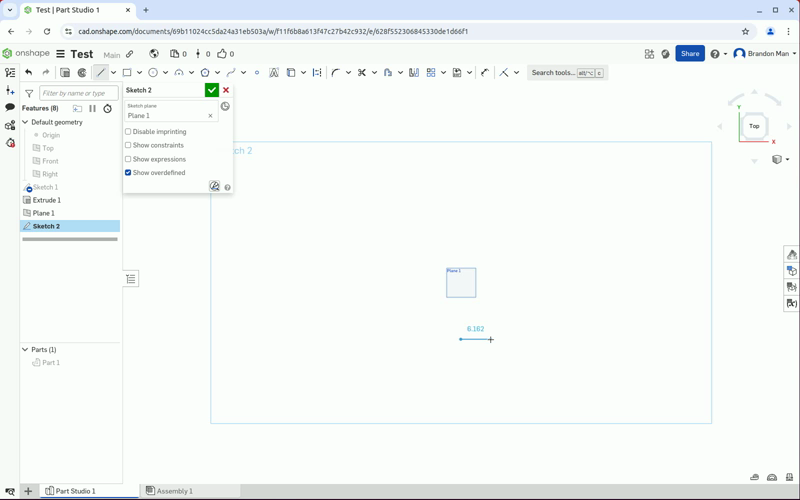
mouse_move(489, 339)
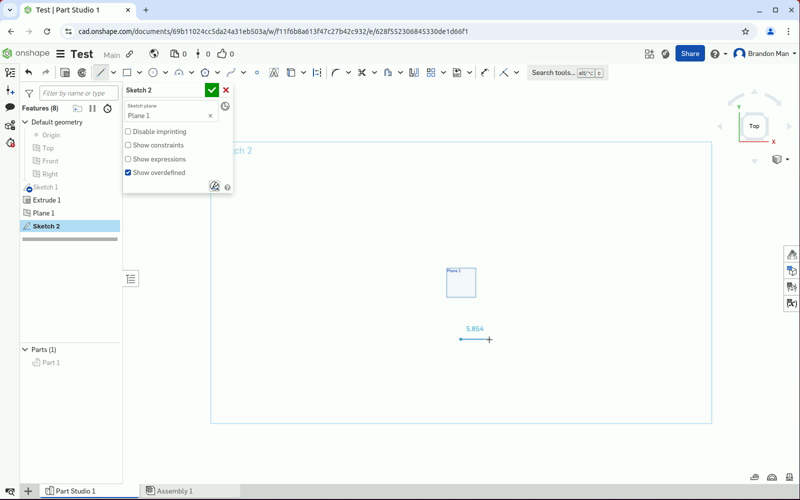
click(489, 339)
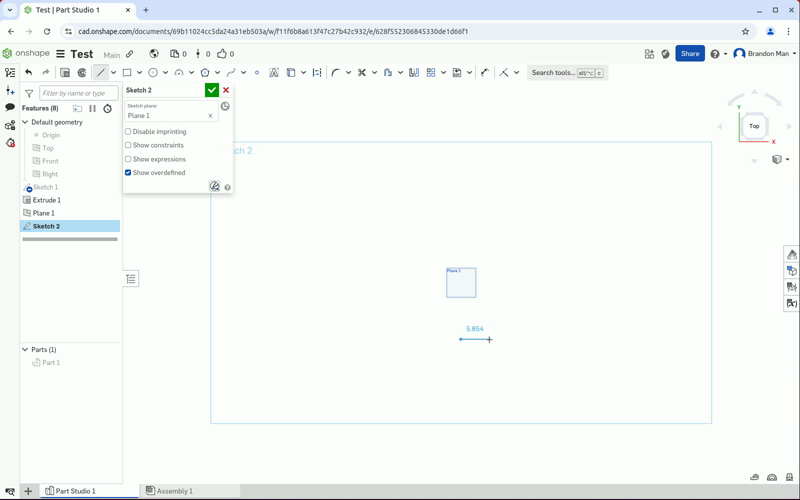
key_up(shift)
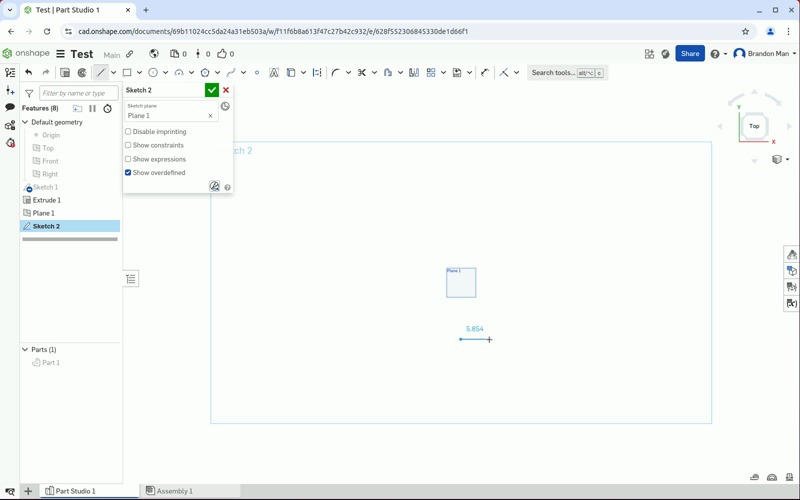
key_down(shift)
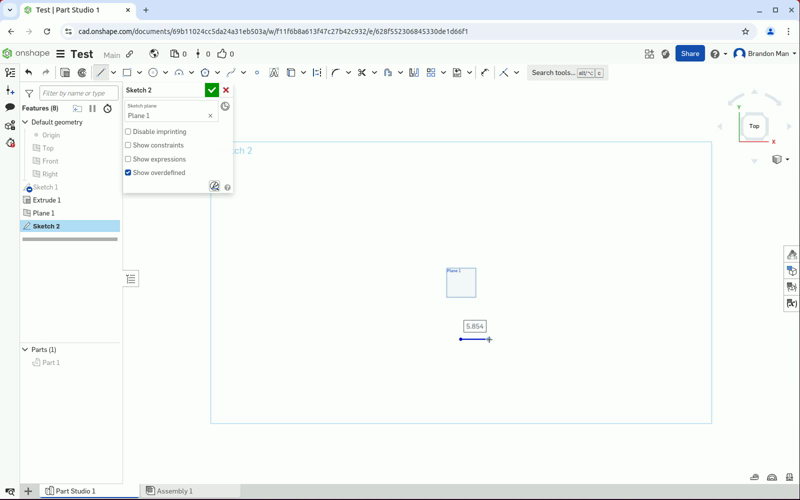
mouse_move(519, 339)
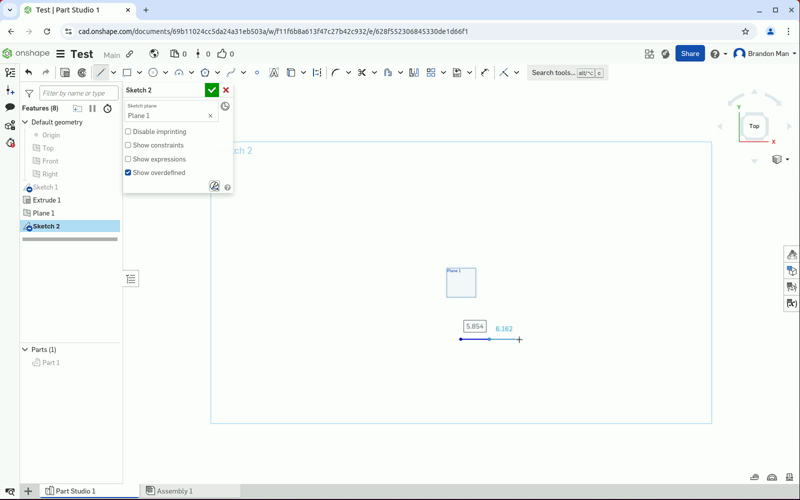
mouse_move(489, 310)
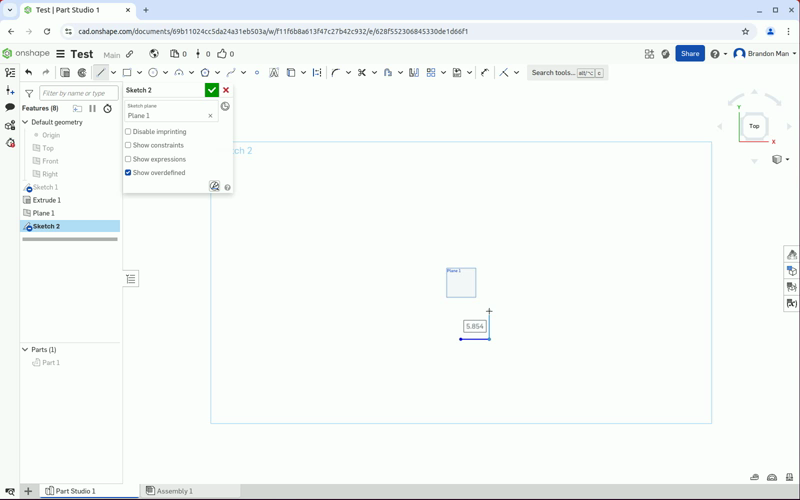
click(489, 310)
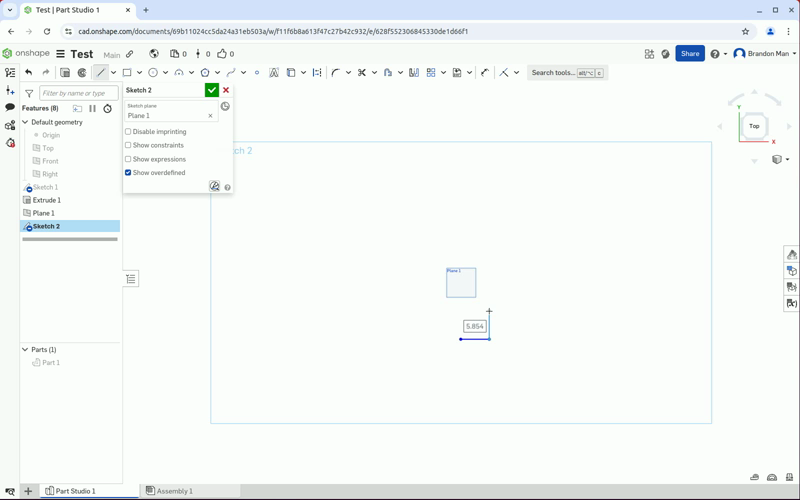
key_up(shift)
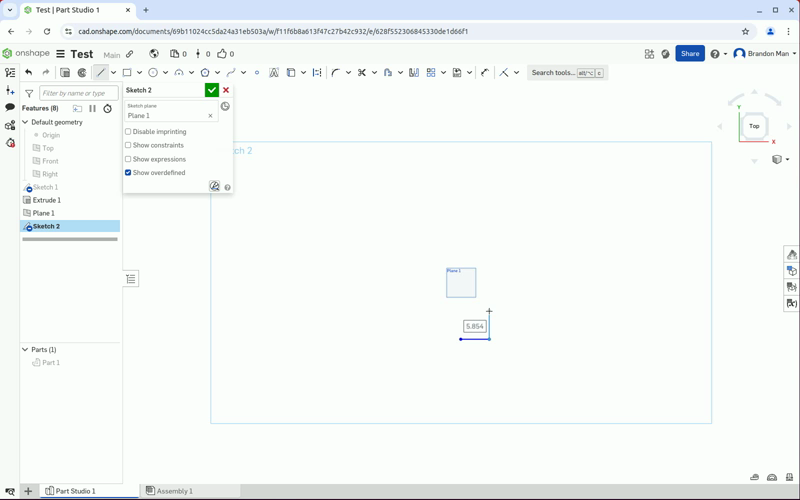
key_down(shift)
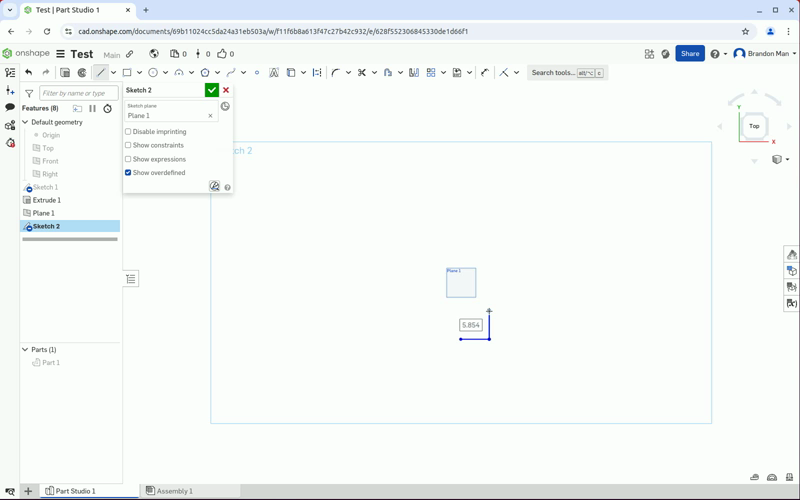
mouse_move(519, 310)
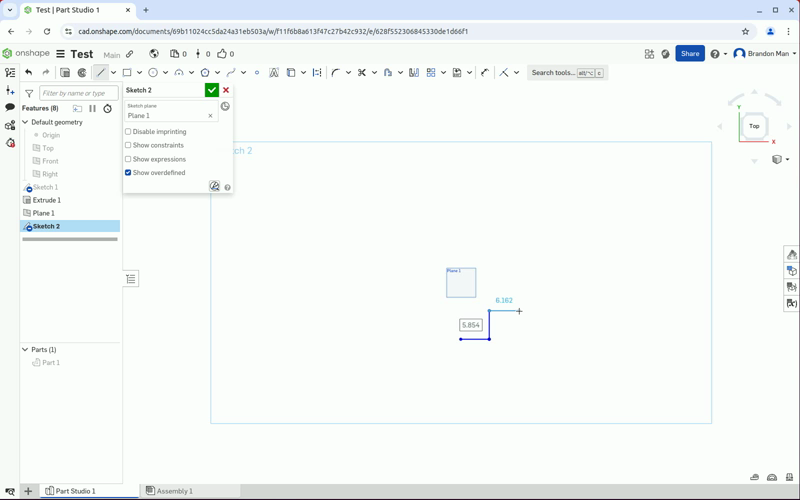
mouse_move(517, 310)
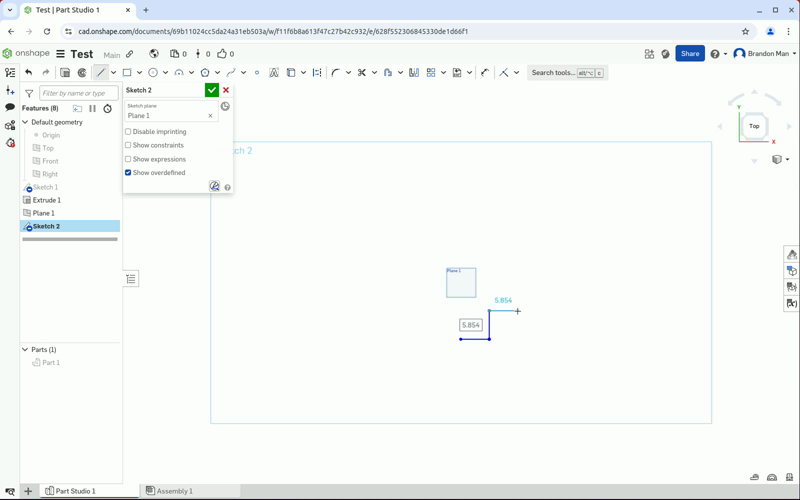
click(517, 310)
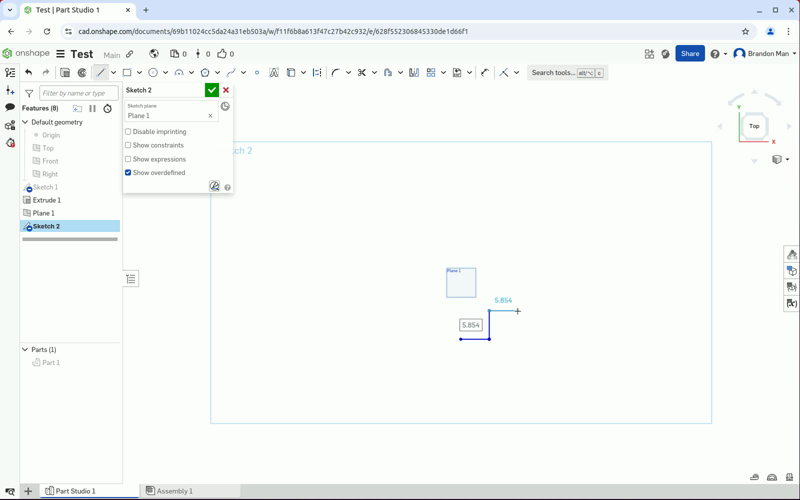
key_up(shift)
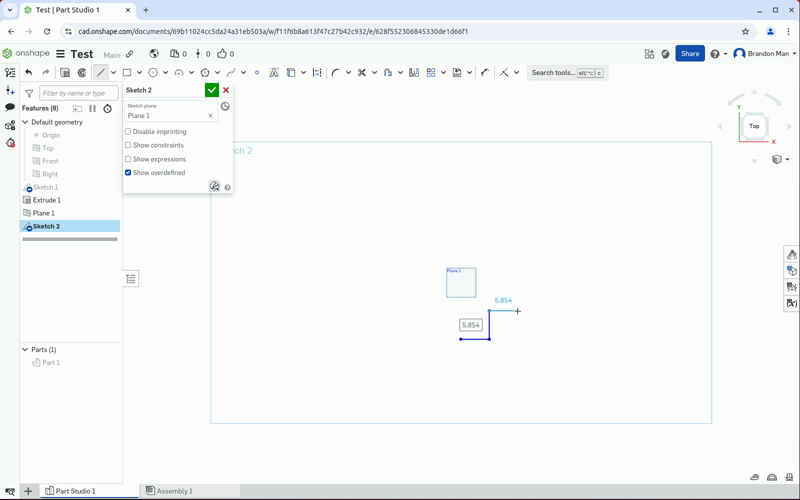
key_down(shift)
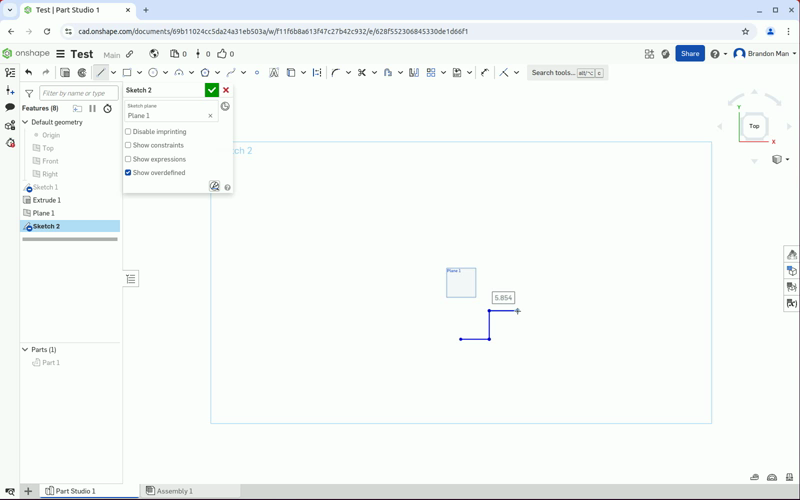
mouse_move(547, 310)
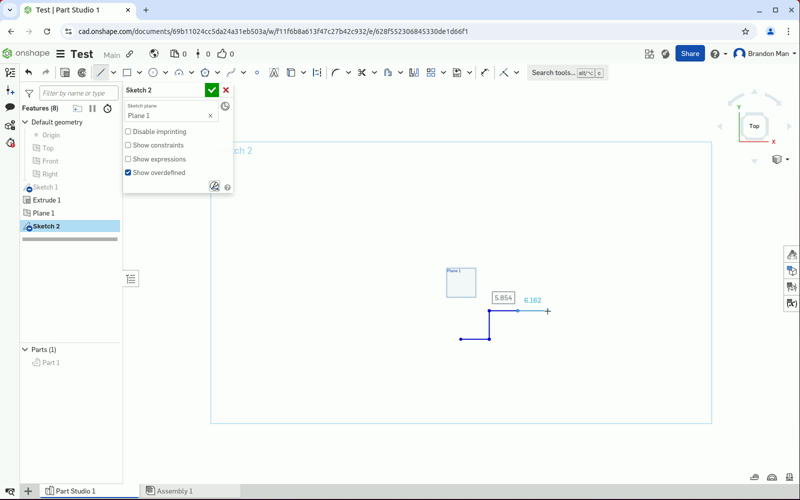
mouse_move(517, 255)
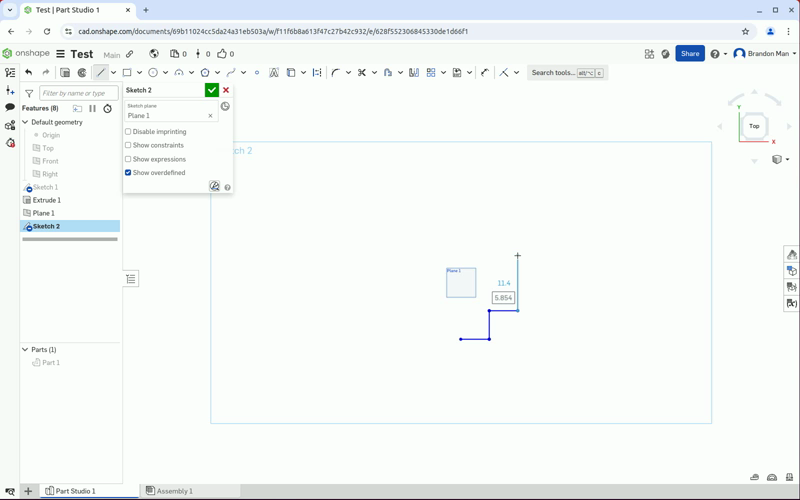
click(517, 255)
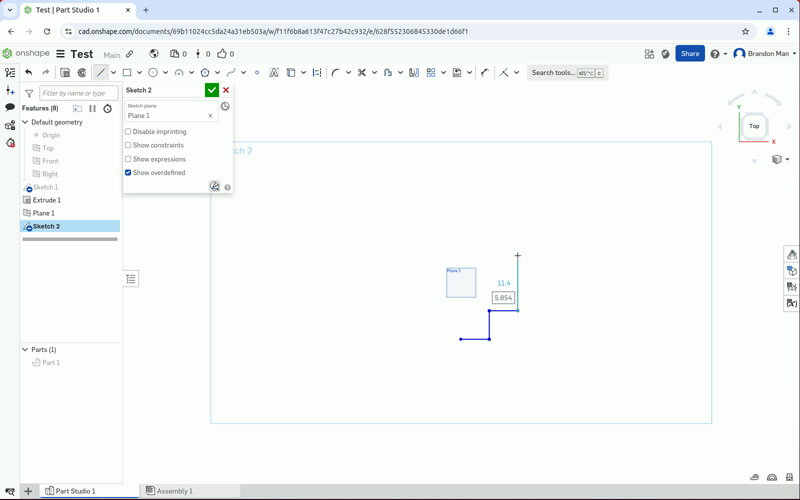
key_up(shift)
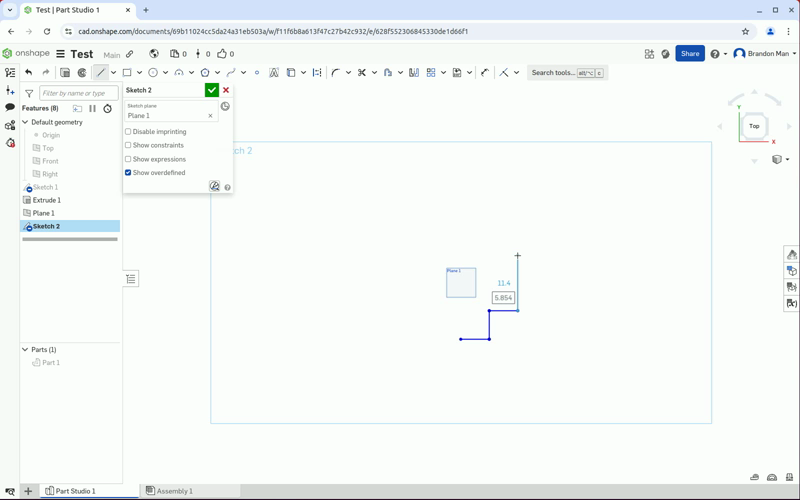
key_down(shift)
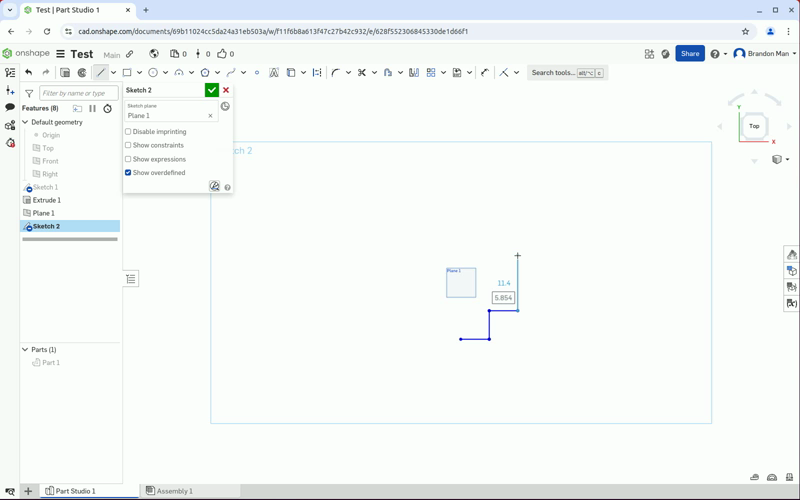
mouse_move(547, 255)
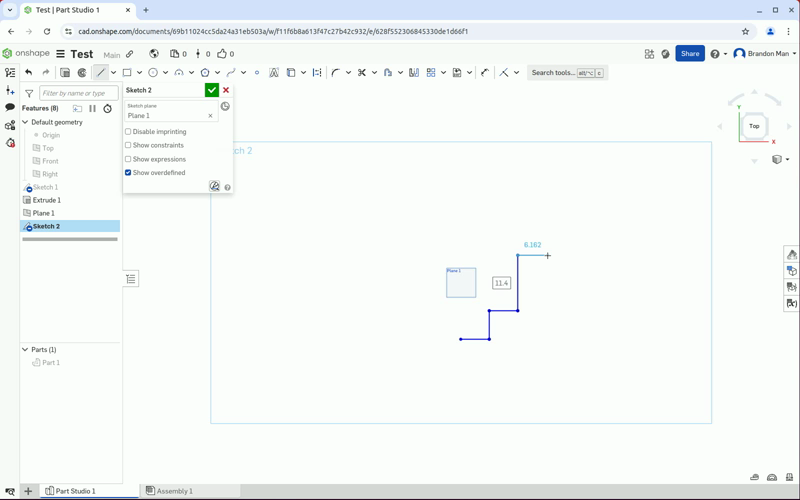
mouse_move(489, 255)
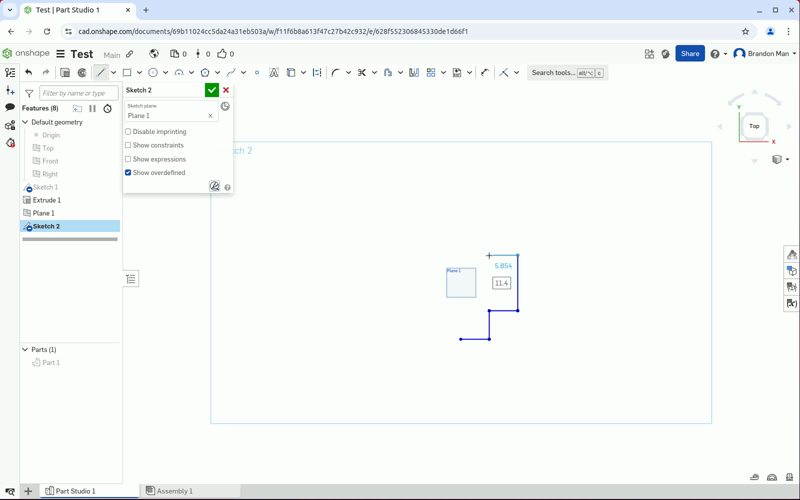
click(489, 255)
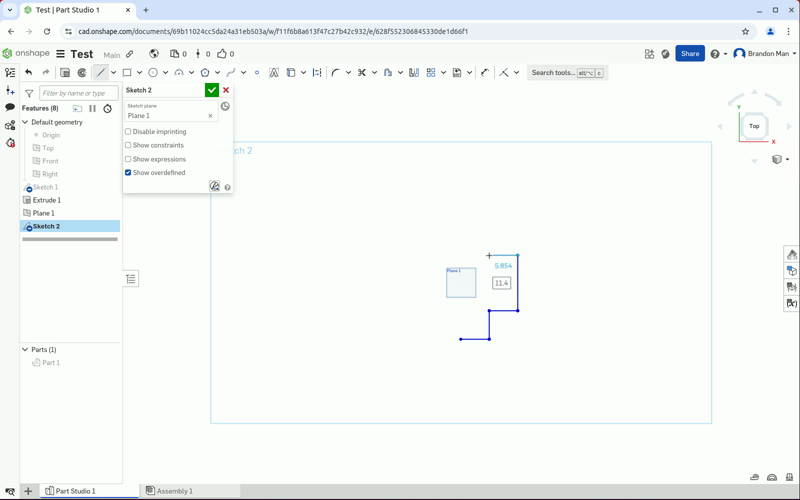
key_up(shift)
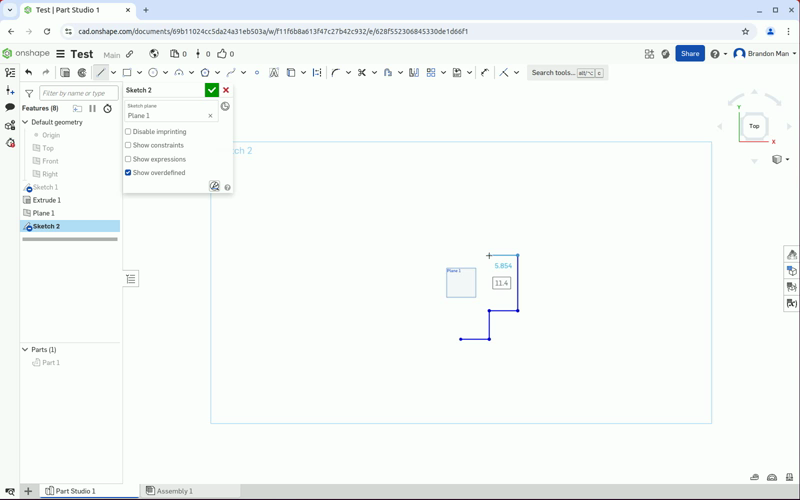
key_down(shift)
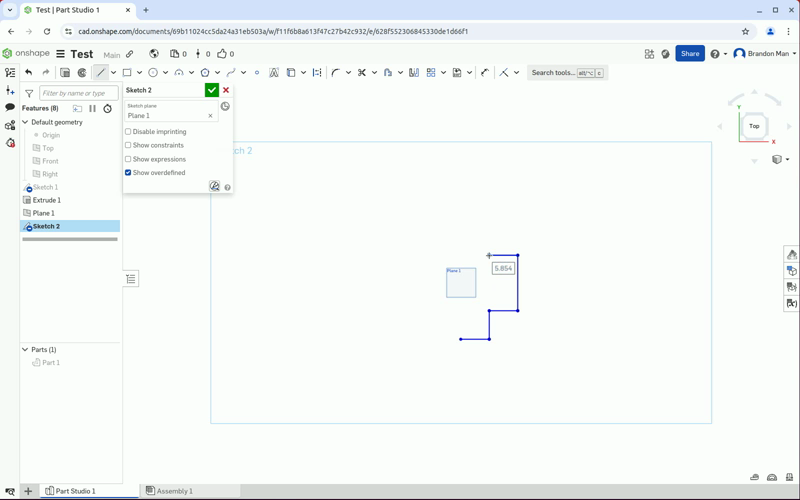
mouse_move(519, 255)
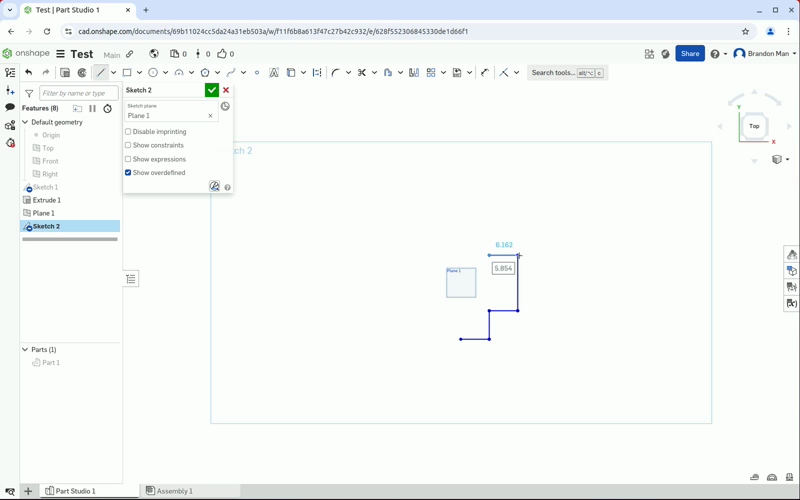
mouse_move(489, 226)
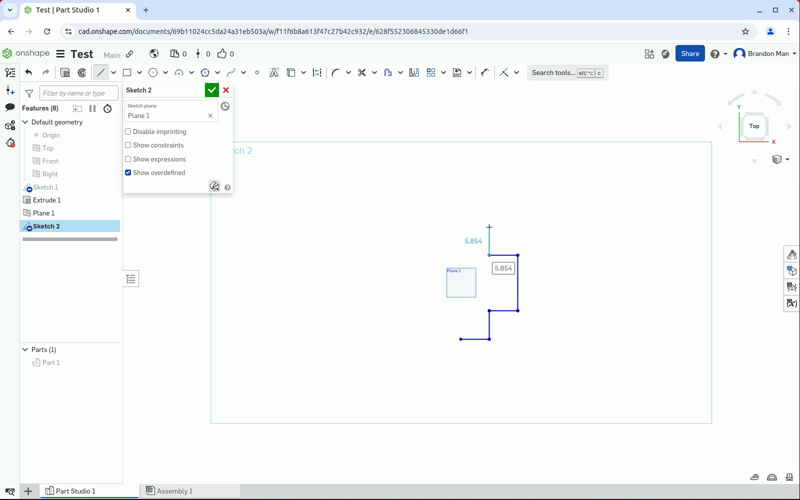
click(489, 226)
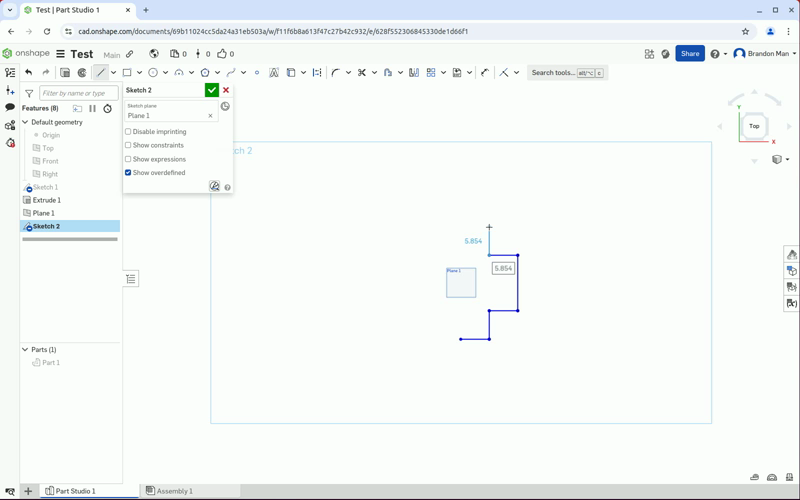
key_up(shift)
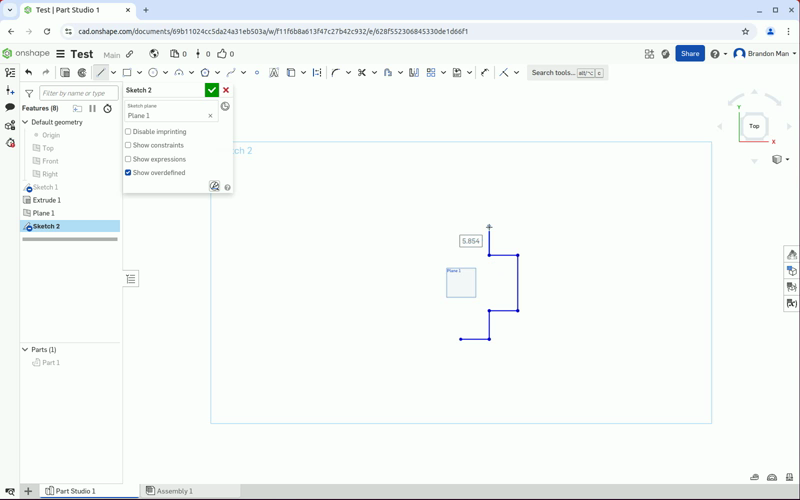
key_down(shift)
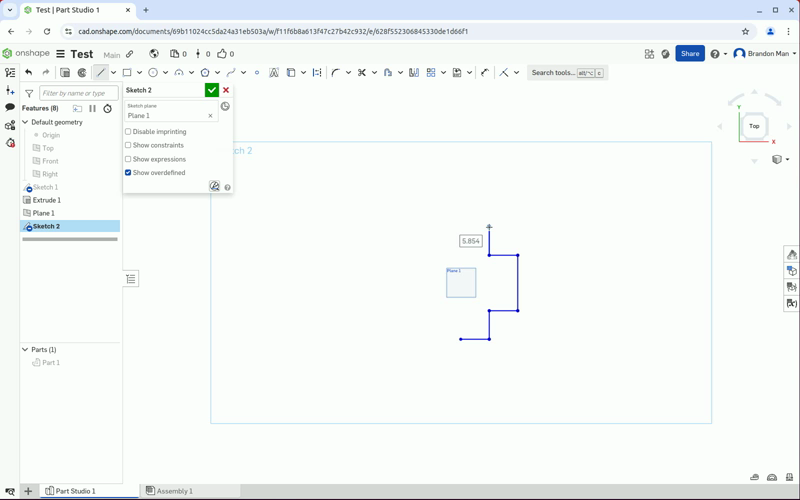
mouse_move(519, 226)
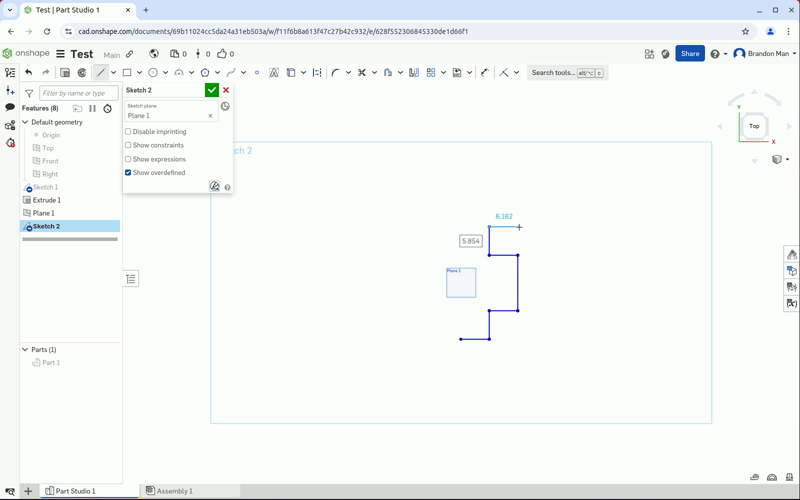
mouse_move(460, 226)
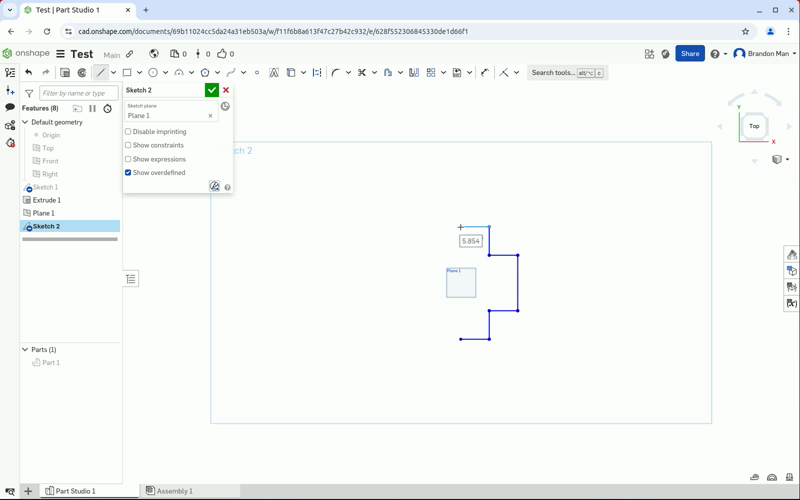
click(460, 226)
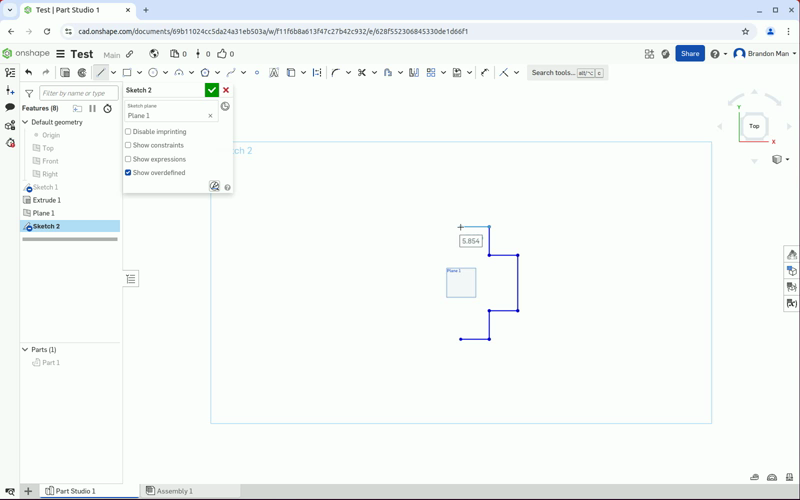
key_up(shift)
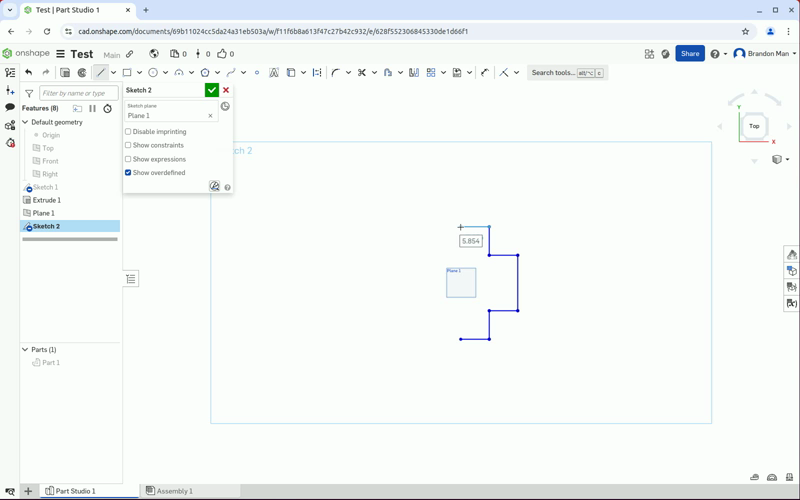
key_down(shift)
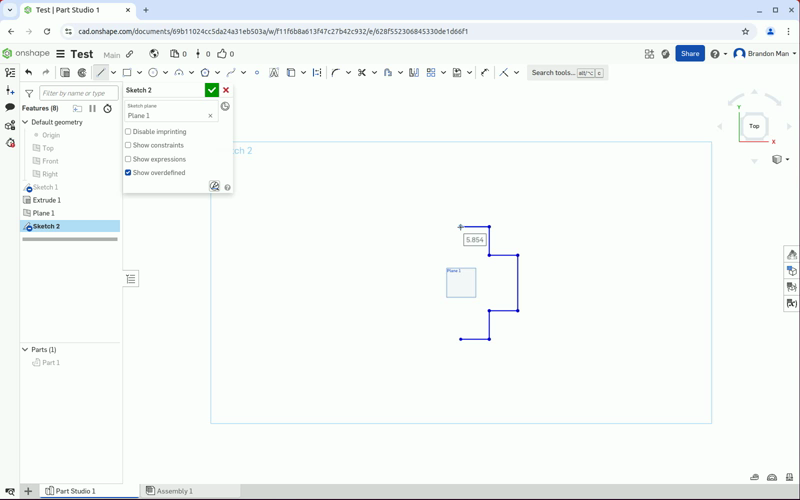
mouse_move(460, 339)
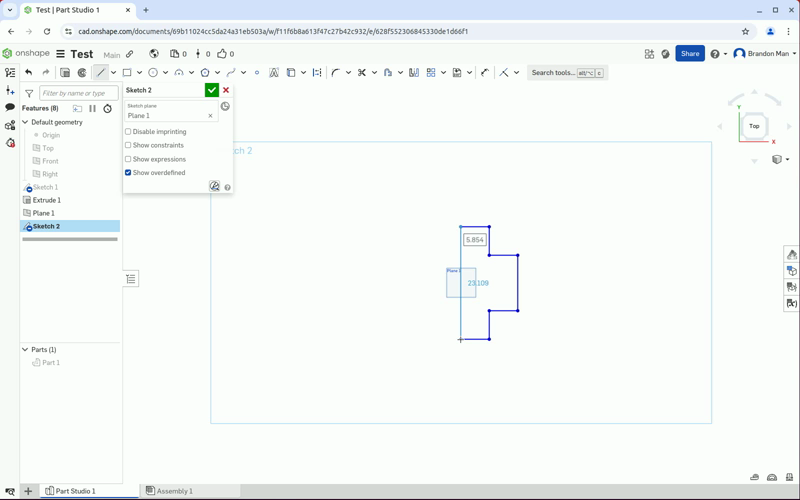
key_up(shift)
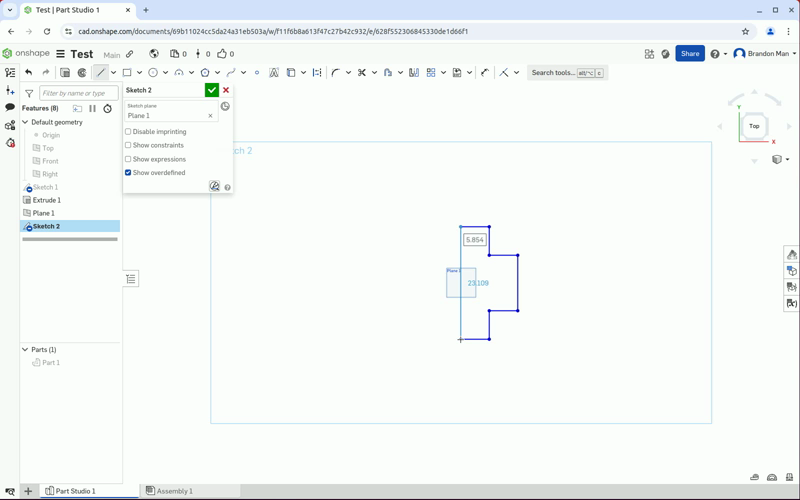
click(460, 339)
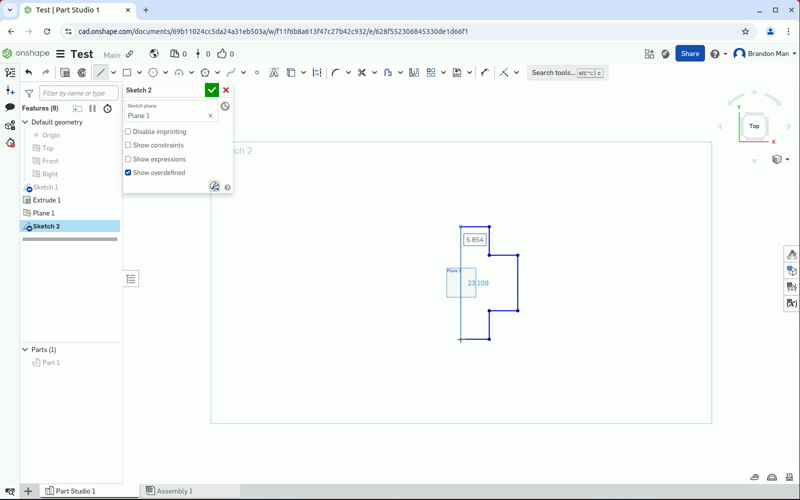
key(esc)
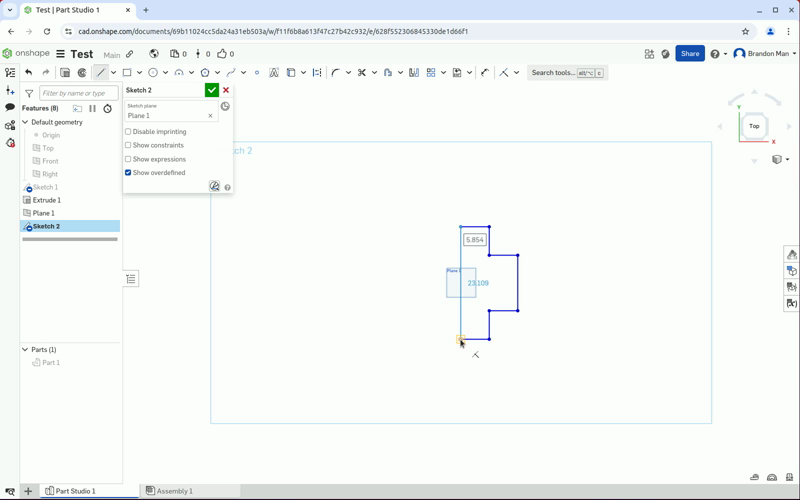
mouse_move(469, 295)
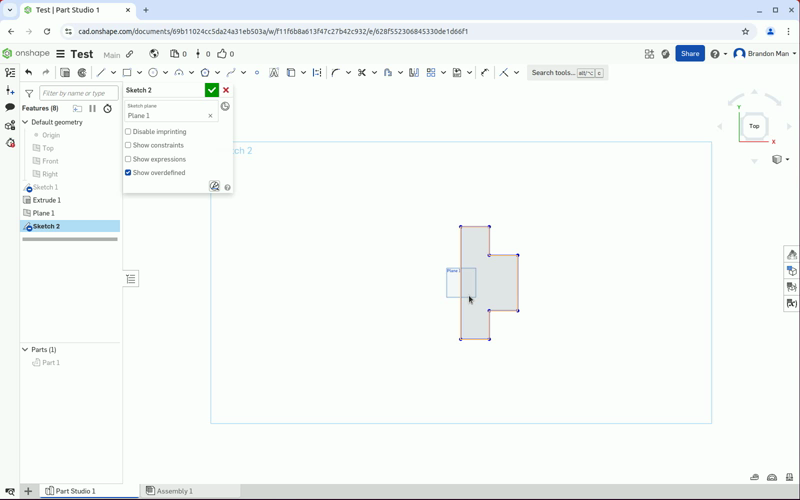
click(469, 295)
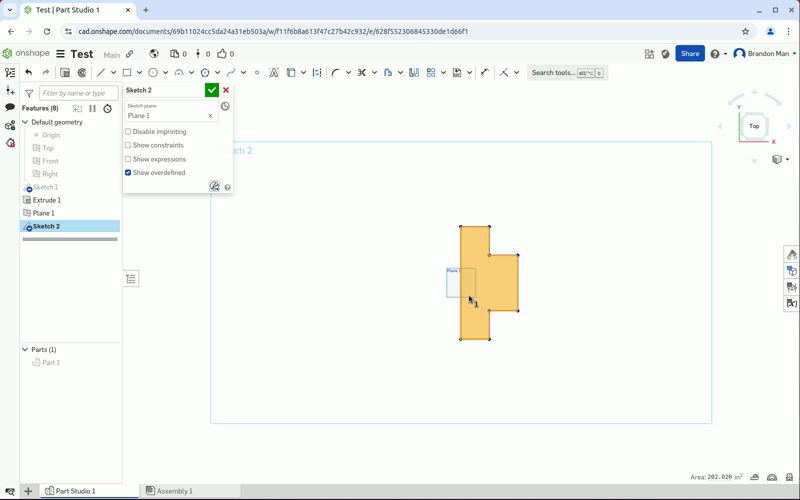
mouse_move(73, 352)
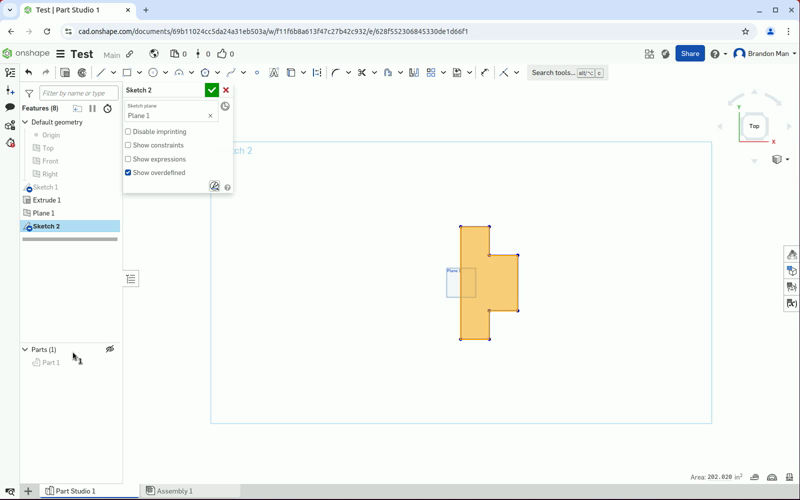
key(shift+y)
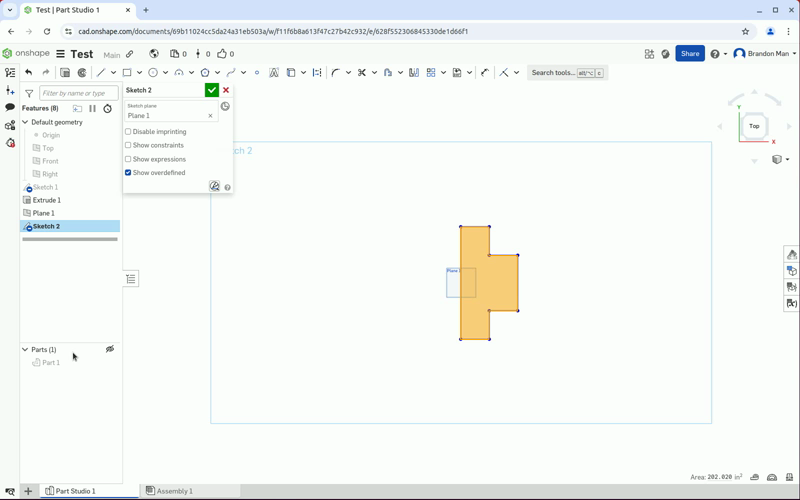
key(shift+e)
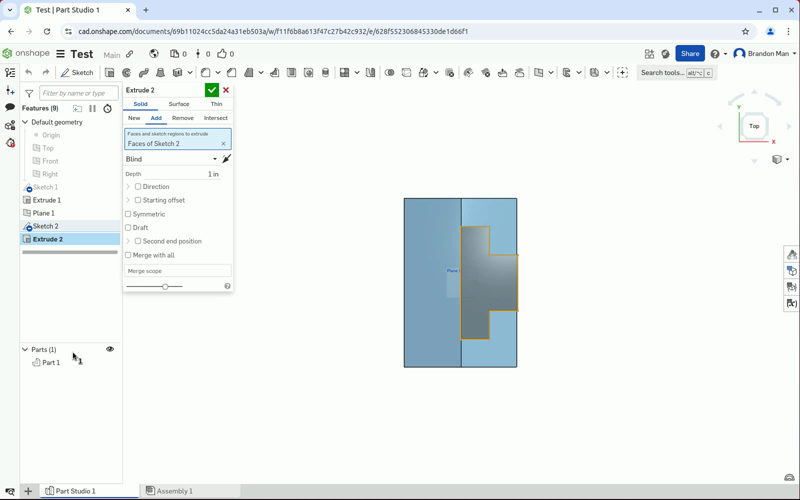
mouse_move(143, 106)
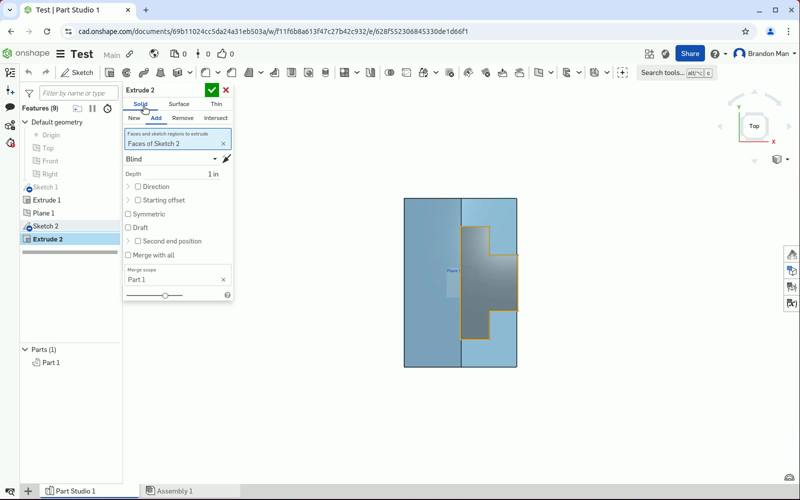
click(143, 106)
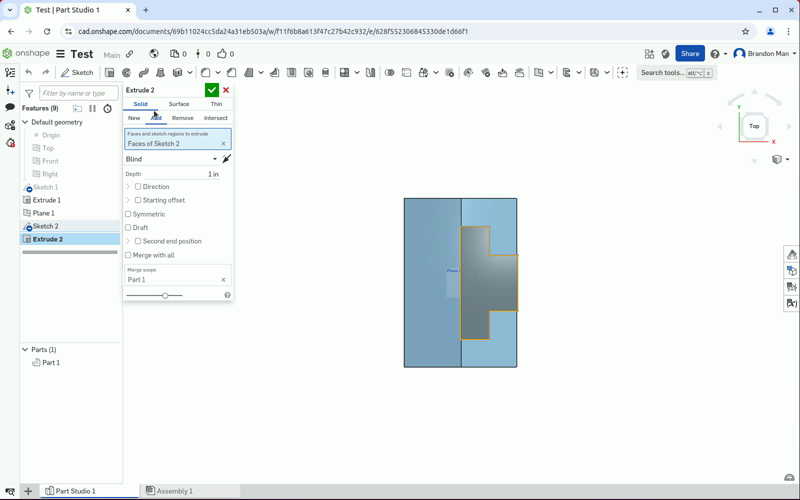
mouse_move(186, 120)
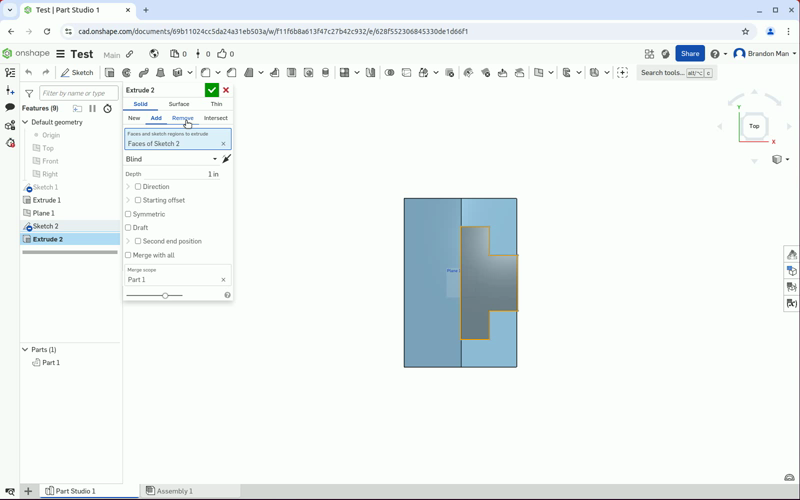
click(186, 120)
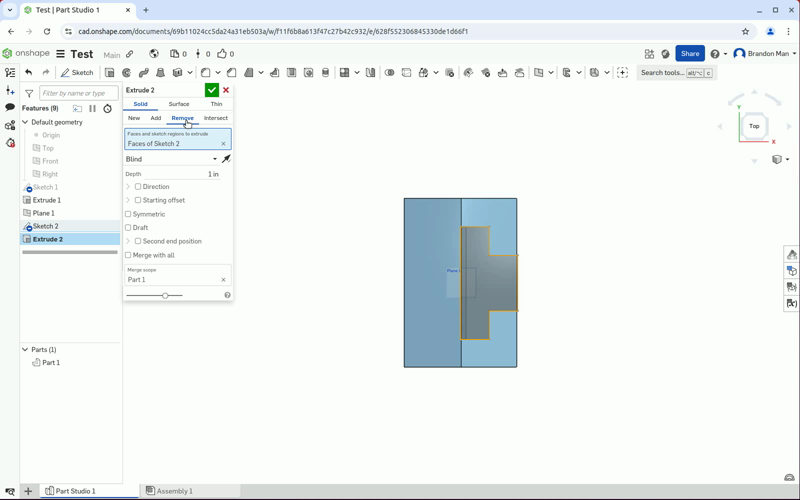
key(tab, 4)
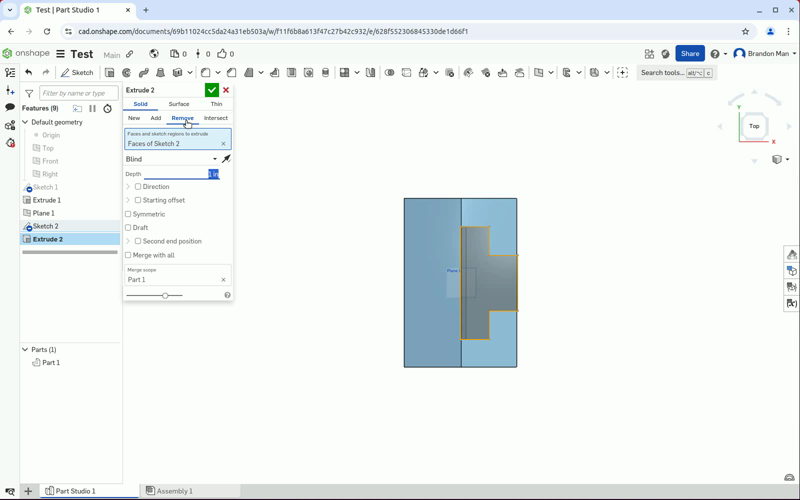
text(17.331)
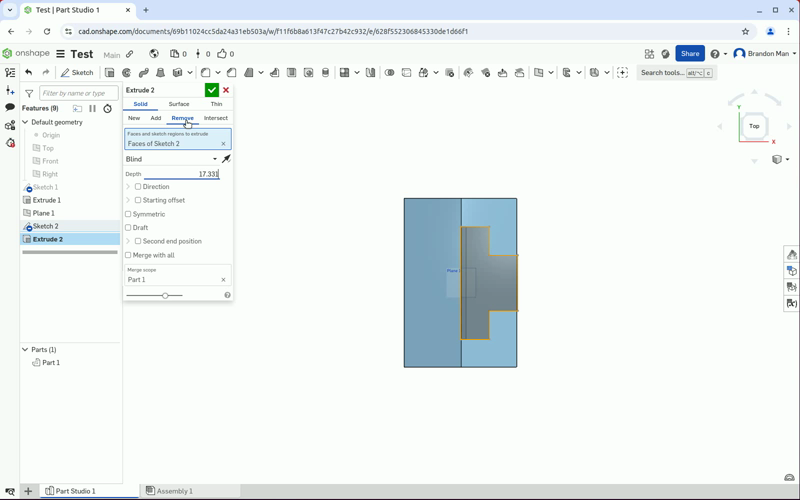
key(tab, 6)
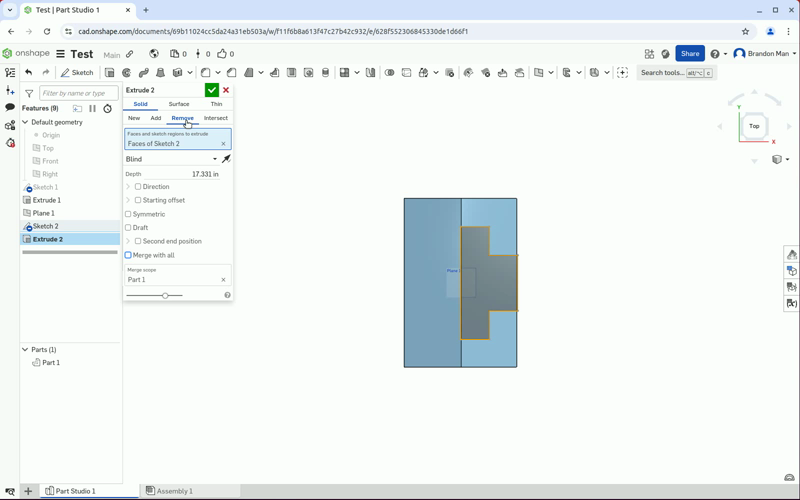
key(space)
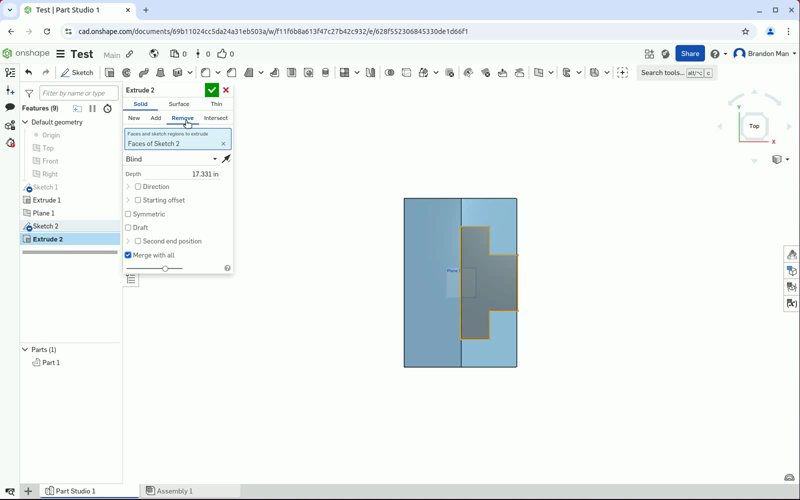
key(enter)
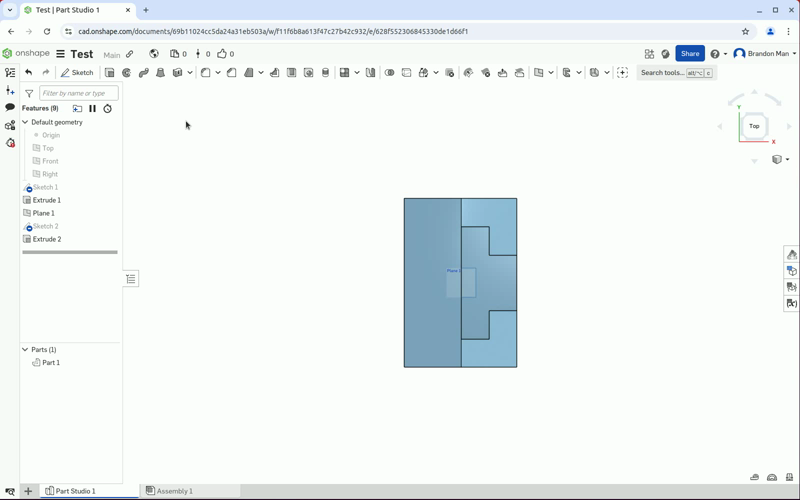
key(shift+h)
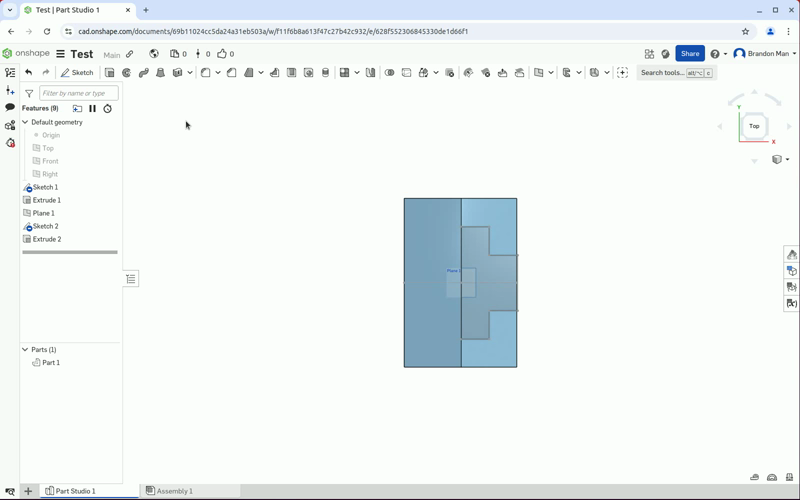
key(shift+h)
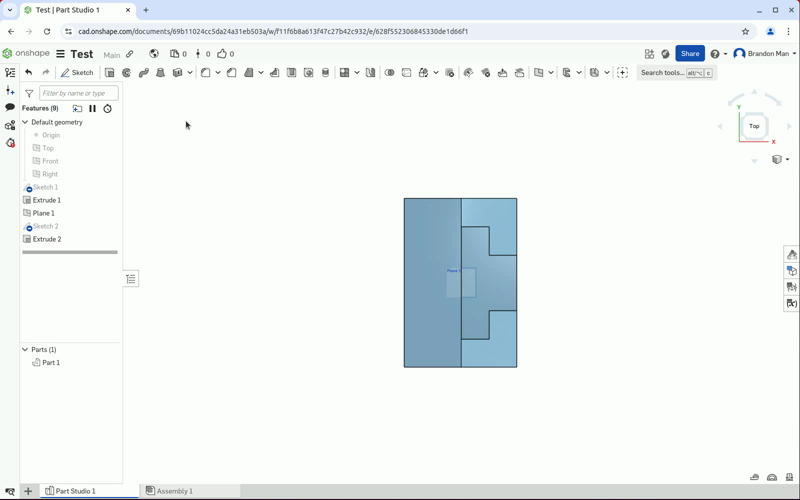
mouse_move(73, 189)
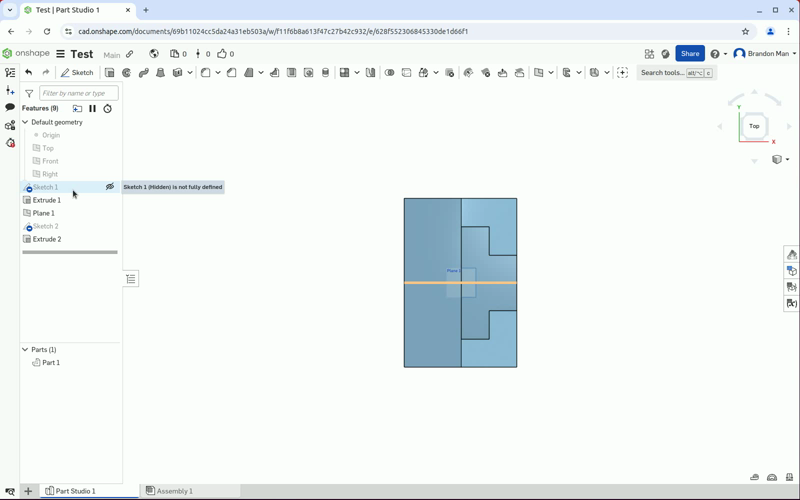
click(73, 189)
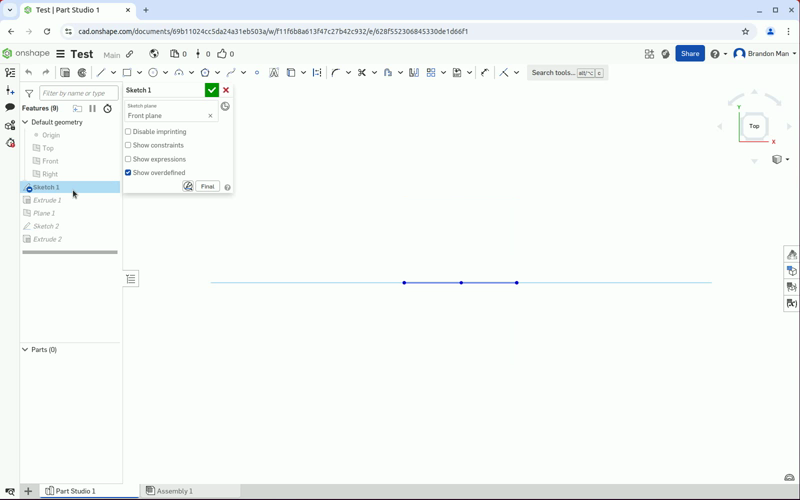
mouse_move(229, 92)
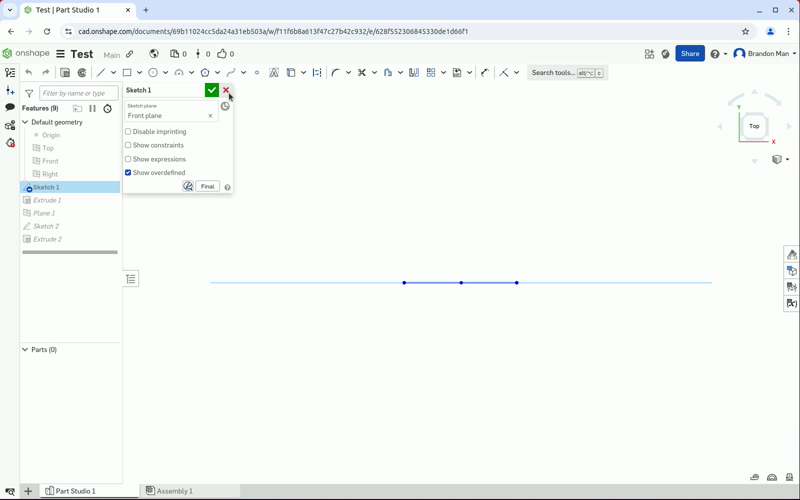
click(229, 92)
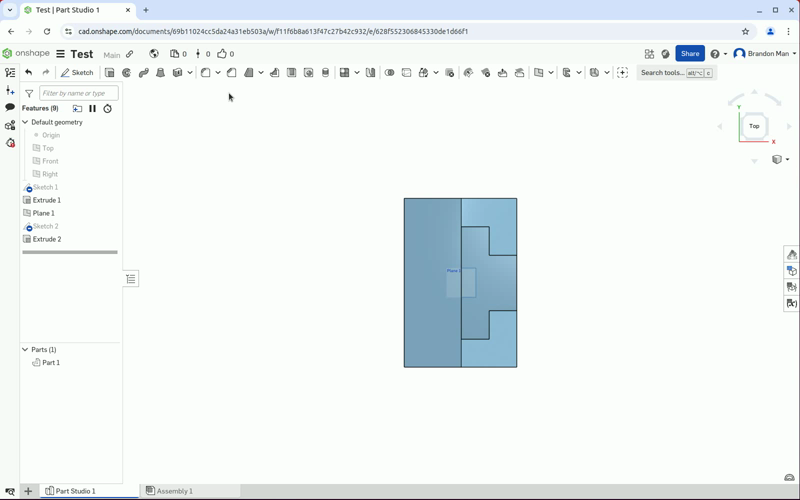
key(shift+s)
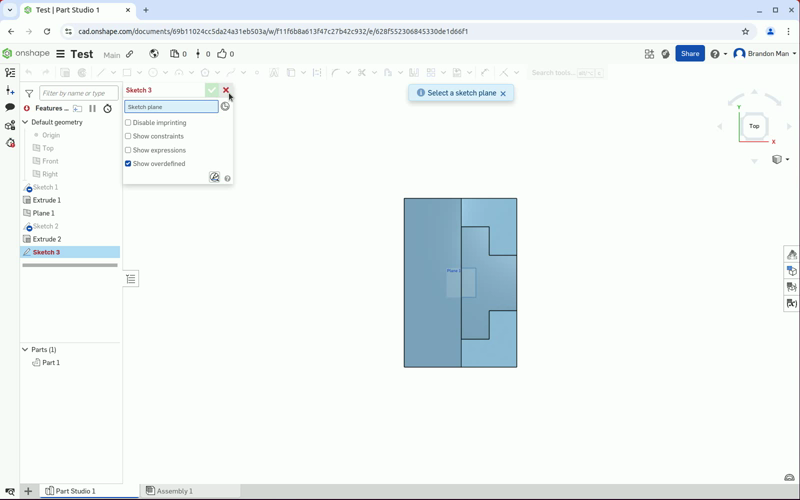
mouse_move(73, 215)
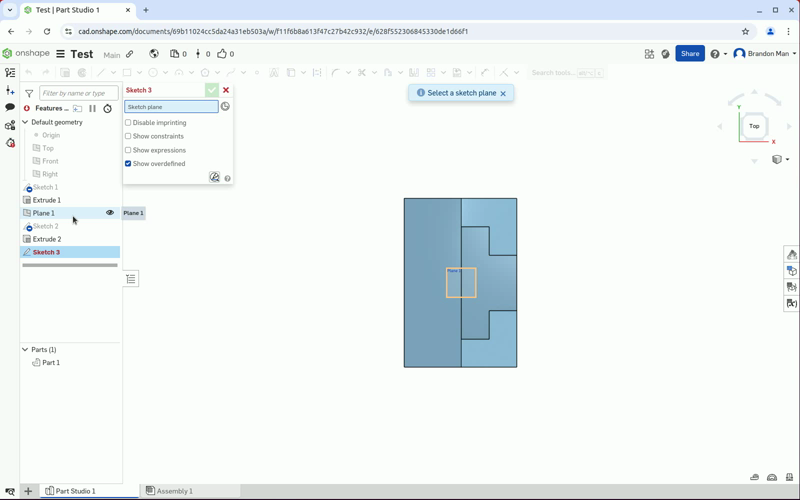
click(73, 215)
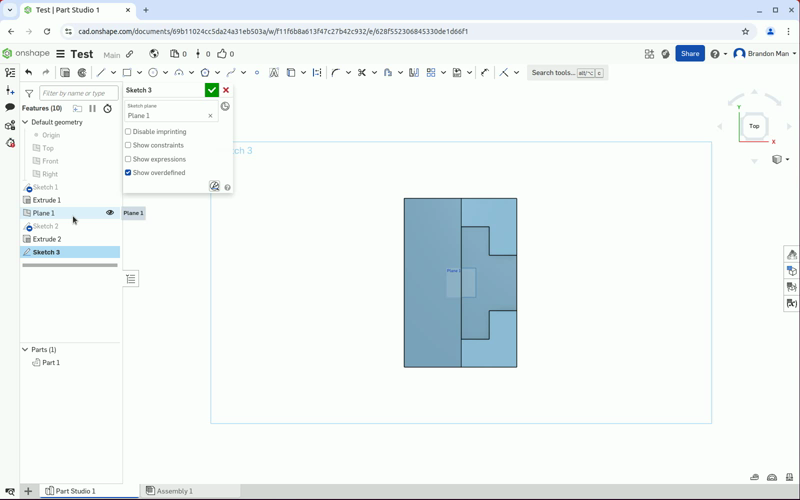
mouse_move(73, 352)
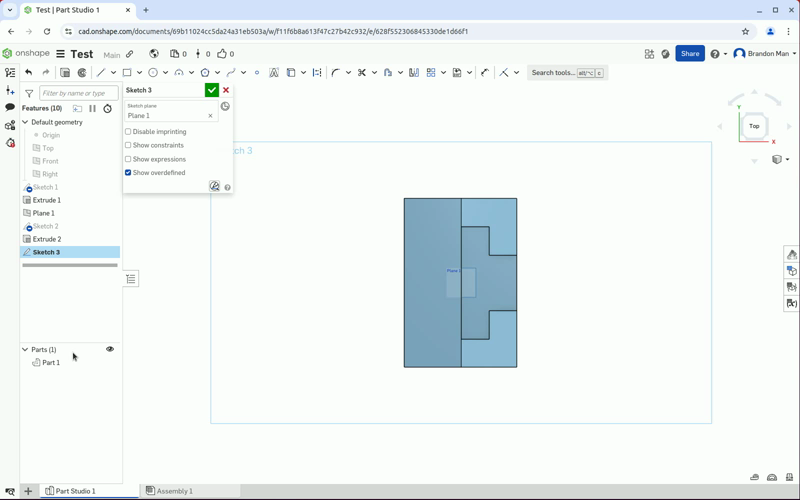
key(y)
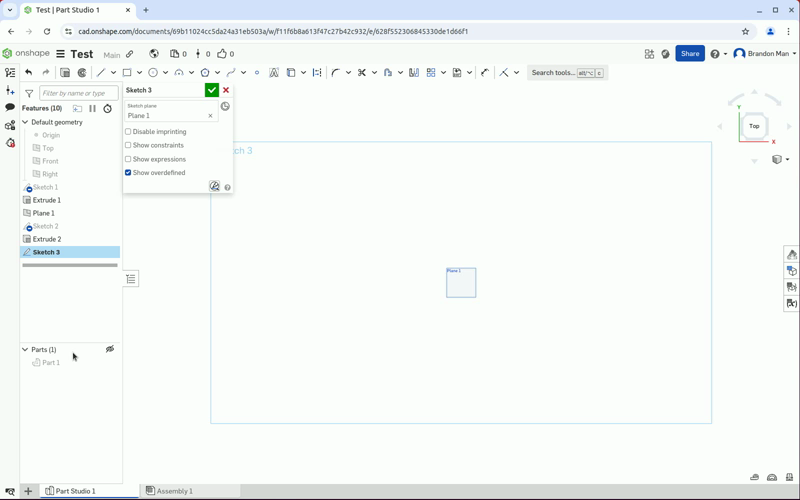
key(l)
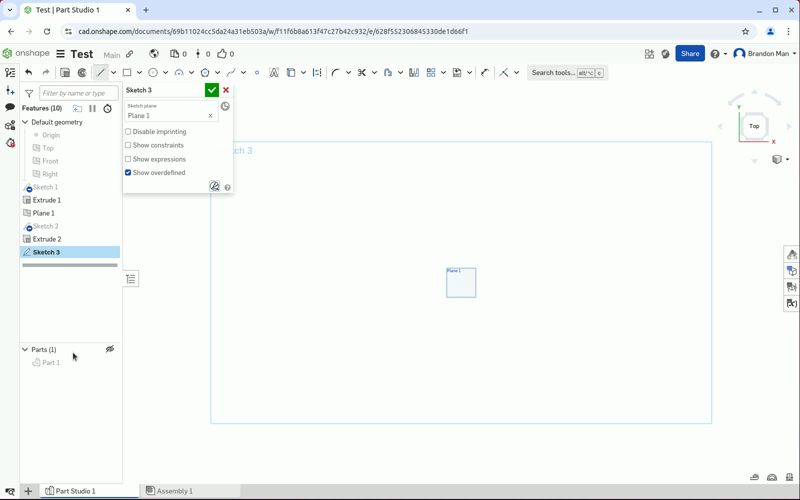
key_down(shift)
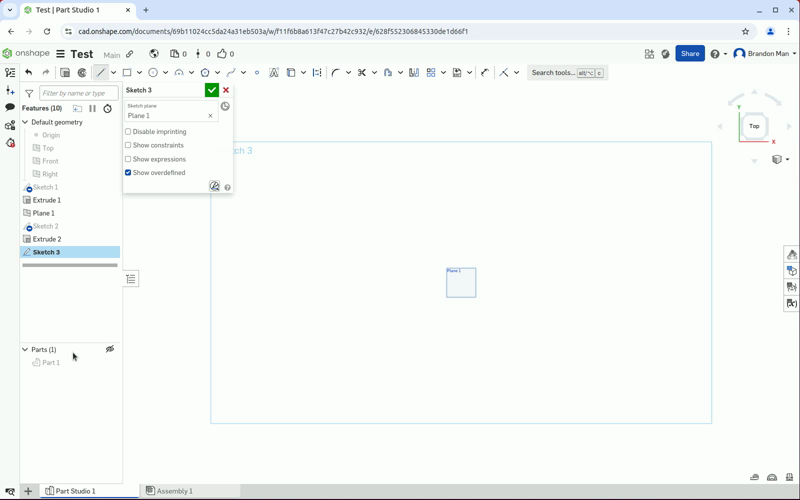
mouse_move(404, 339)
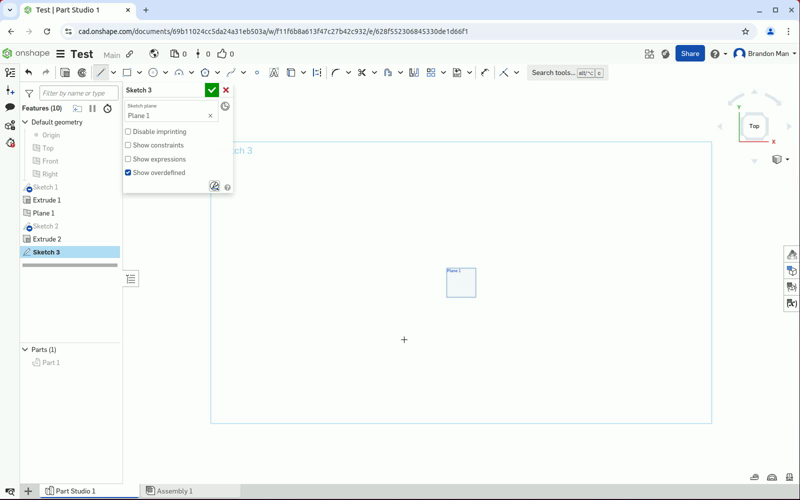
click(404, 339)
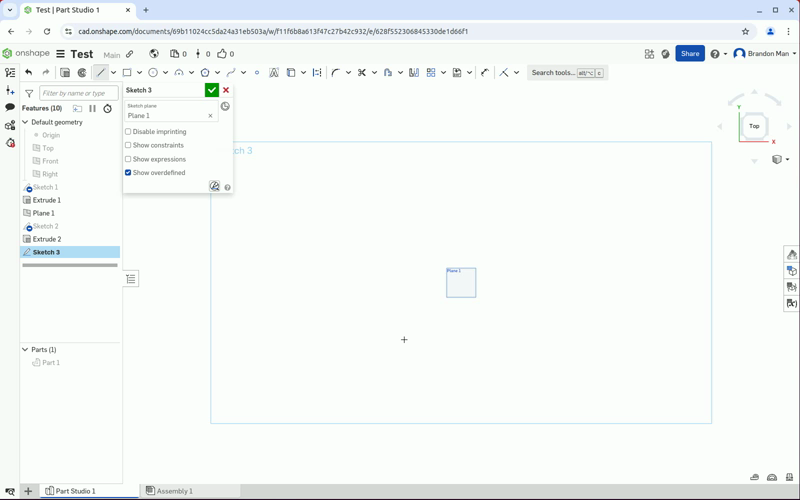
key_up(shift)
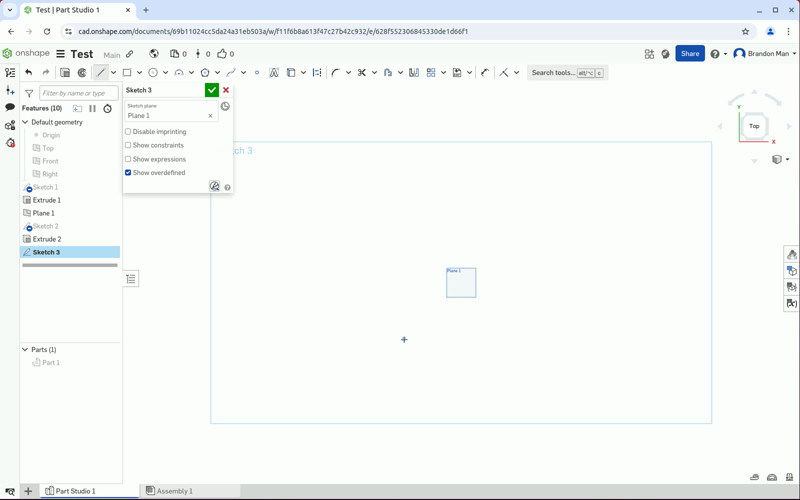
key_down(shift)
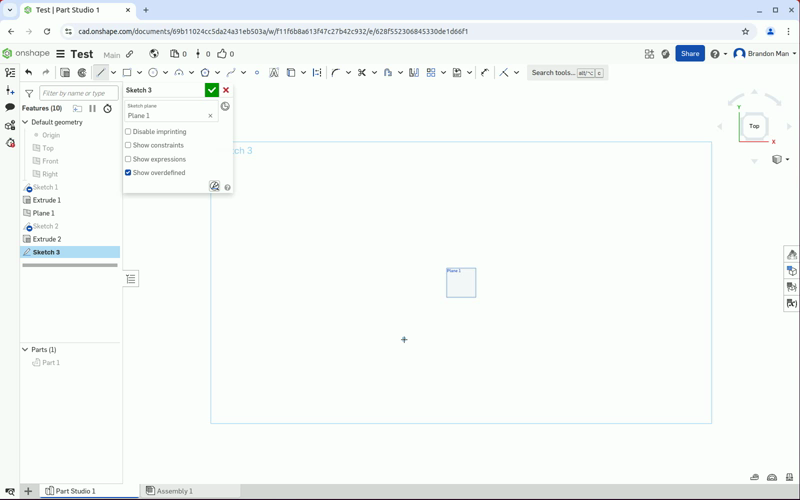
mouse_move(434, 339)
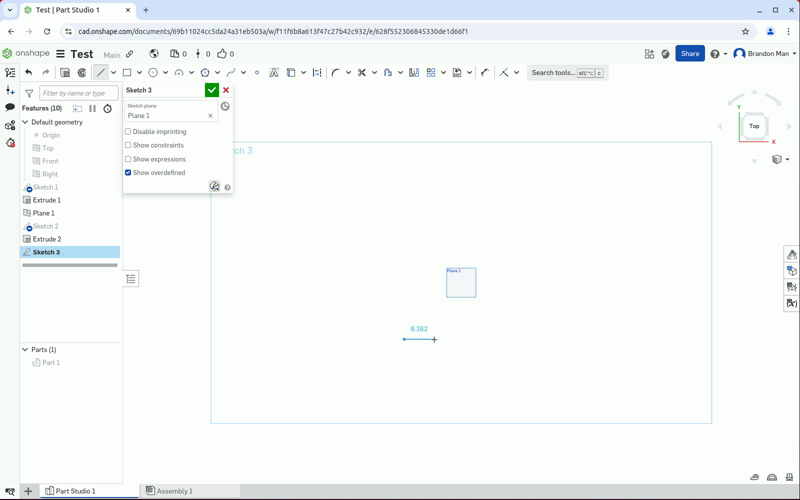
mouse_move(461, 339)
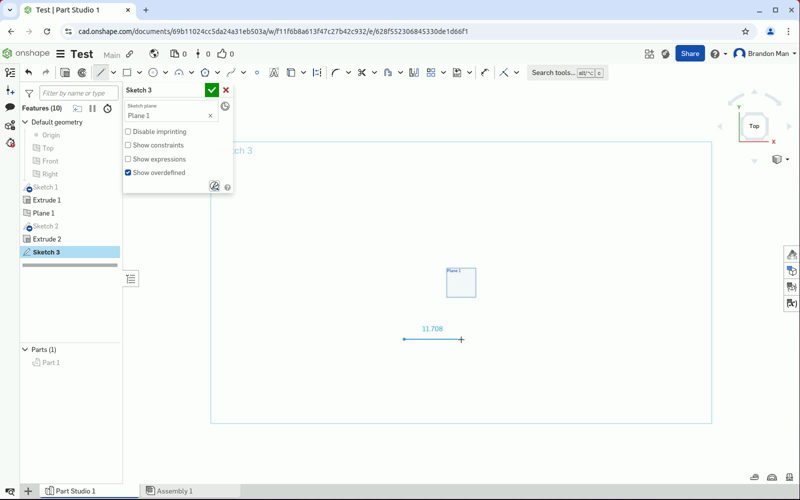
click(461, 339)
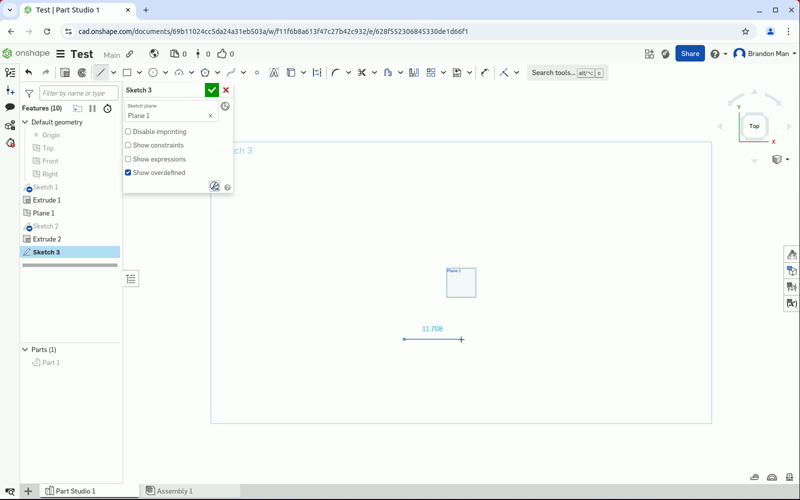
key_up(shift)
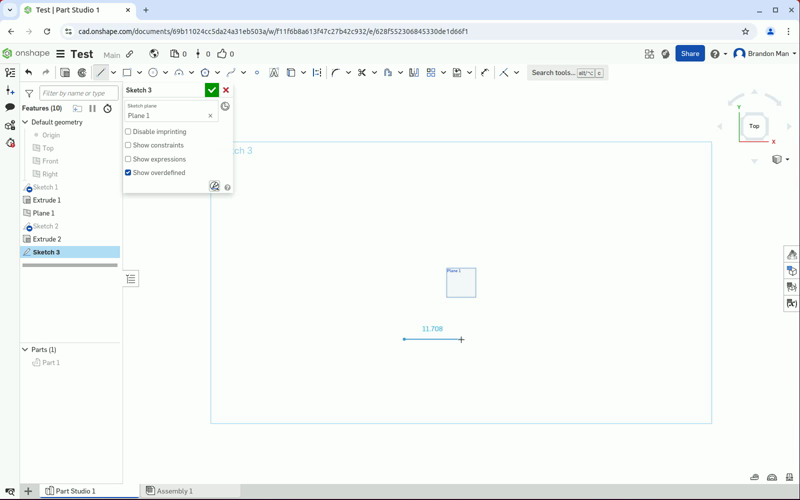
key_down(shift)
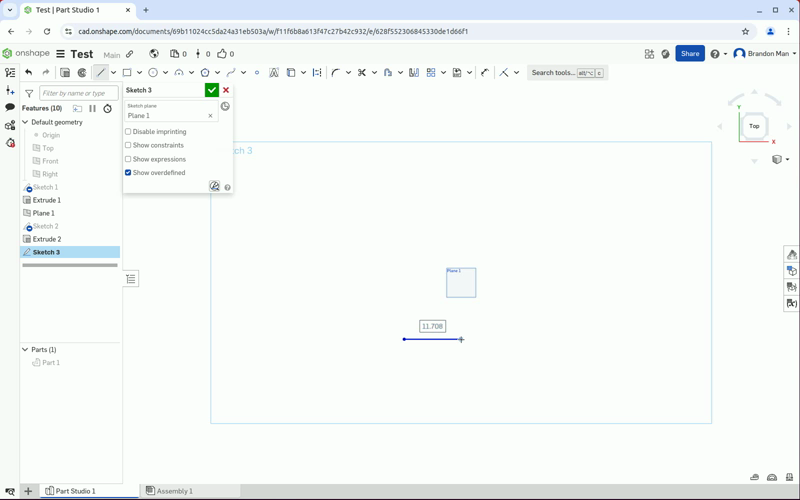
mouse_move(461, 226)
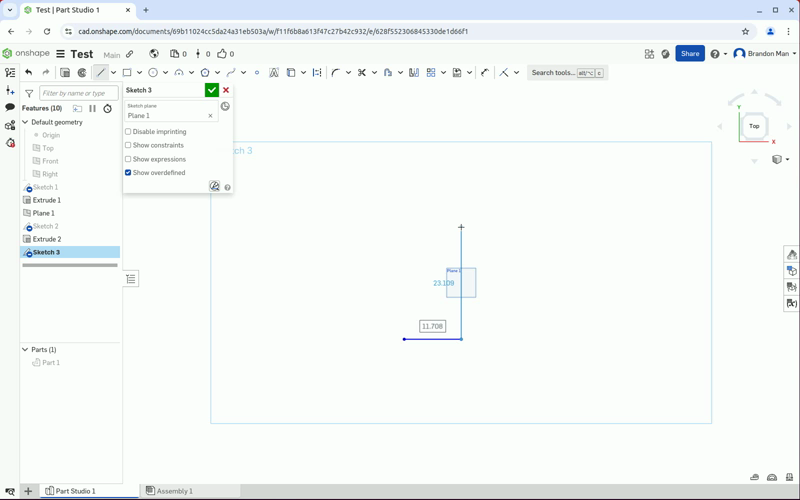
click(461, 226)
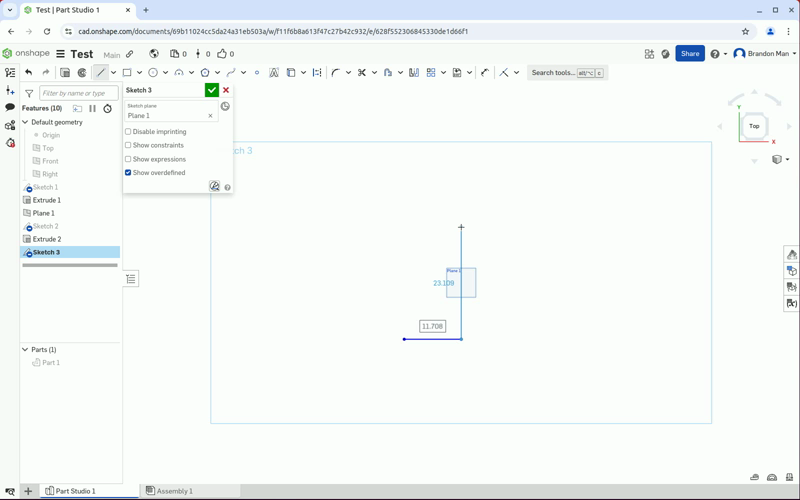
key_up(shift)
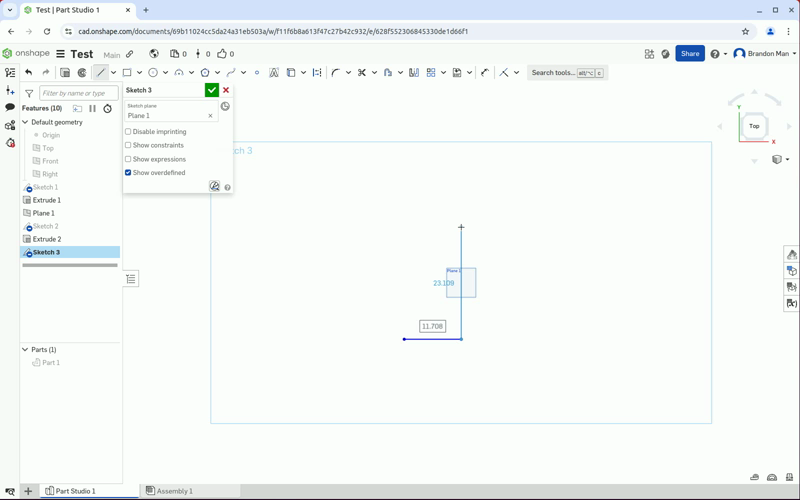
key_down(shift)
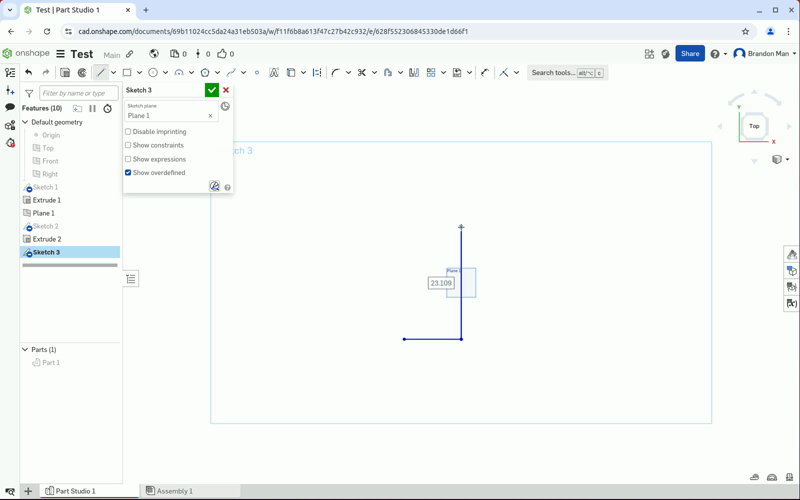
mouse_move(491, 226)
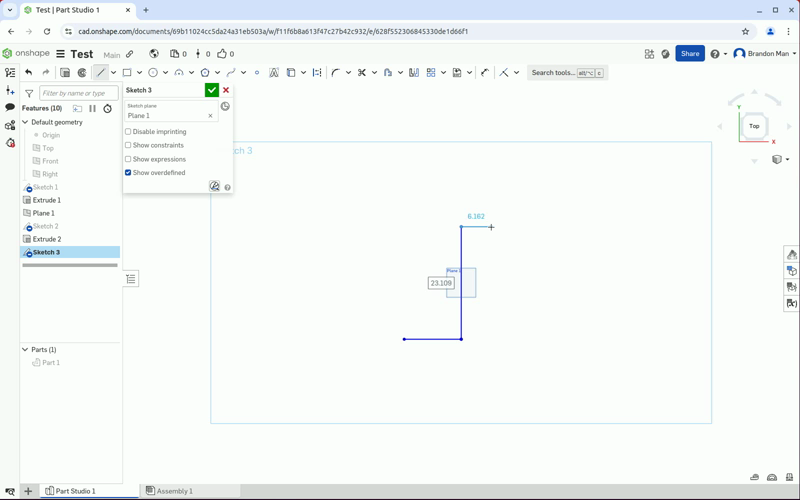
mouse_move(404, 226)
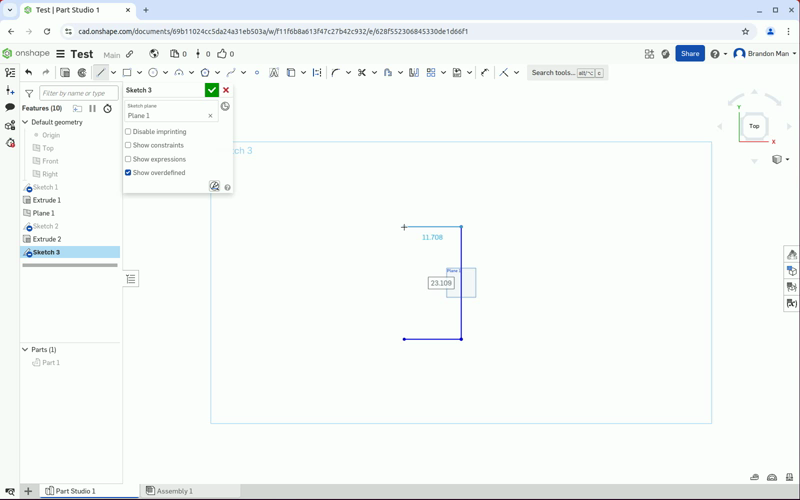
click(404, 226)
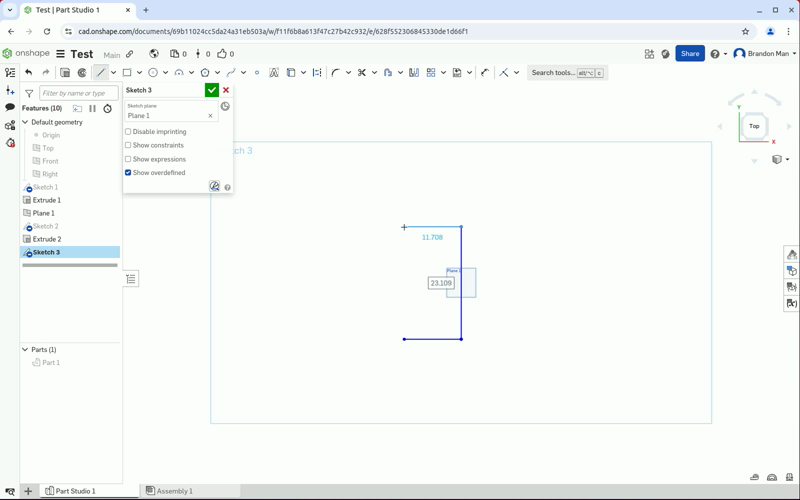
key_up(shift)
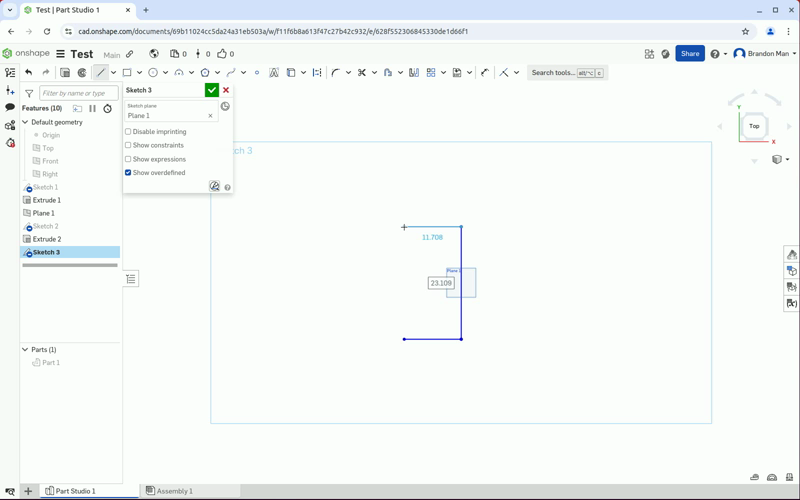
key_down(shift)
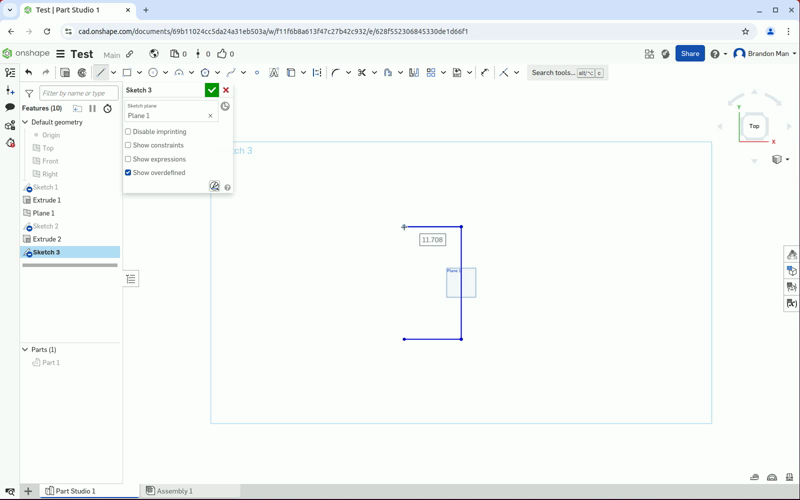
mouse_move(404, 339)
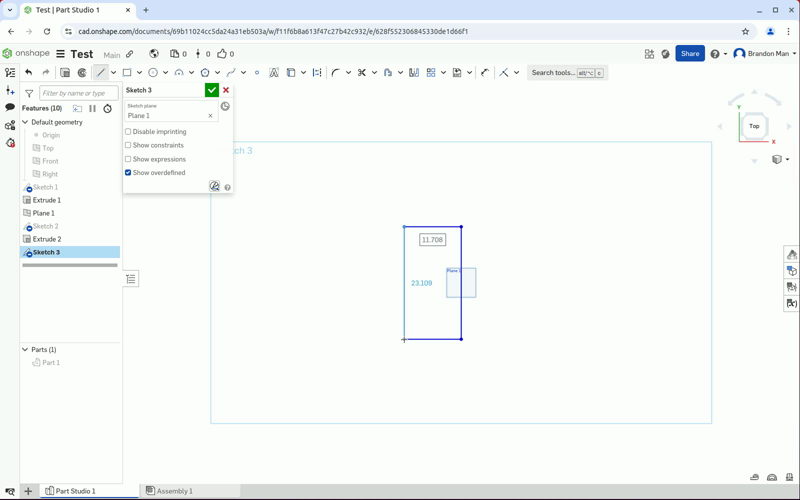
key_up(shift)
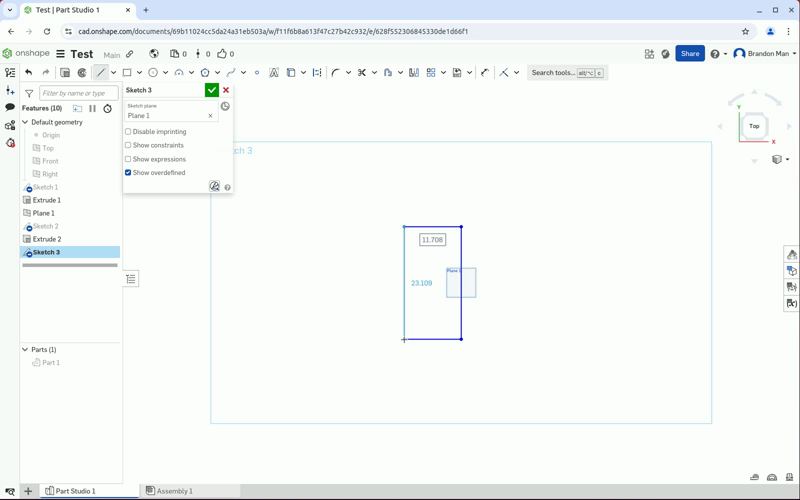
click(404, 339)
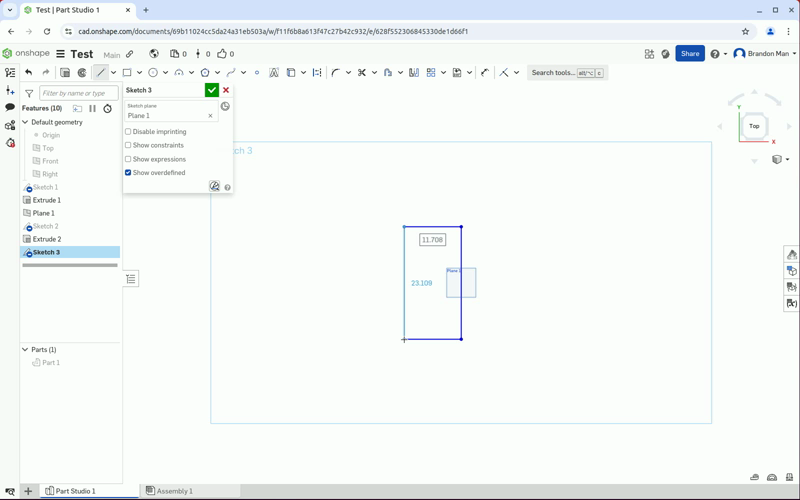
key(esc)
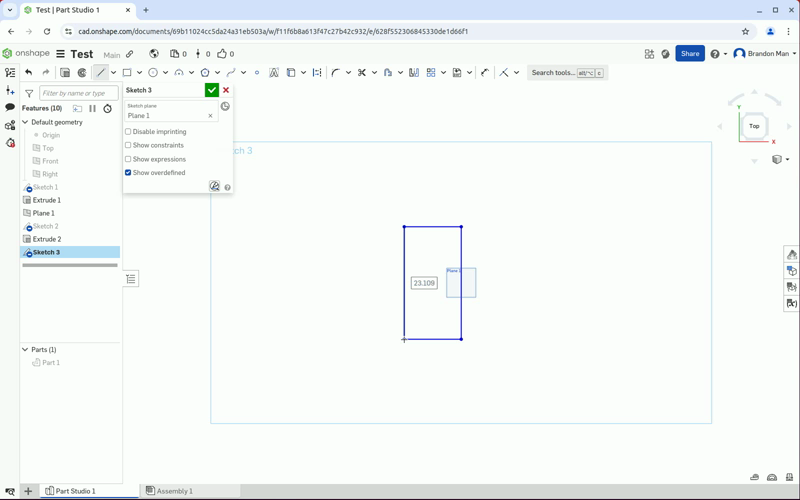
mouse_move(426, 243)
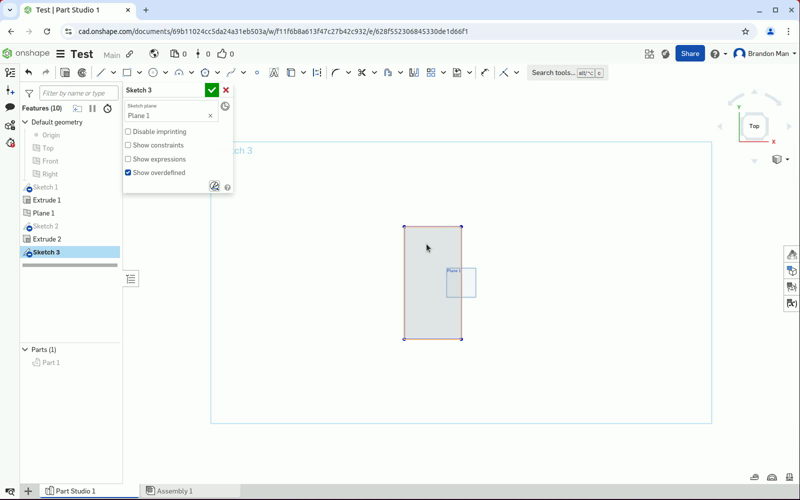
click(426, 243)
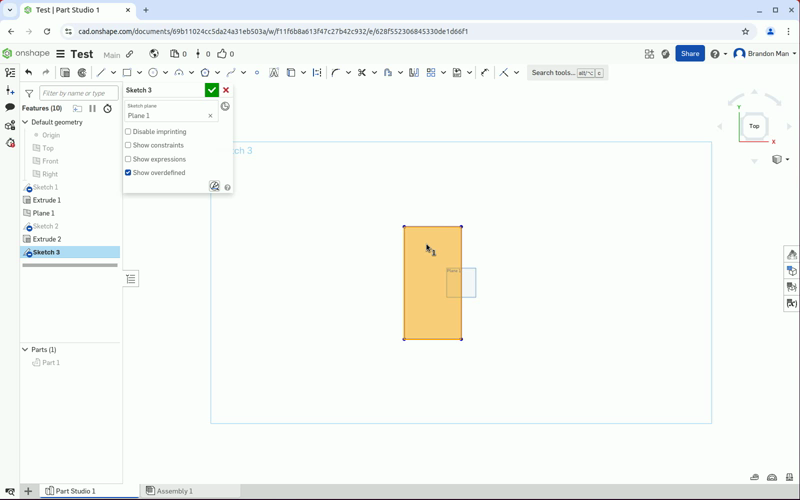
mouse_move(73, 352)
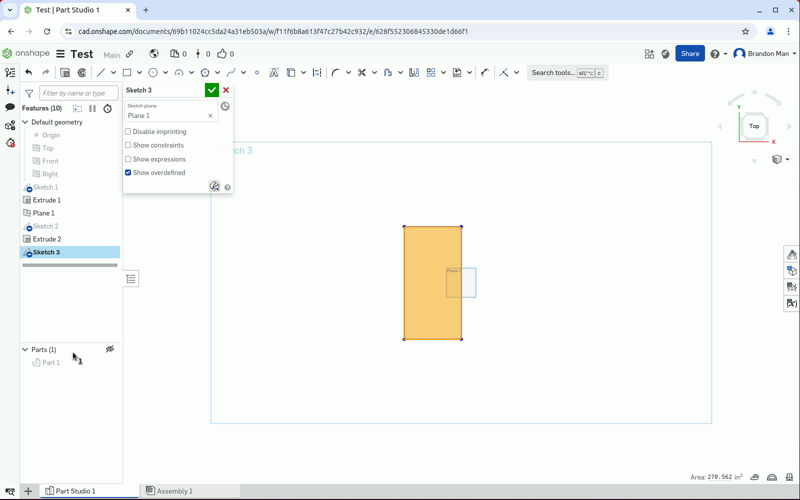
key(shift+y)
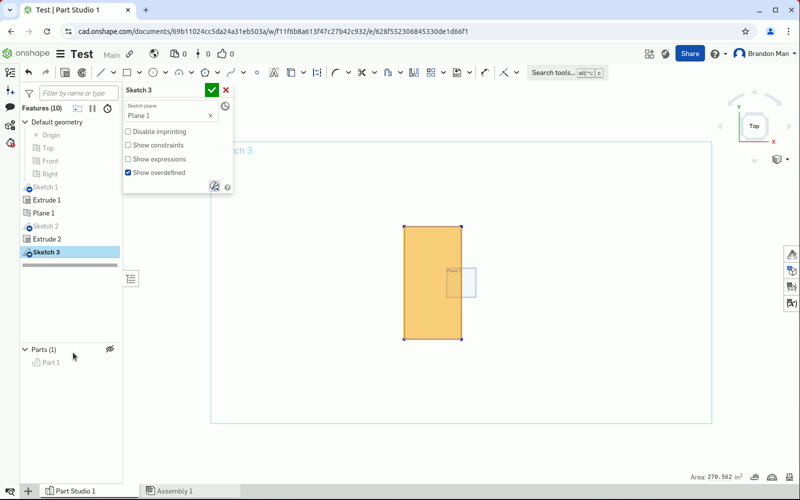
key(shift+e)
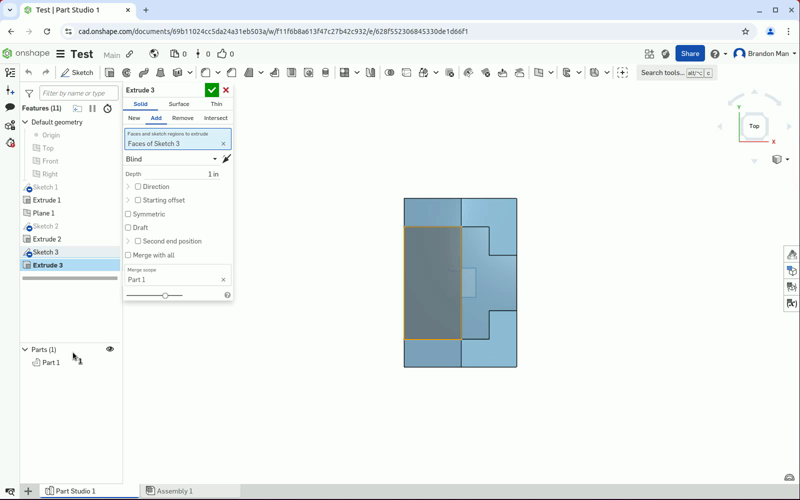
mouse_move(143, 106)
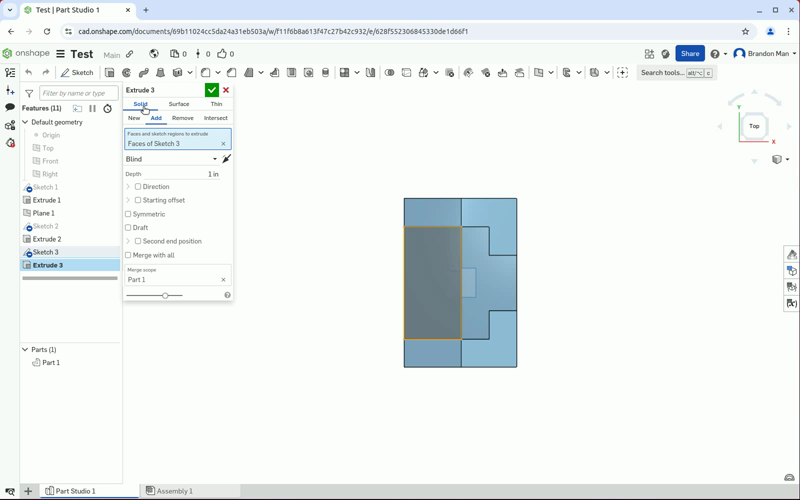
click(143, 106)
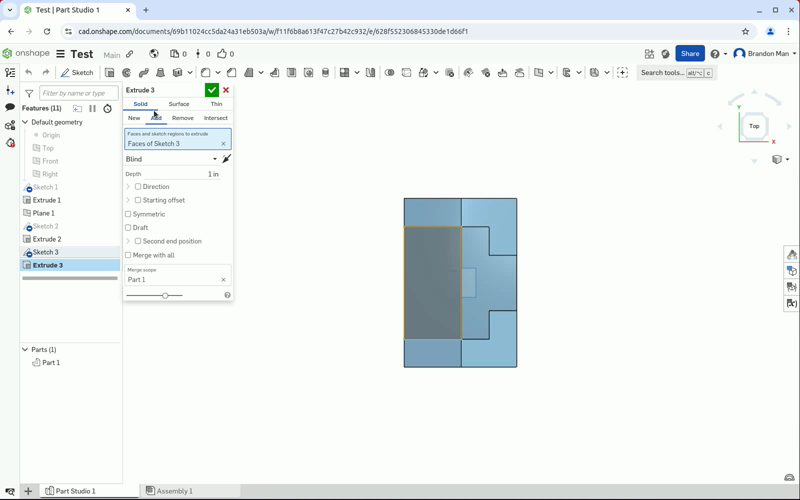
mouse_move(186, 120)
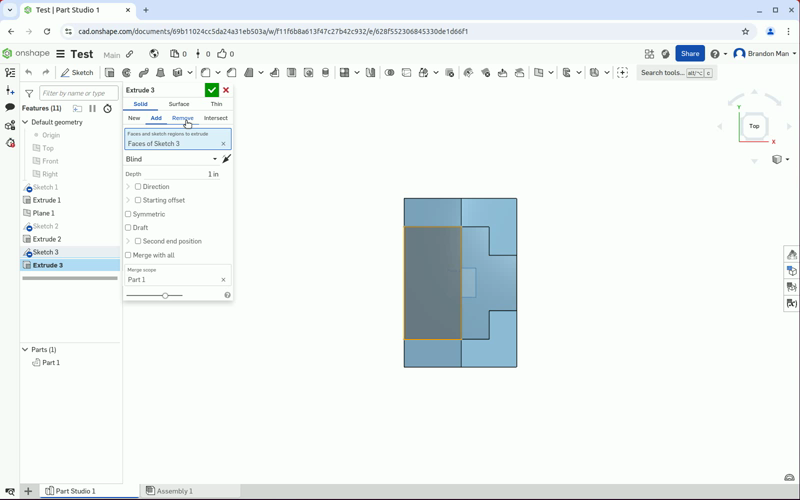
click(186, 120)
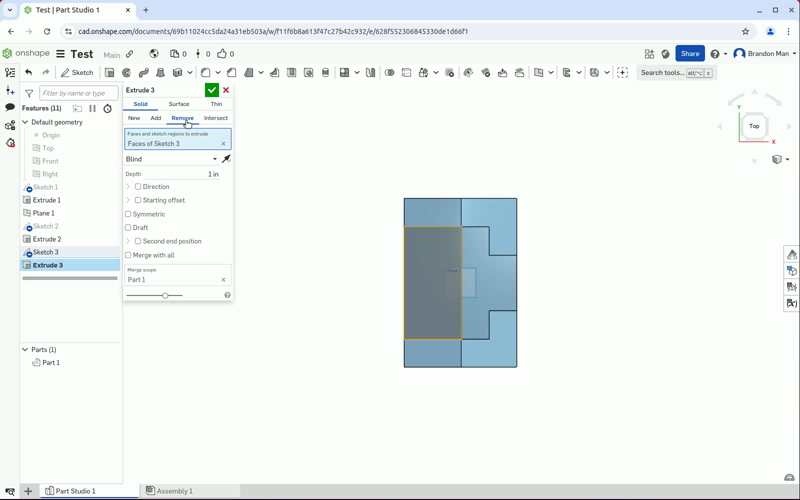
key(tab, 4)
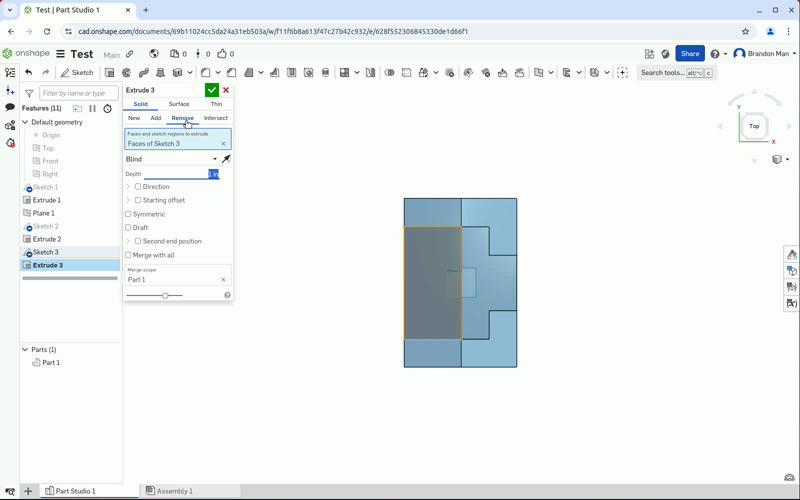
text(17.331)
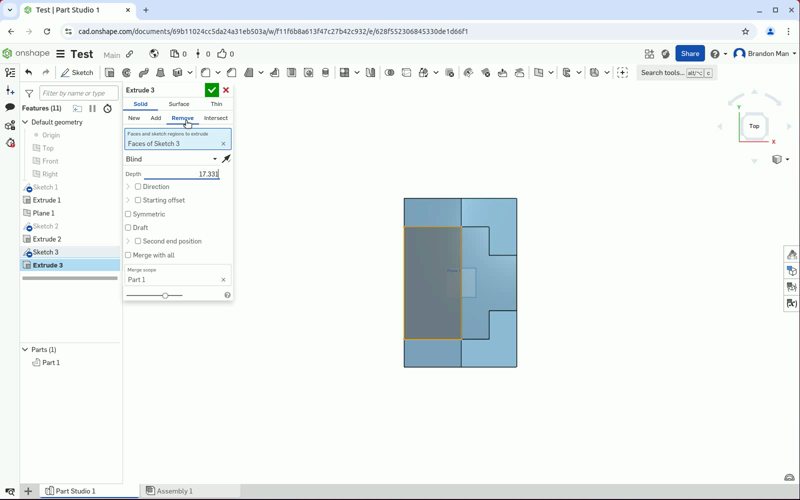
key(tab, 6)
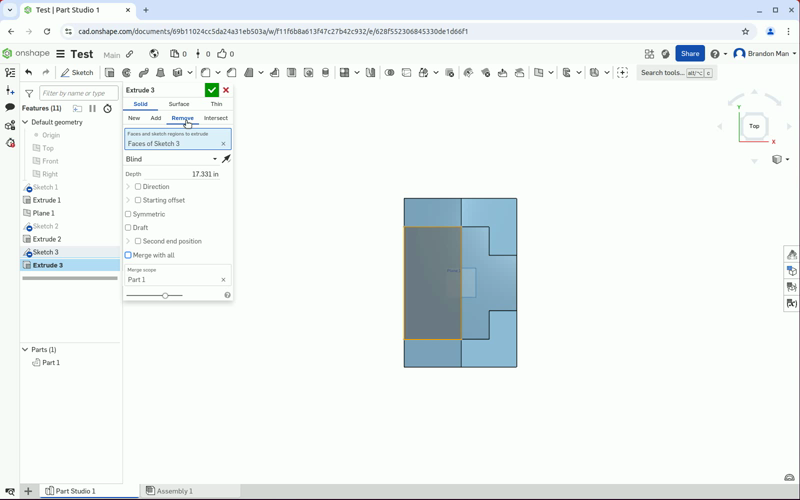
key(space)
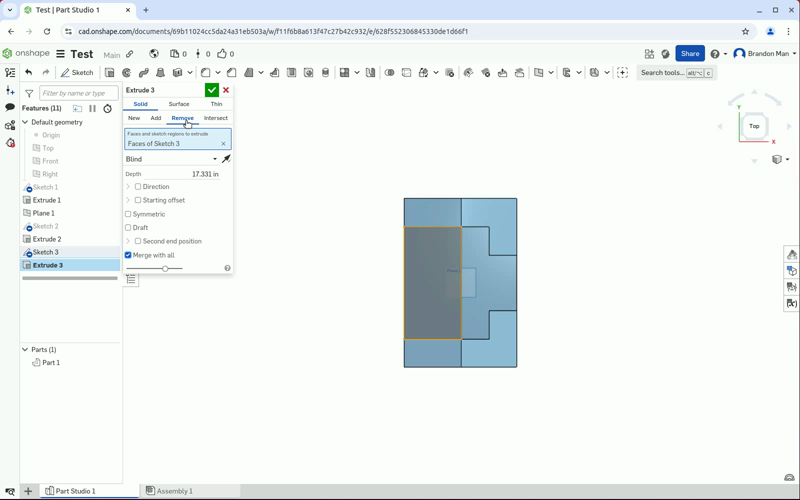
key(enter)
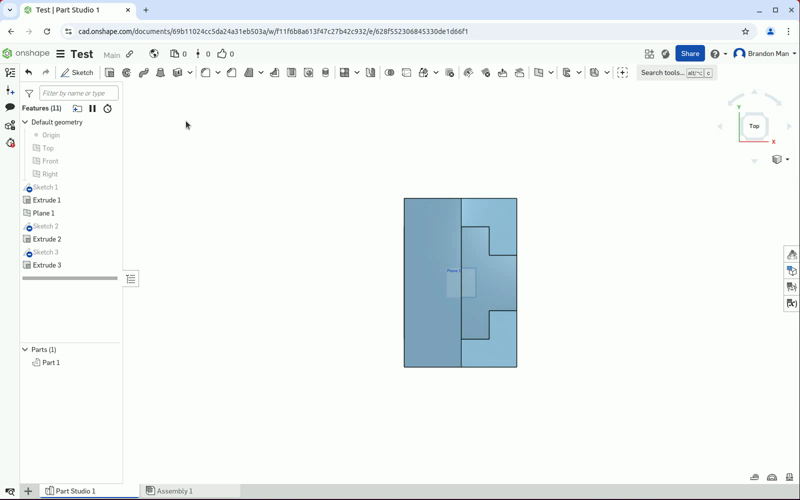
key(shift+h)
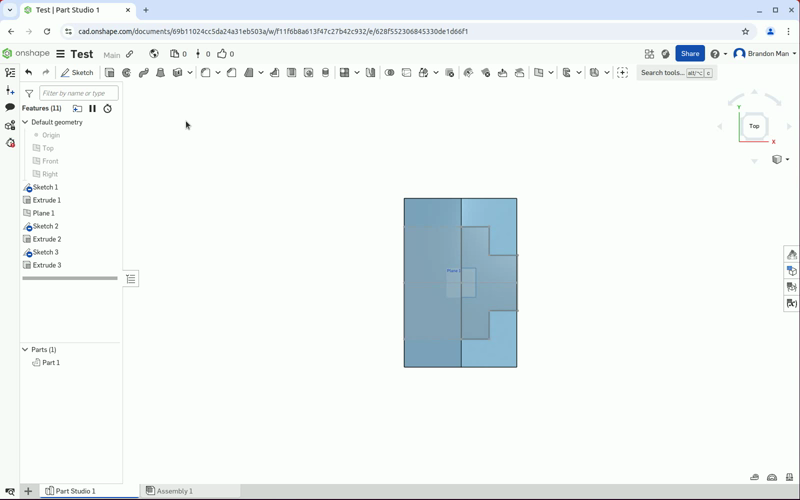
key(shift+h)
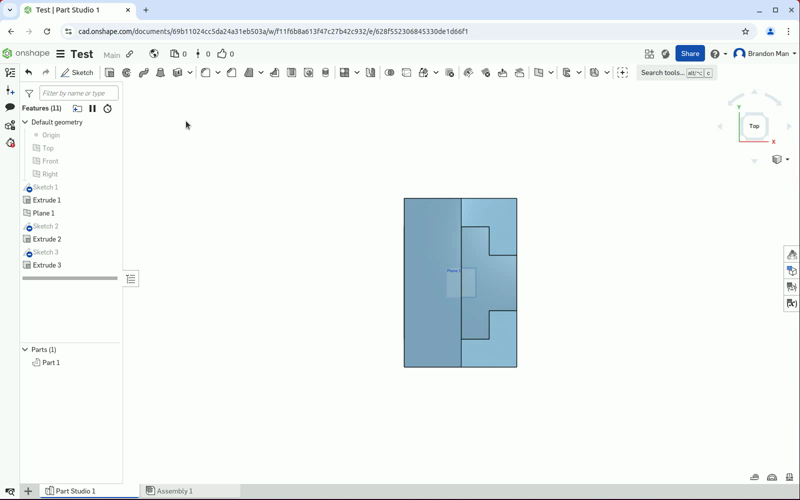
mouse_move(73, 189)
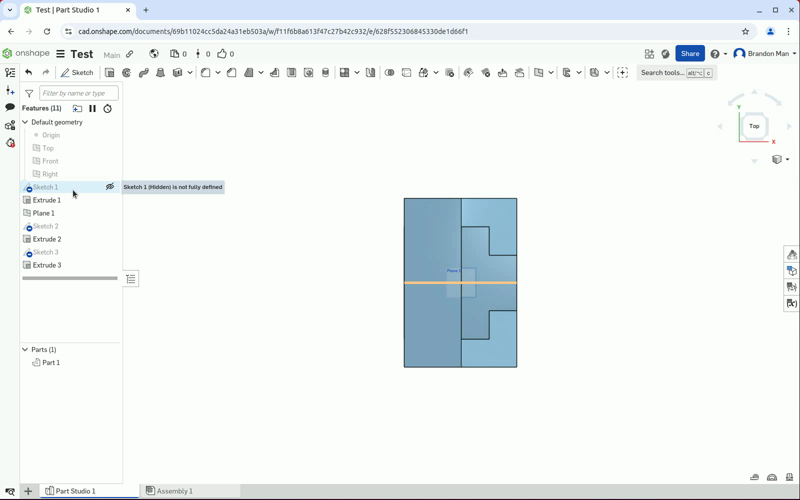
click(73, 189)
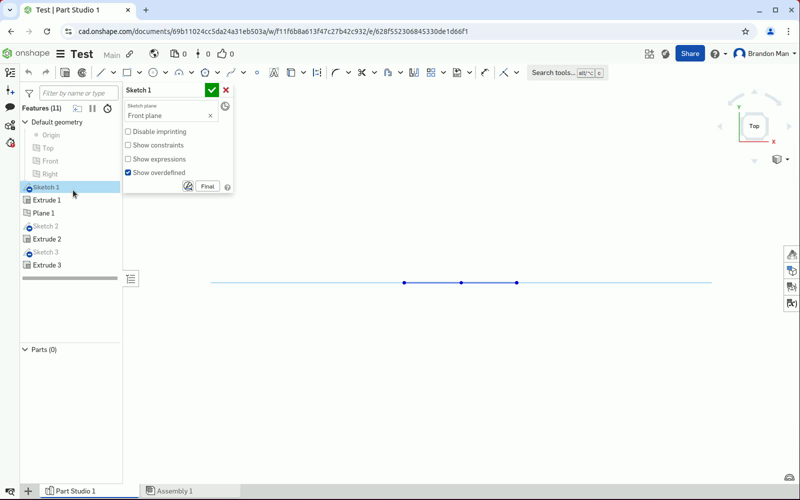
mouse_move(229, 92)
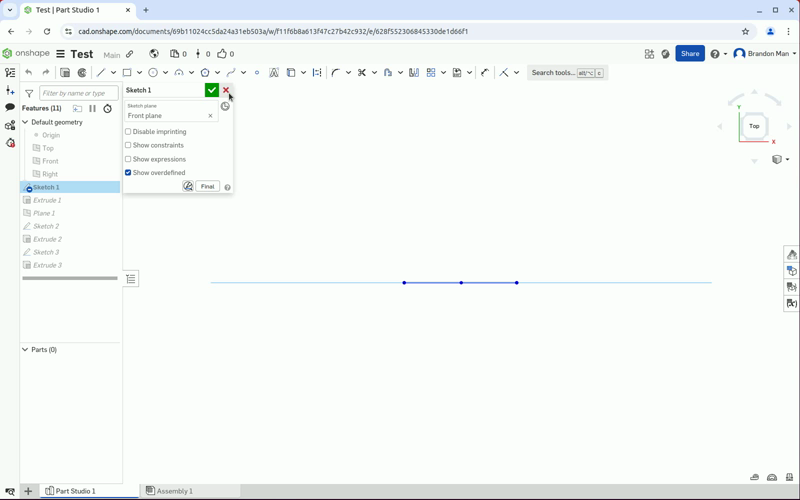
click(229, 92)
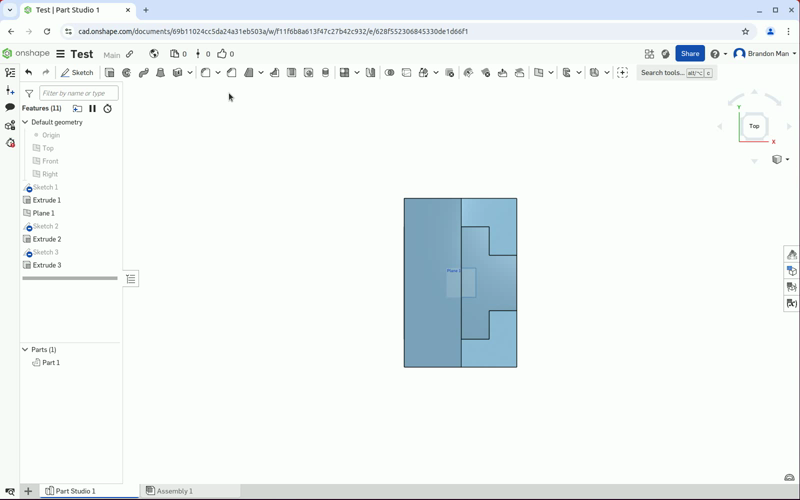
mouse_move(541, 75)
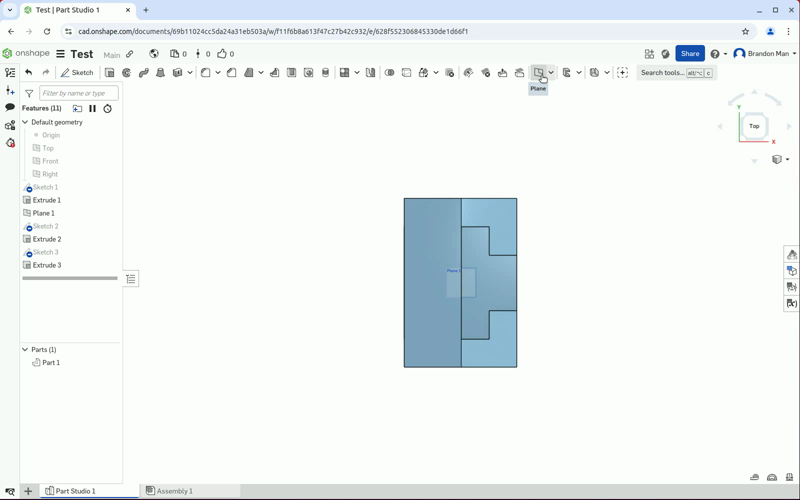
click(541, 75)
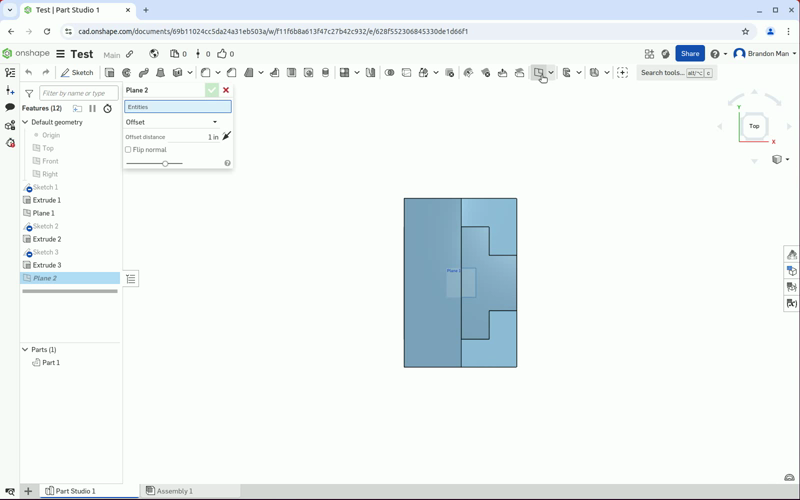
mouse_move(73, 150)
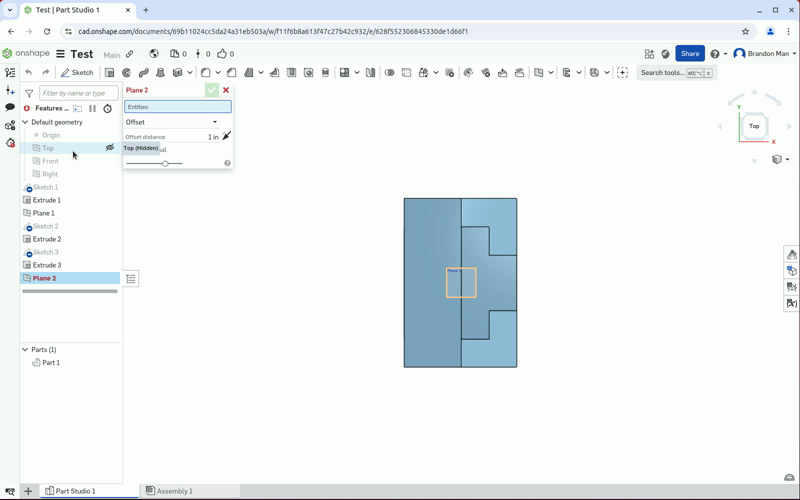
click(73, 150)
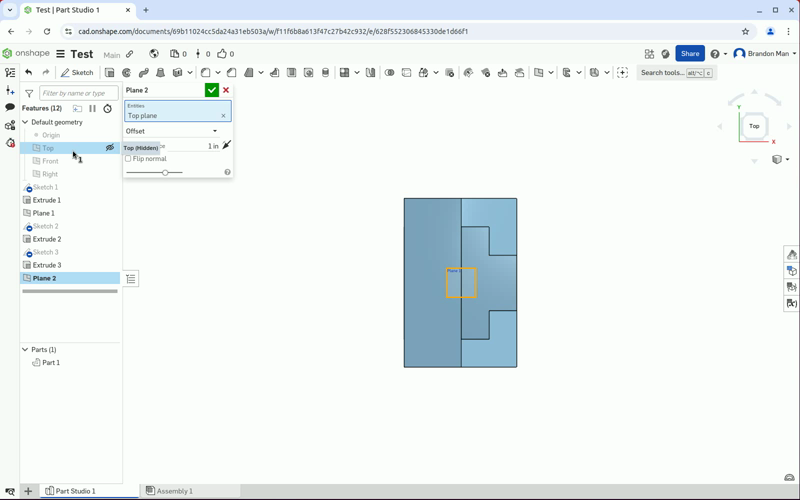
key(tab, 2)
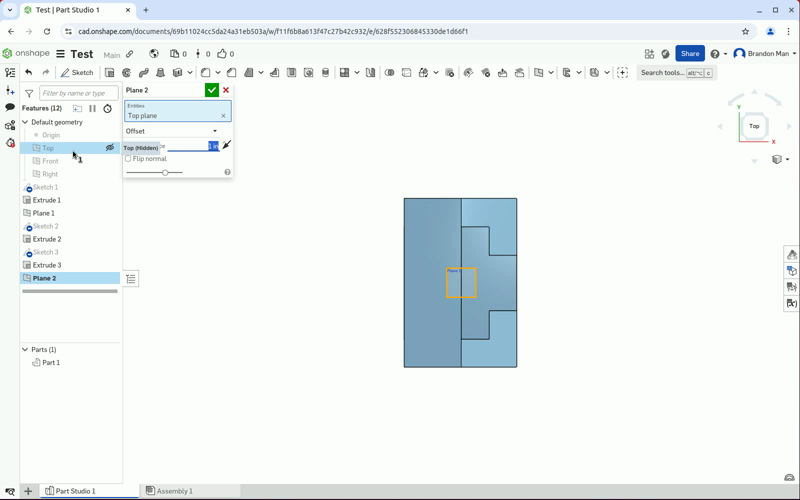
text(5.792)
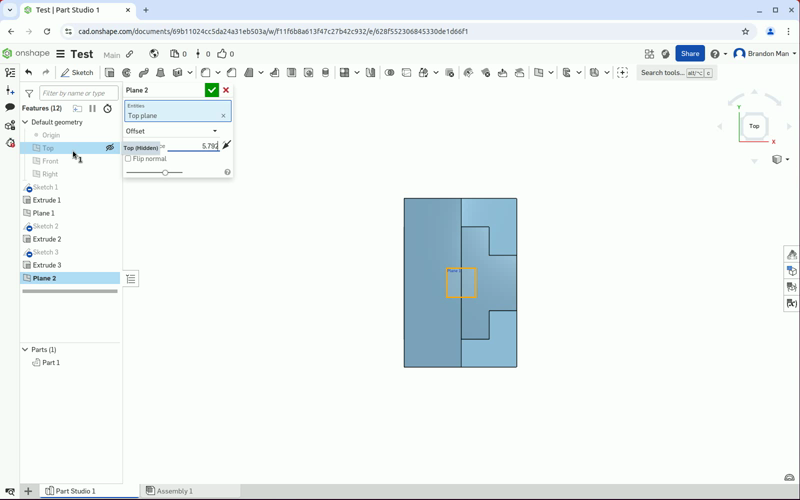
key(enter, 2)
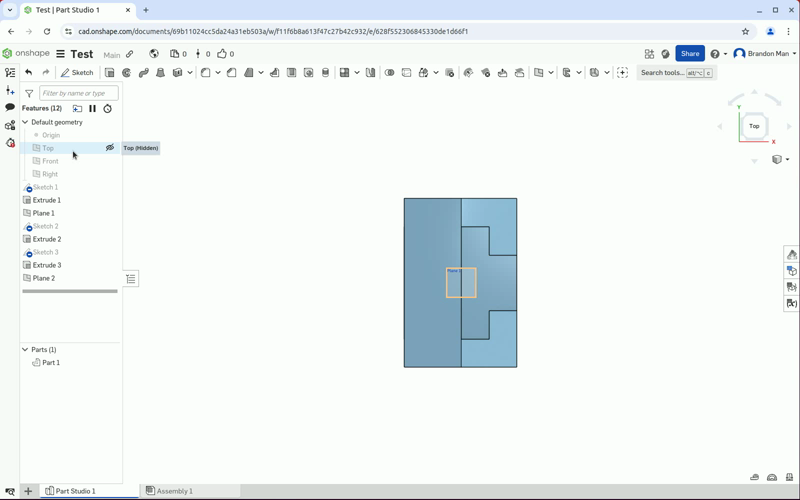
key(shift+s)
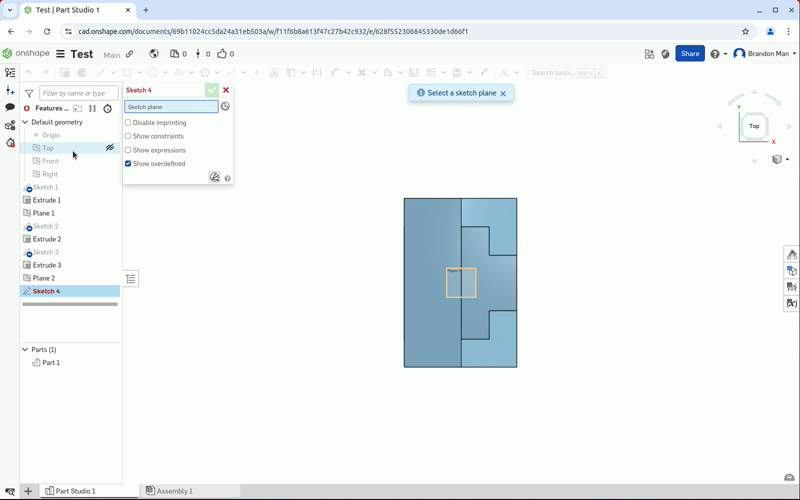
mouse_move(73, 280)
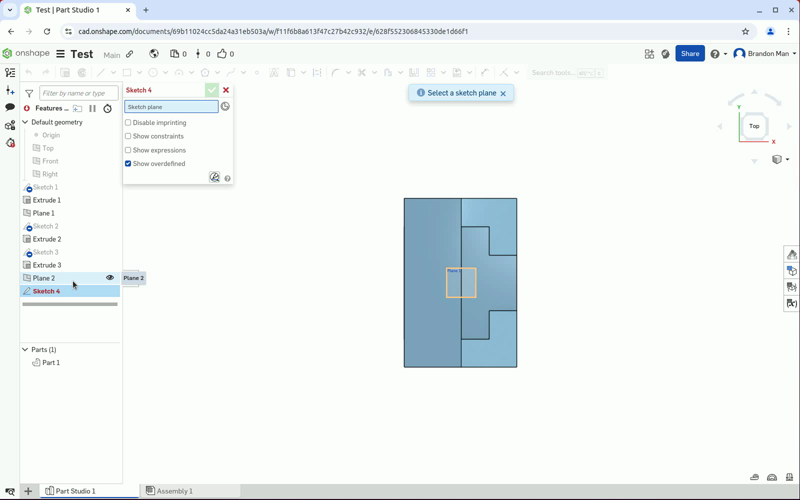
click(73, 280)
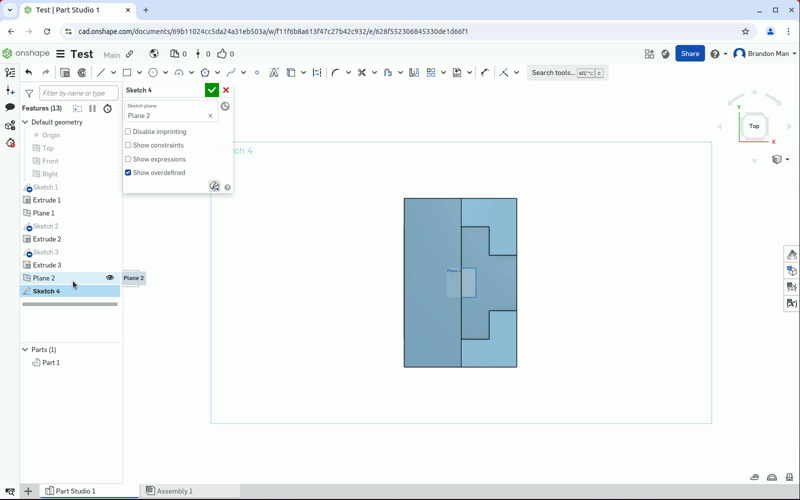
mouse_move(73, 352)
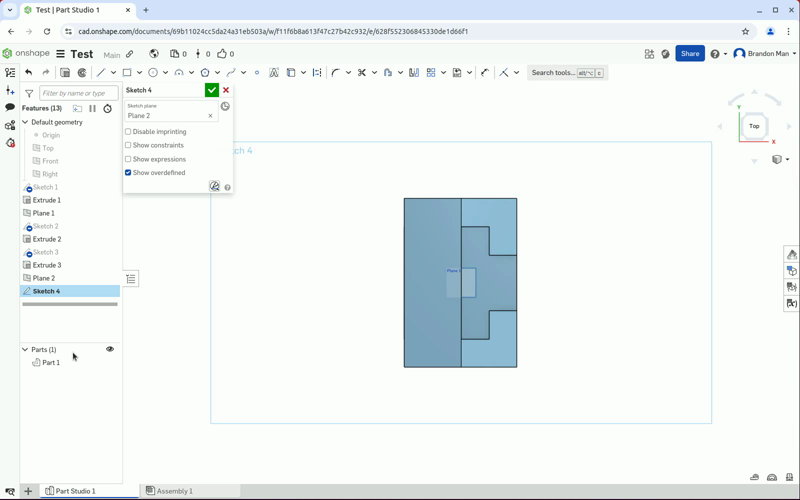
key(y)
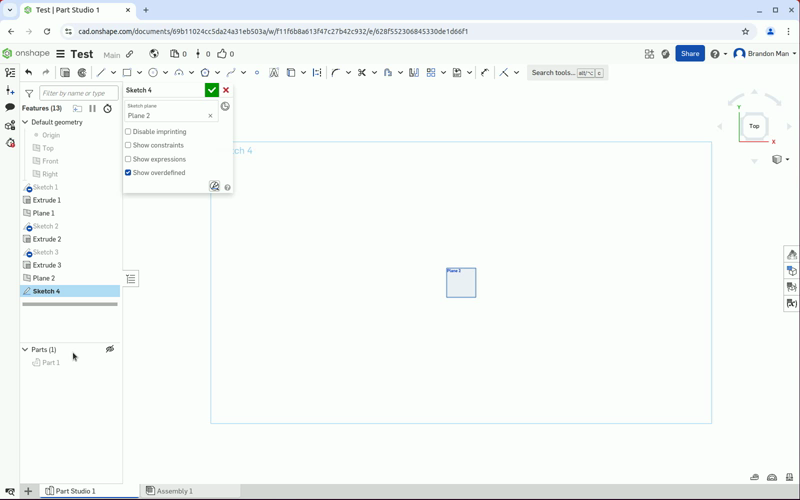
key(c)
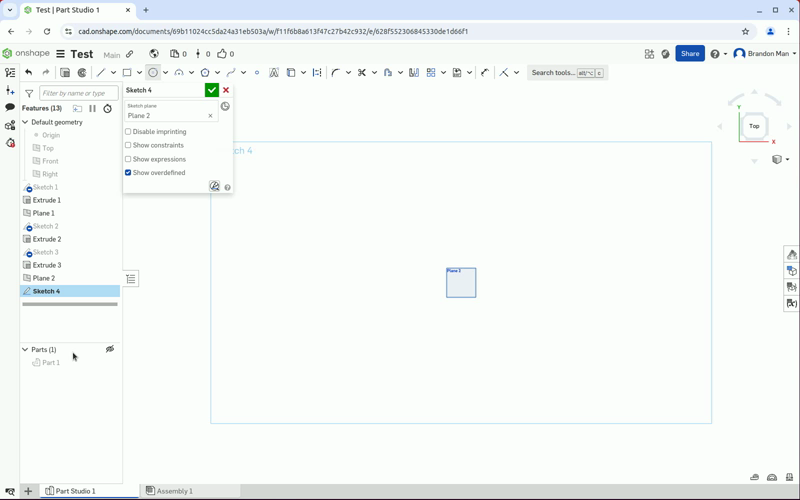
key_down(shift)
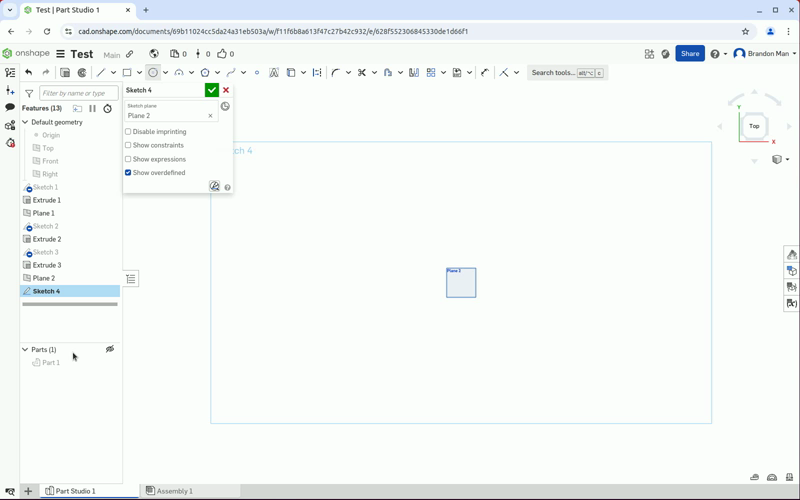
mouse_move(461, 282)
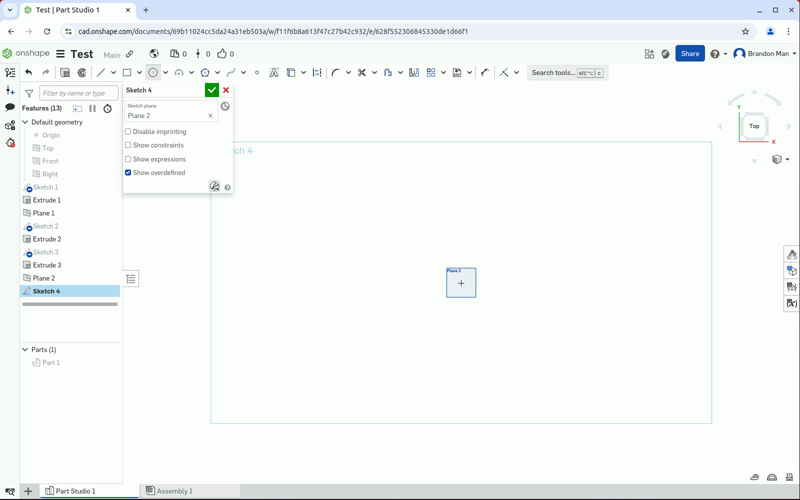
click(461, 282)
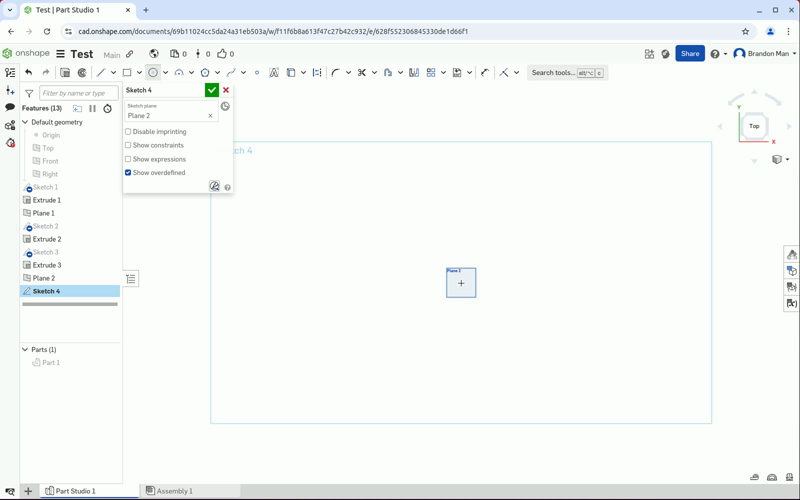
key_up(shift)
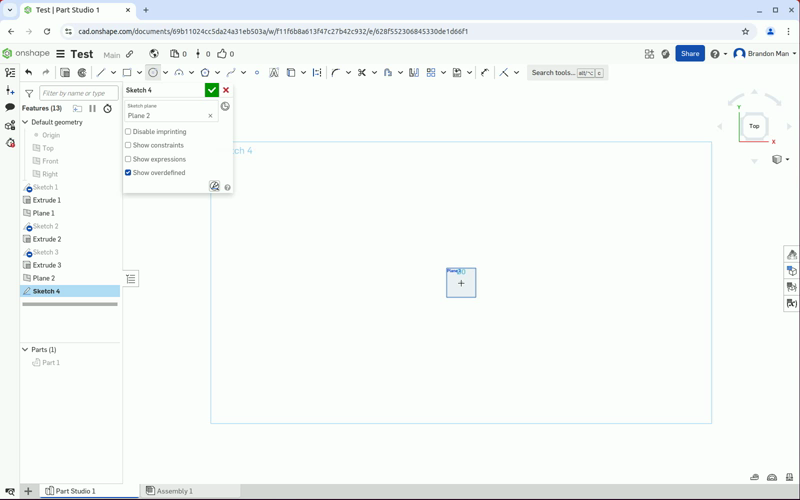
mouse_move(490, 282)
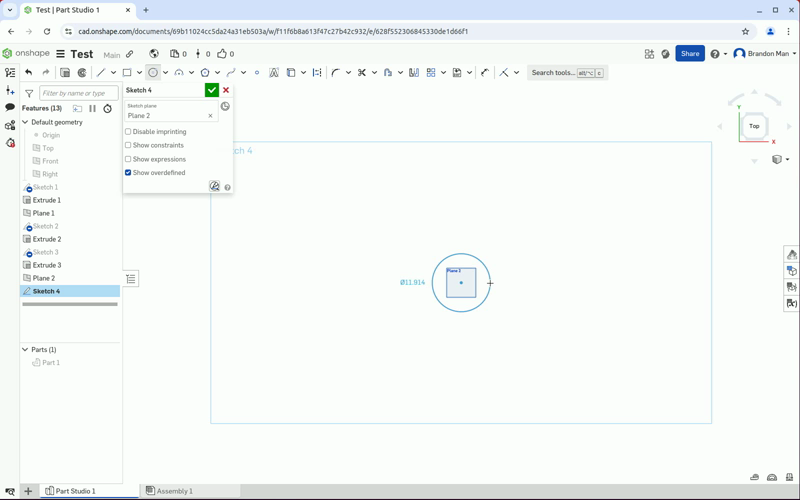
click(490, 282)
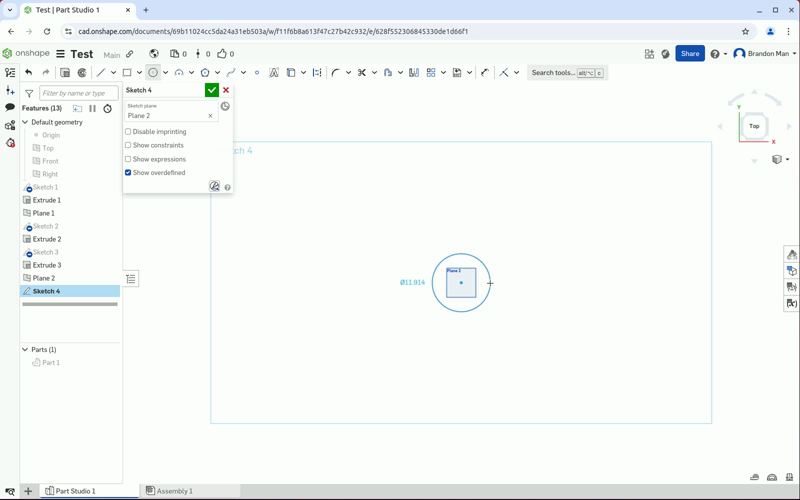
key(esc)
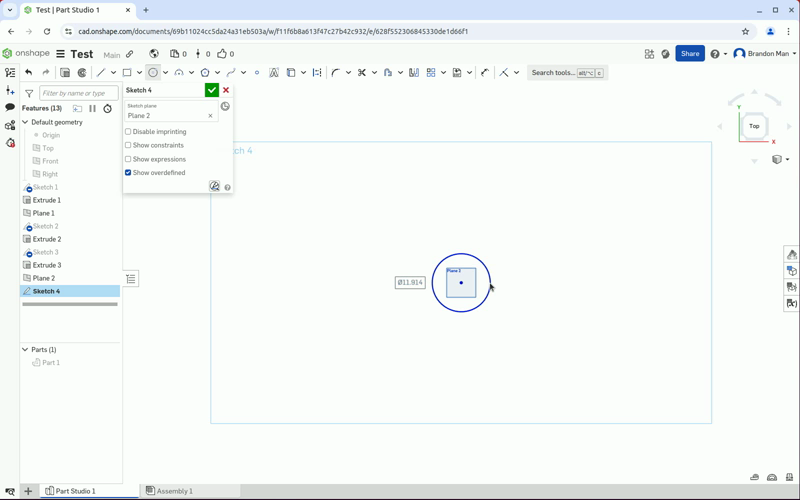
mouse_move(449, 277)
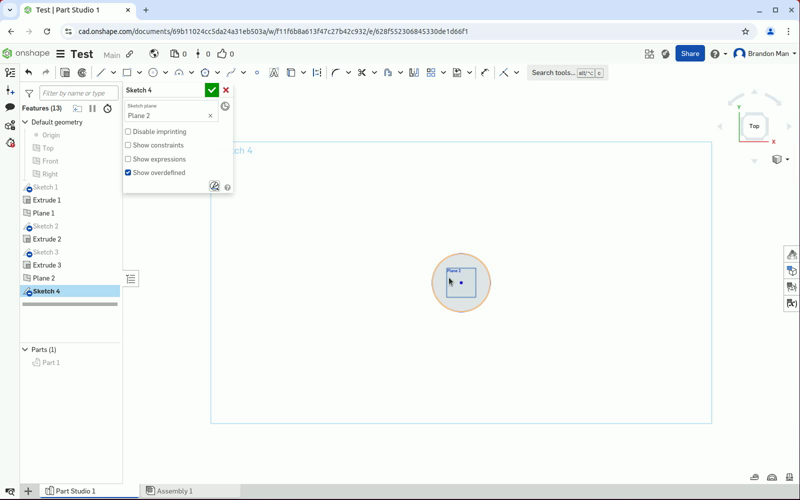
click(449, 277)
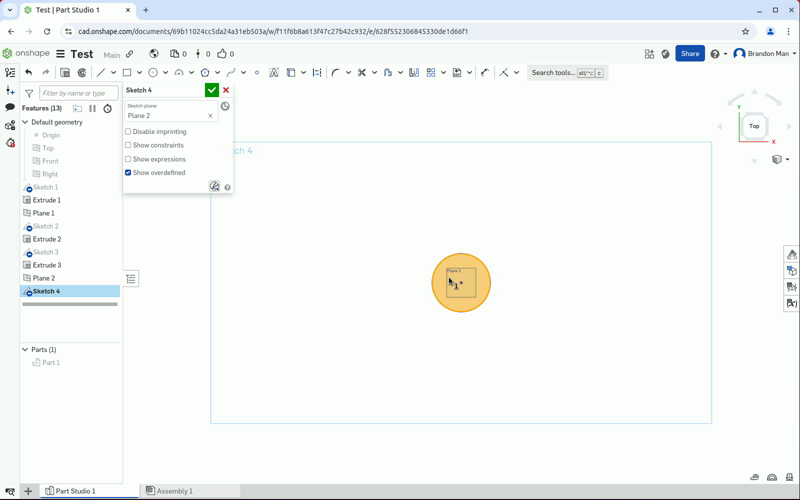
mouse_move(73, 352)
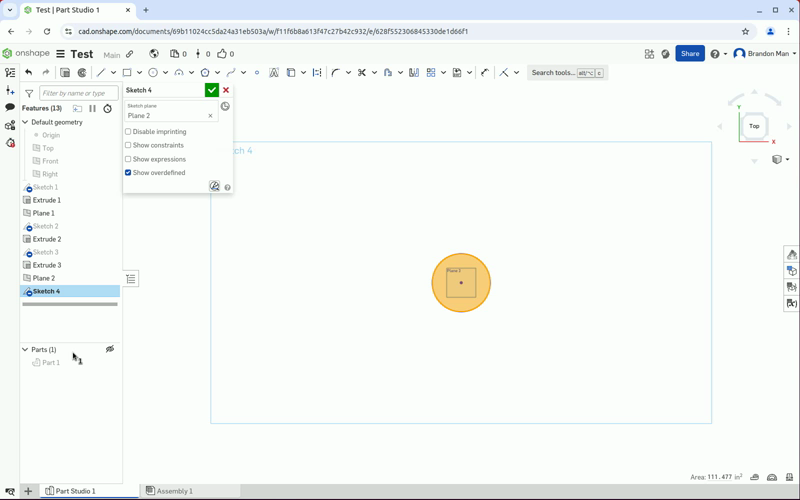
key(shift+y)
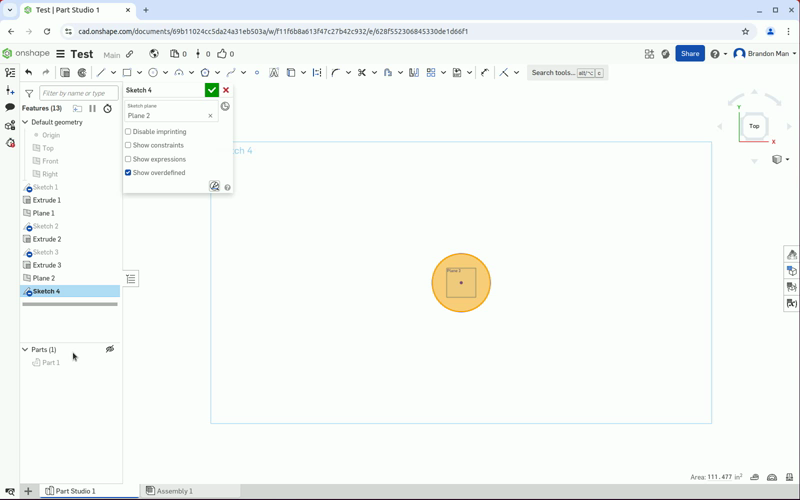
key(shift+e)
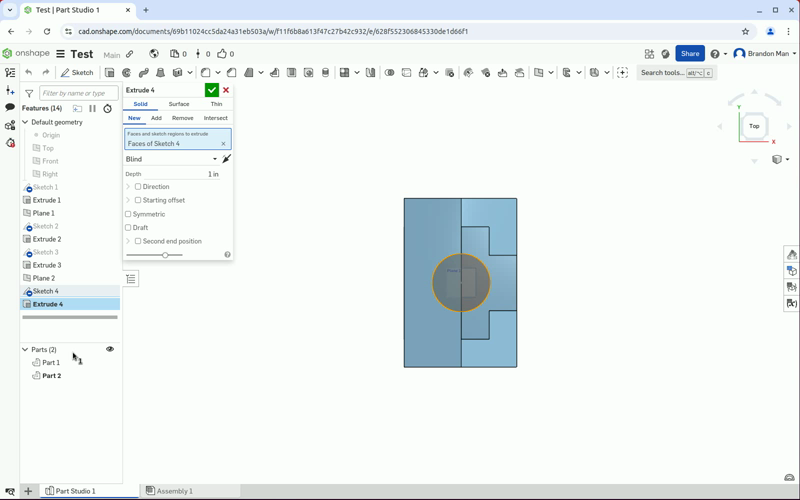
mouse_move(143, 106)
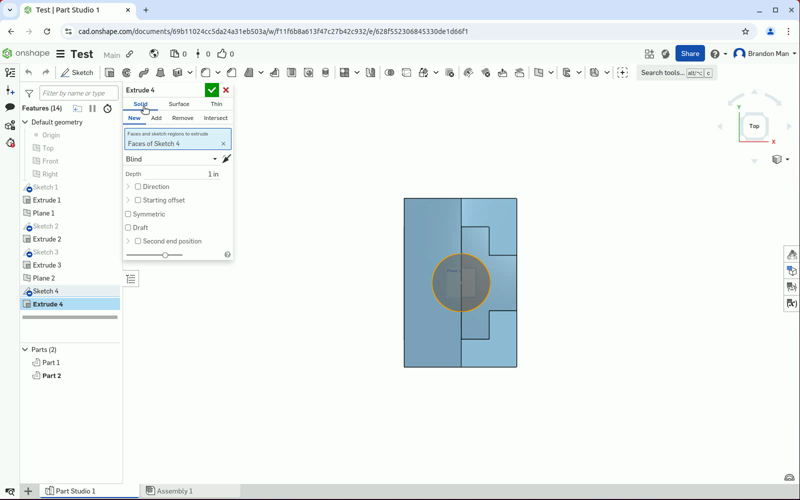
click(143, 106)
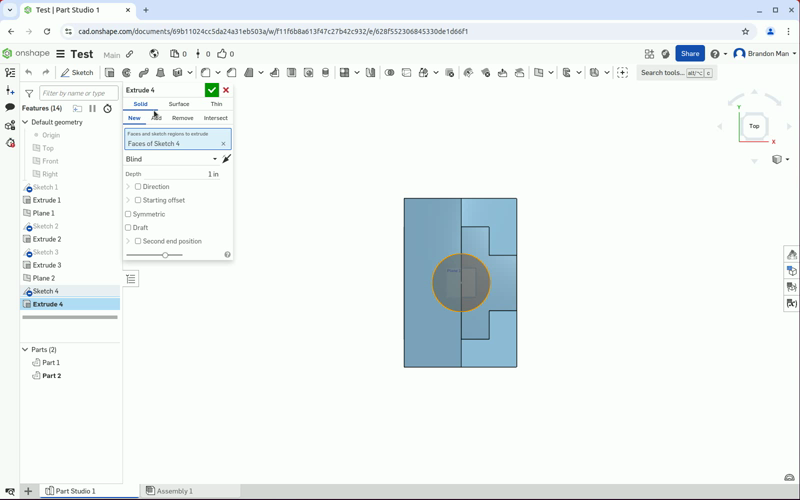
mouse_move(186, 120)
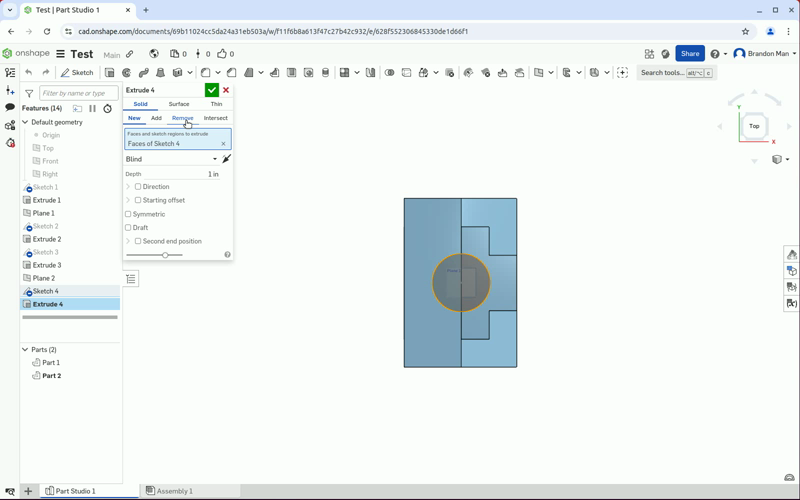
click(186, 120)
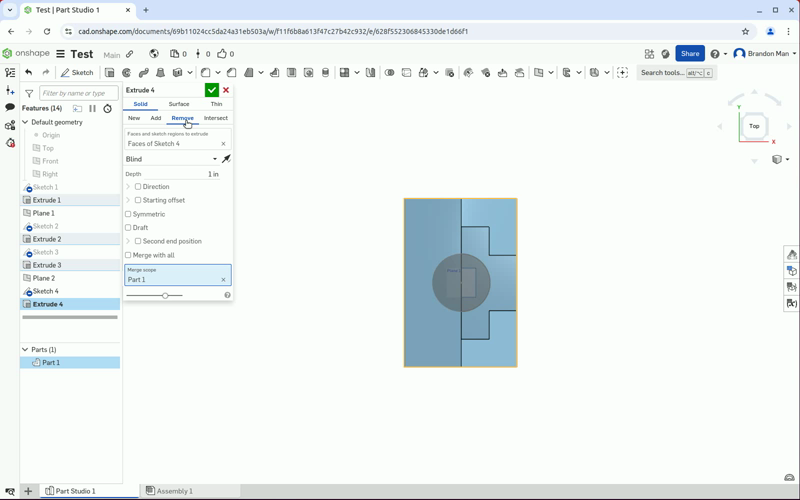
key(tab, 4)
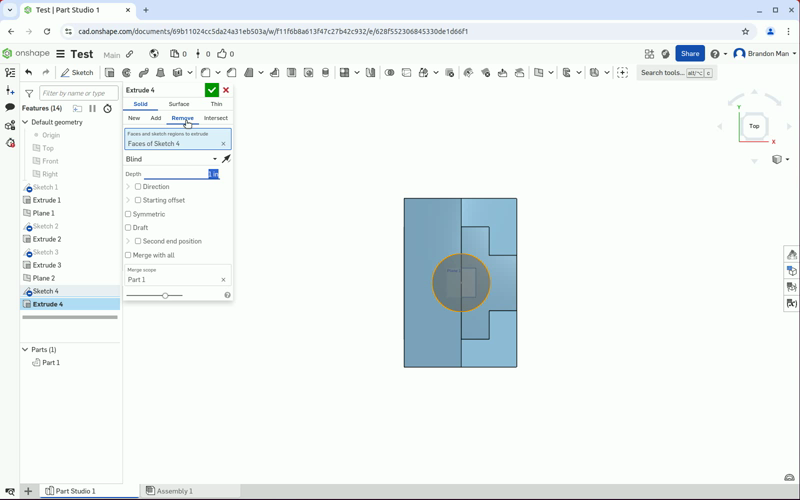
text(5.777)
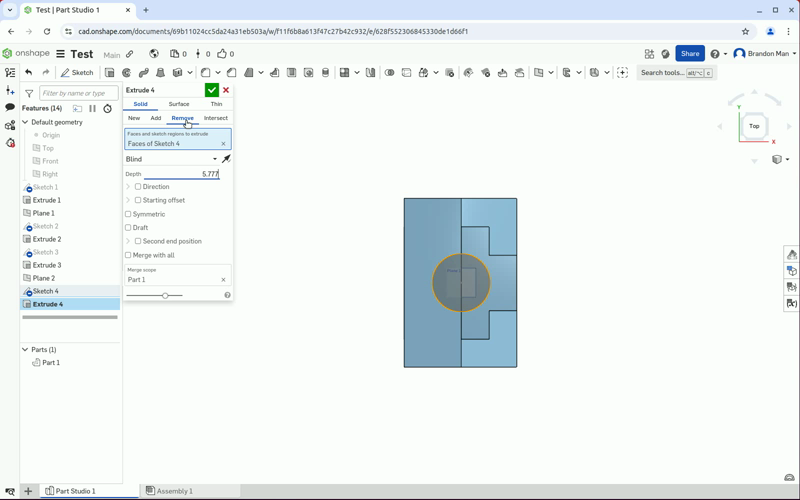
key(tab, 6)
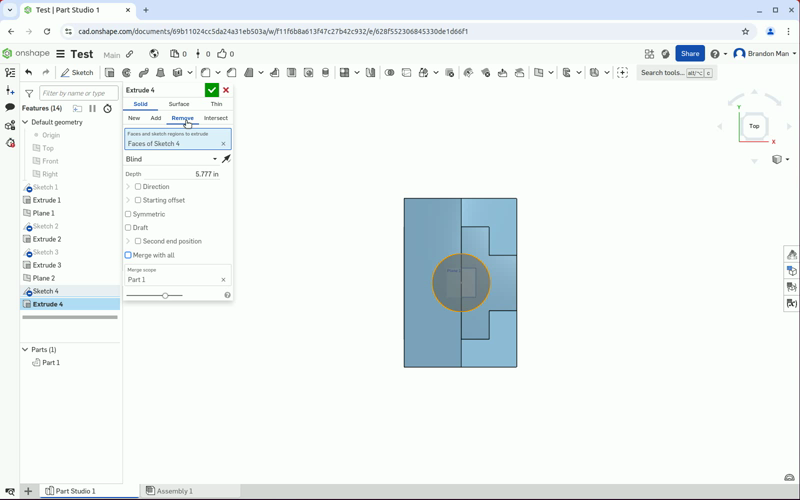
key(space)
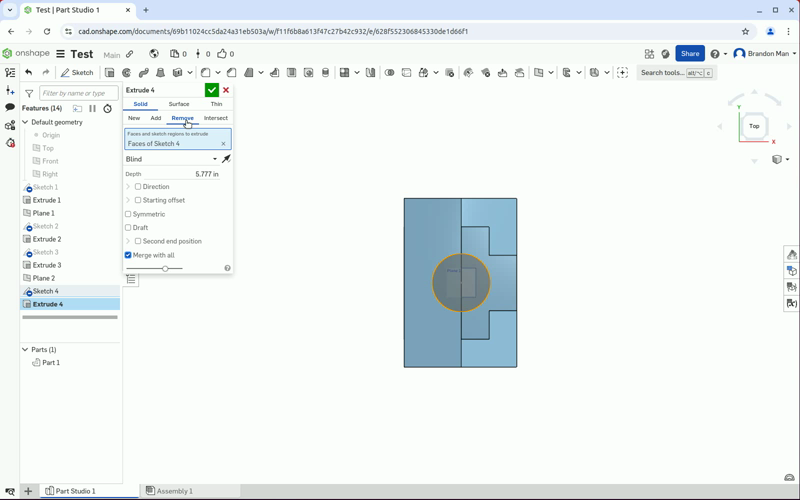
key(enter)
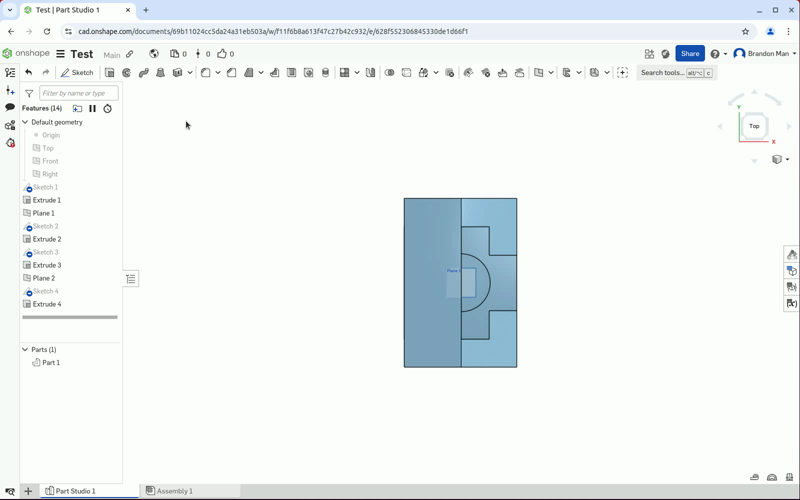
key(shift+h)
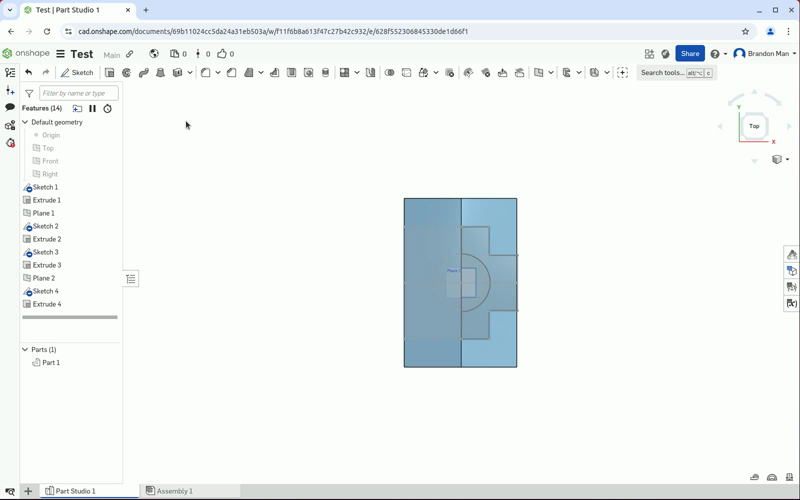
key(shift+h)
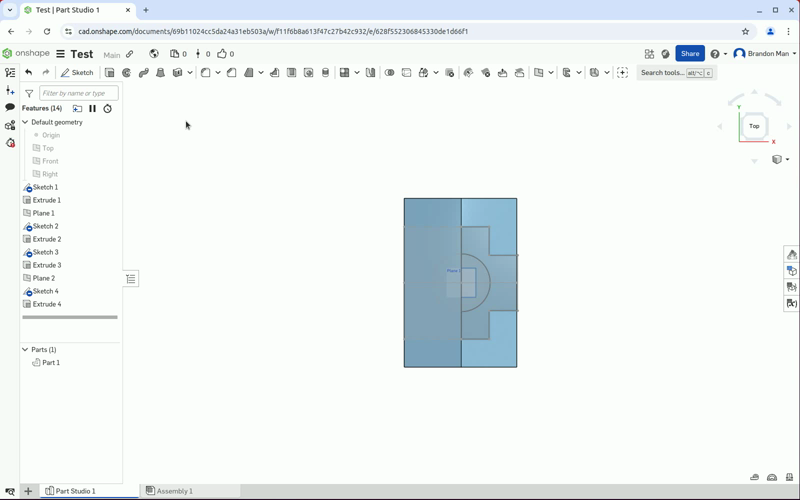
key(shift+7)
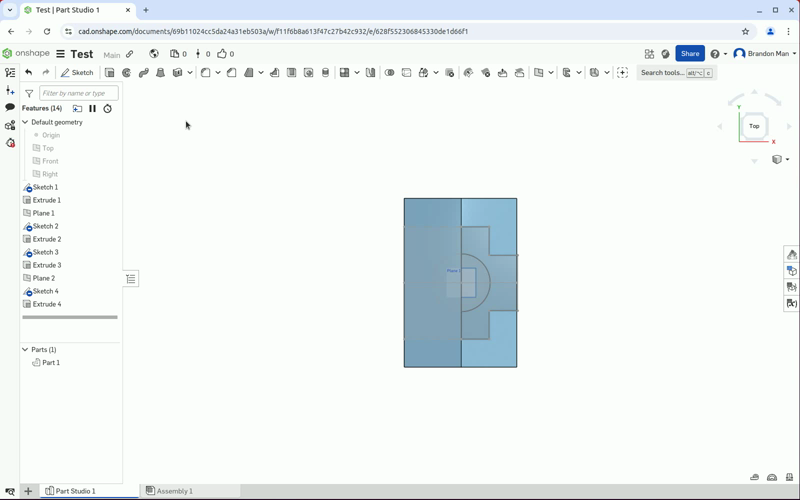
key(up, 3)
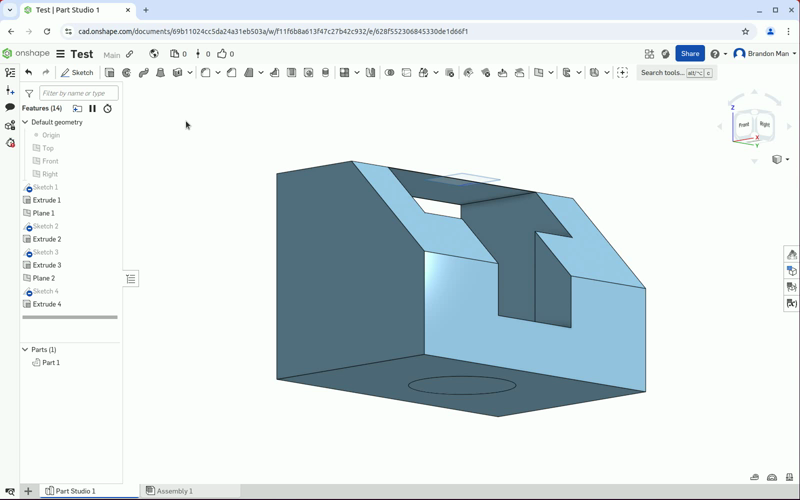
key(left, 3)
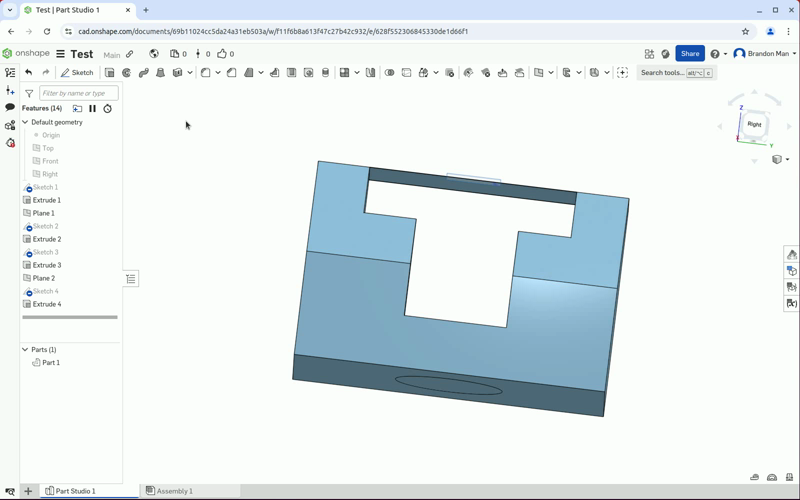
key(right, 3)
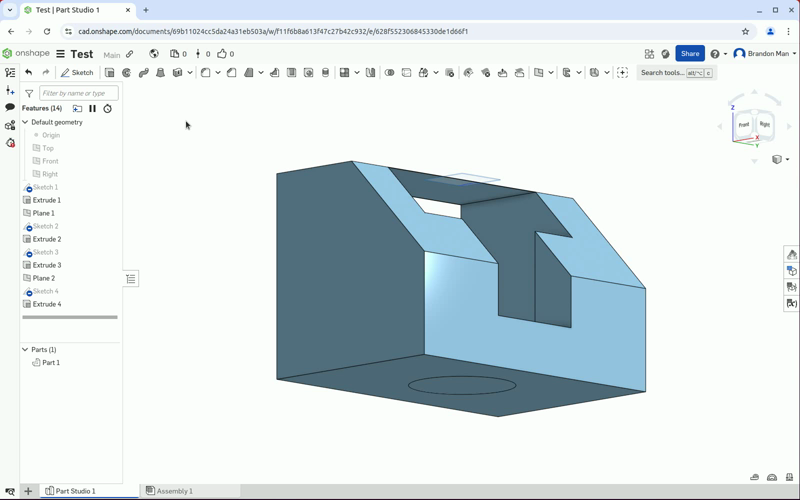
key(down, 3)
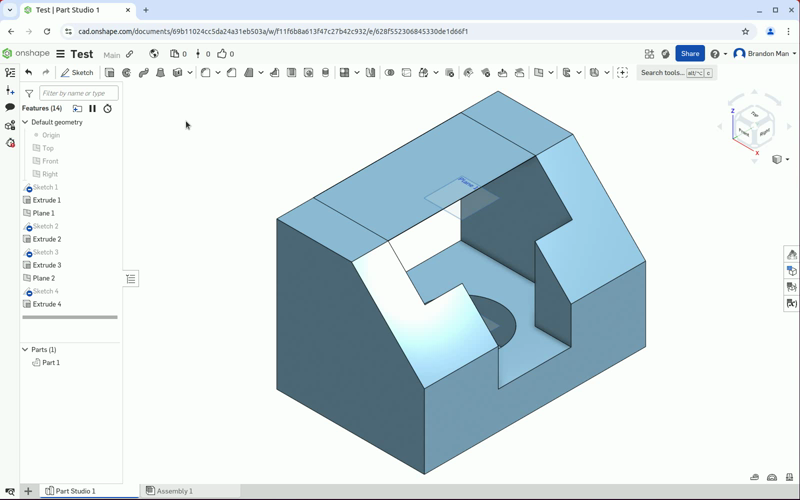
mouse_move(73, 189)
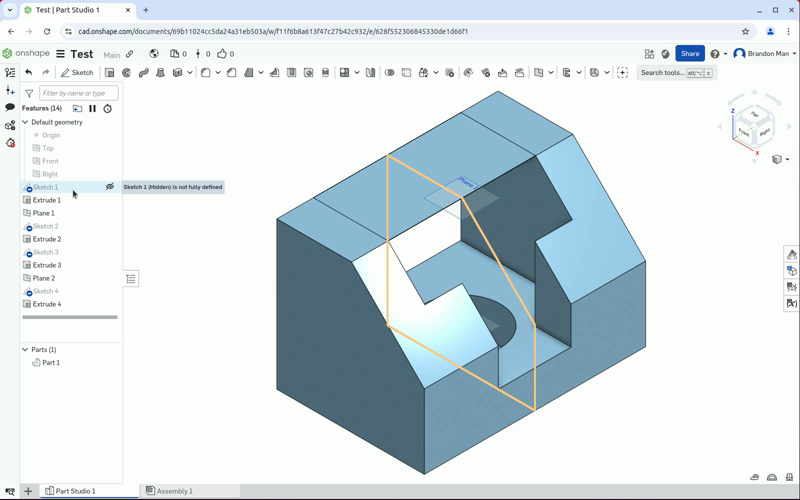
click(73, 189)